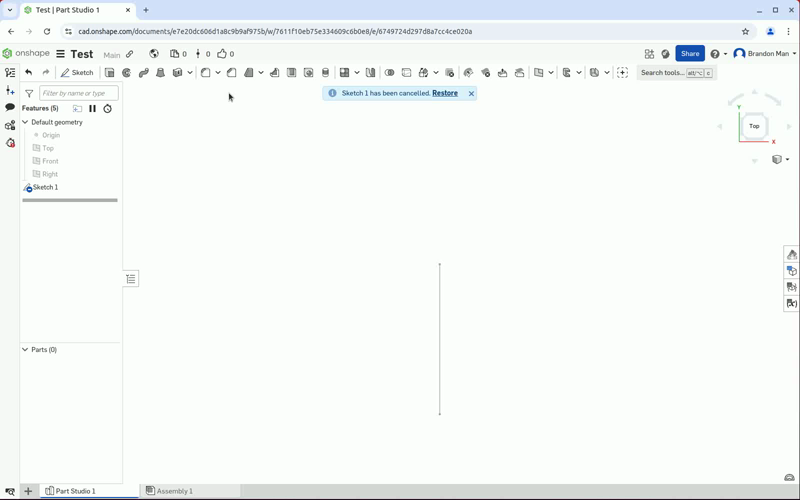
key(shift+h)
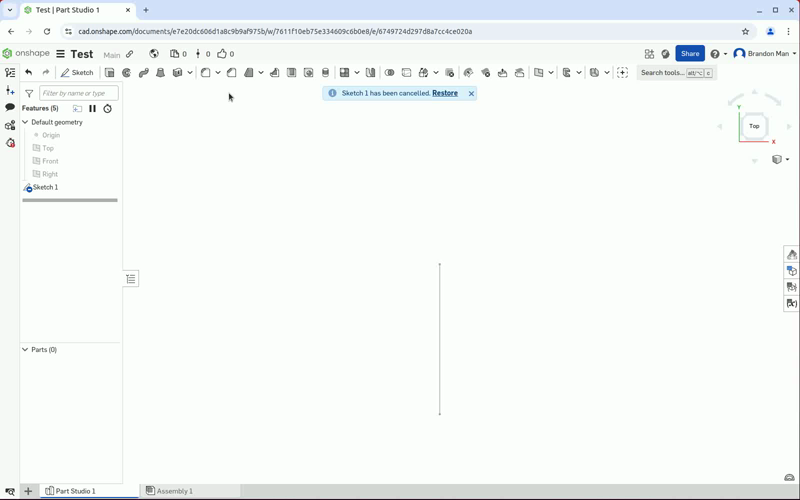
key(shift+s)
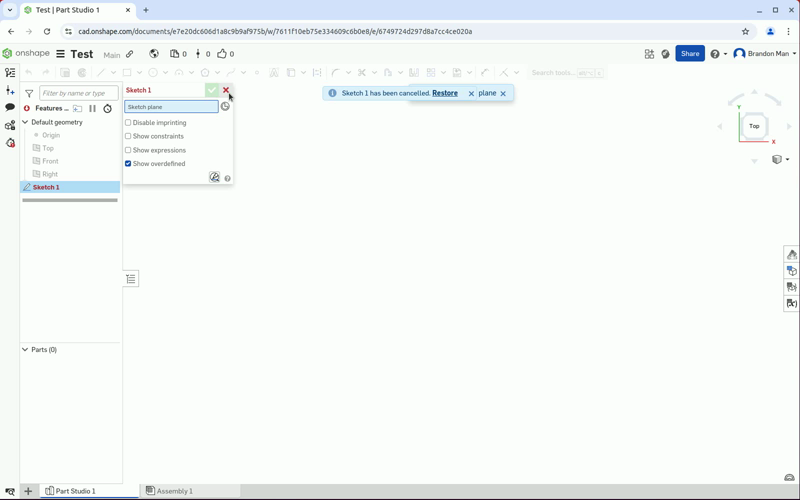
mouse_move(73, 150)
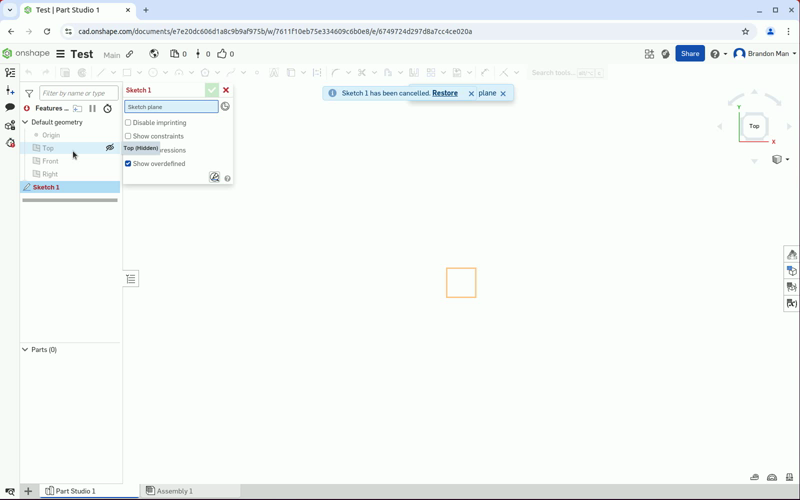
click(73, 150)
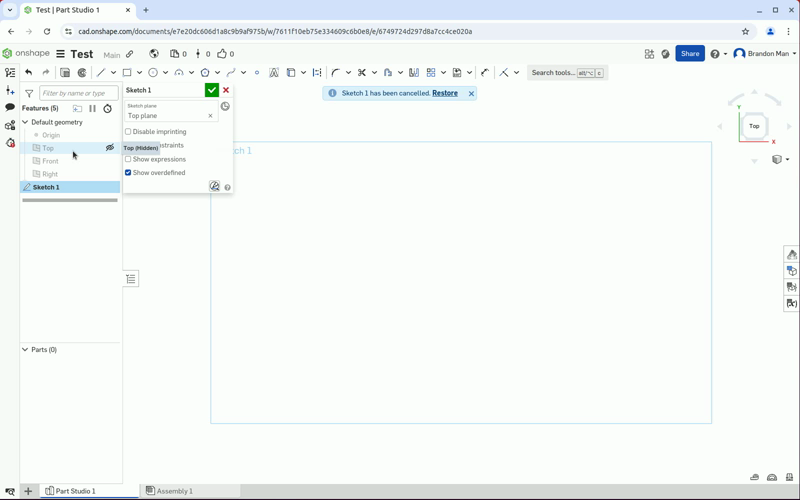
mouse_move(73, 352)
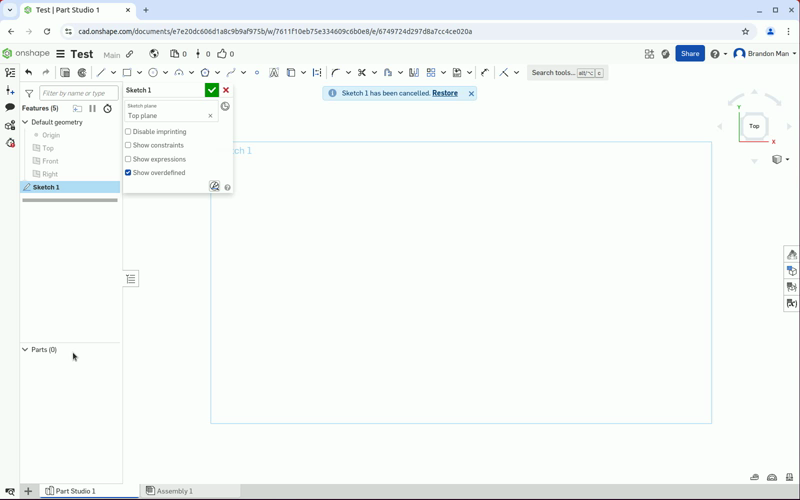
key(y)
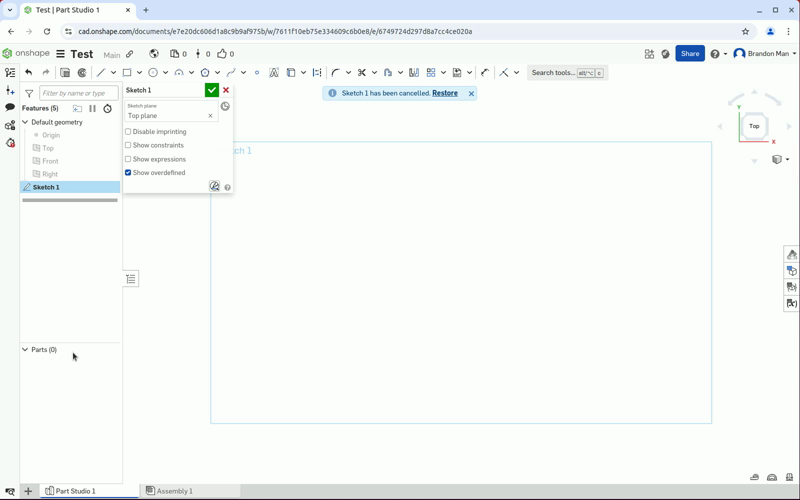
key(l)
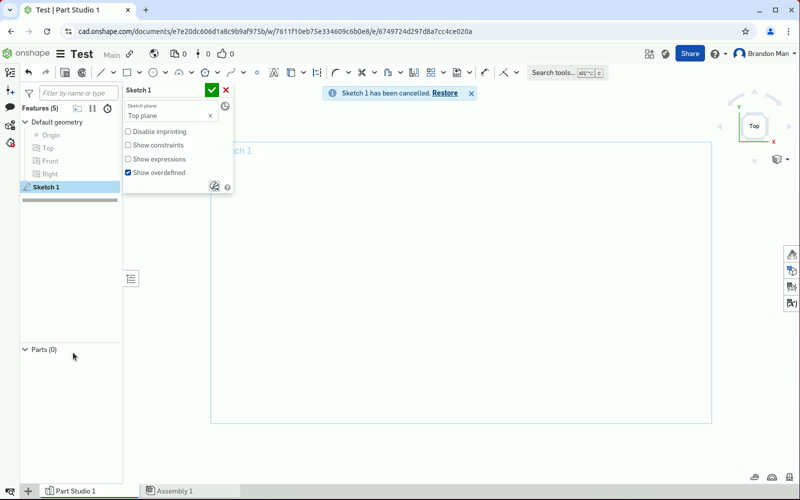
key_down(shift)
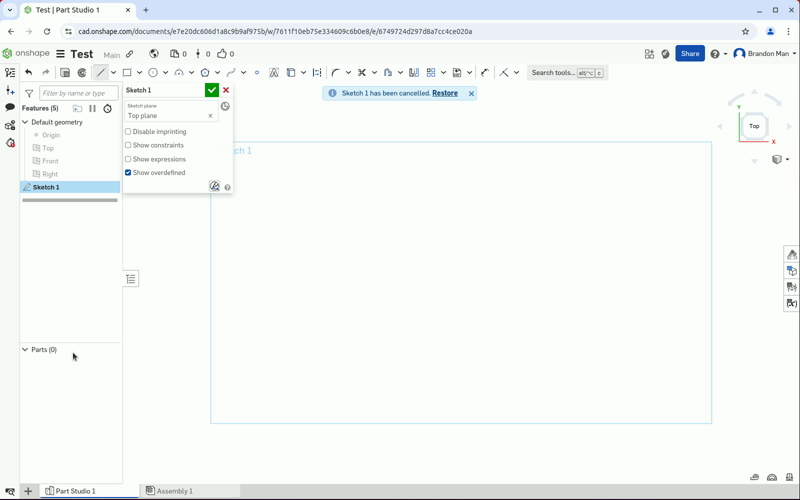
mouse_move(348, 290)
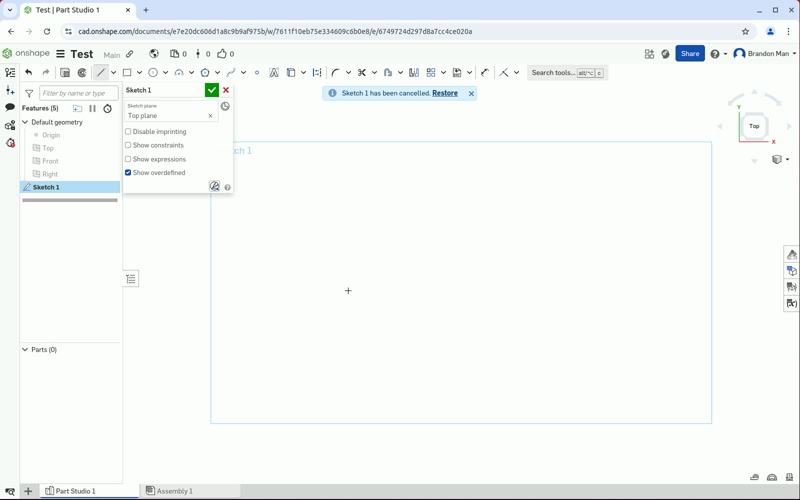
click(348, 290)
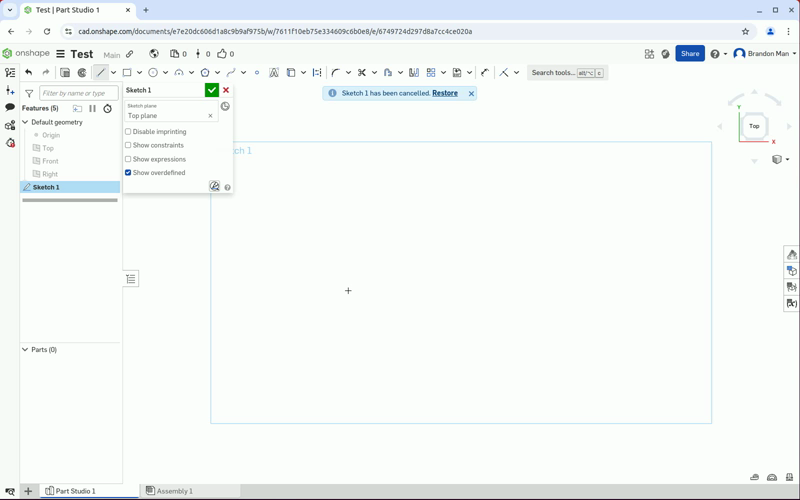
key_up(shift)
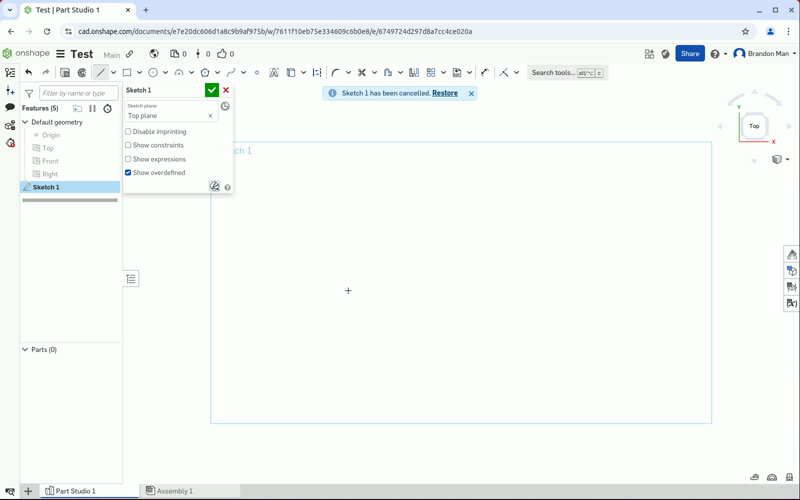
key_down(shift)
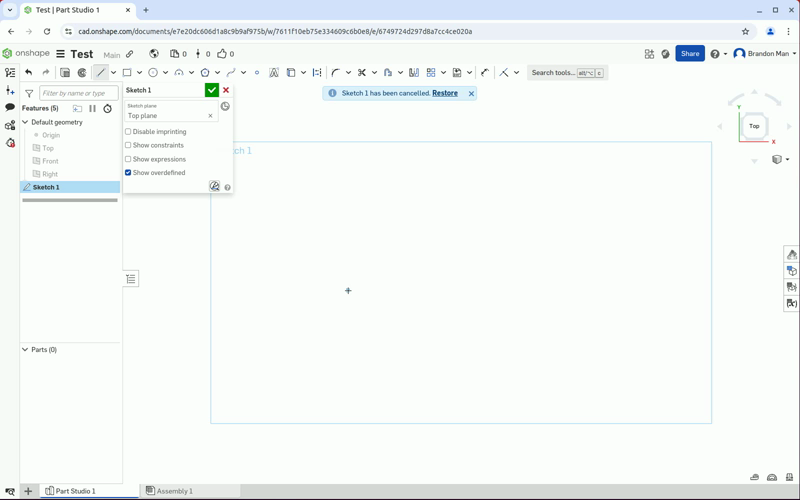
mouse_move(572, 290)
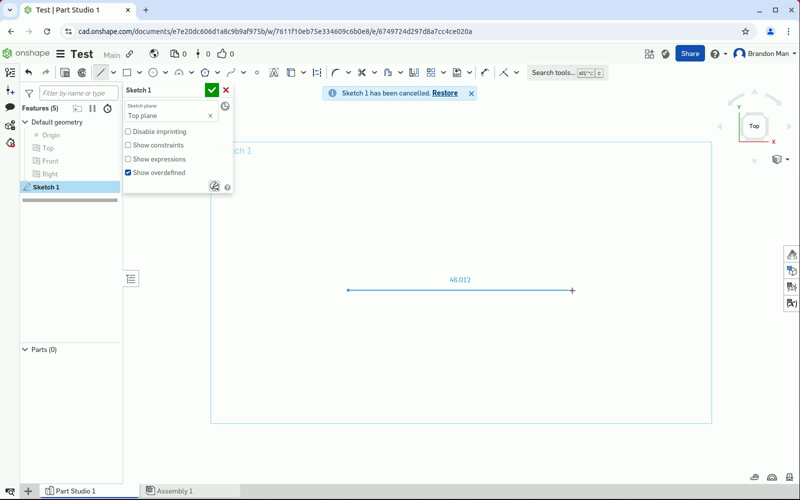
click(572, 290)
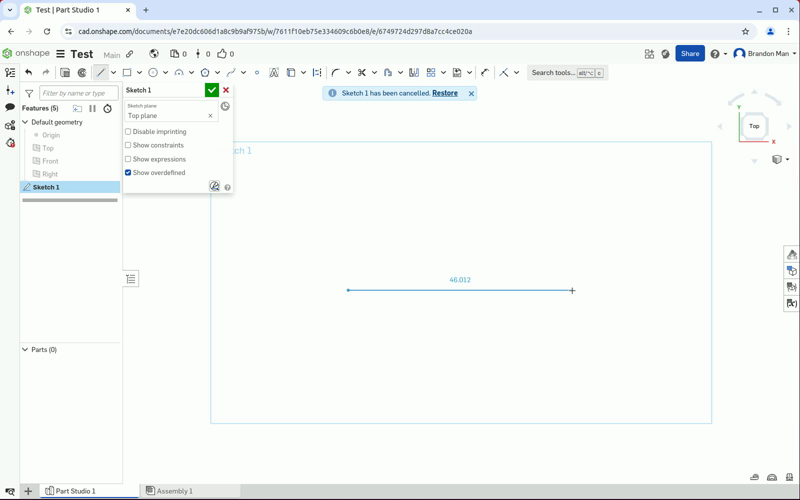
key_up(shift)
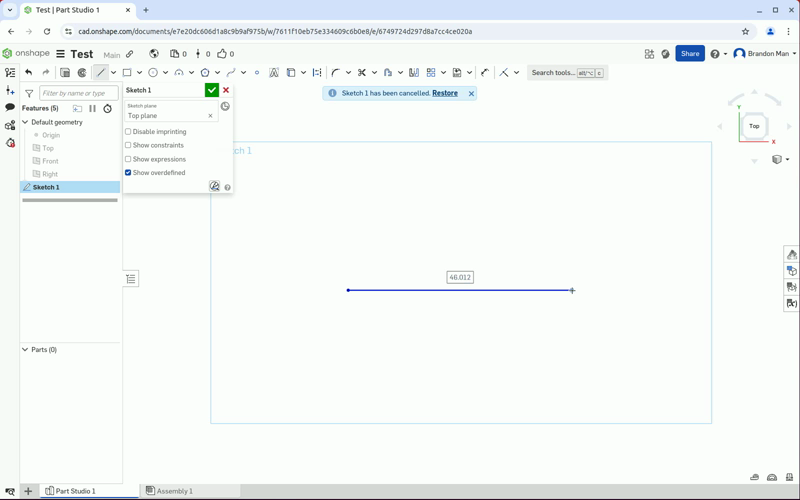
key_down(shift)
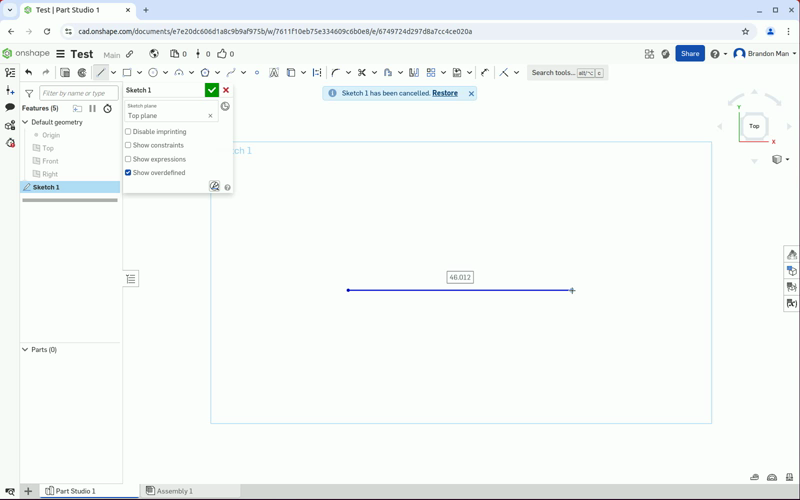
mouse_move(589, 290)
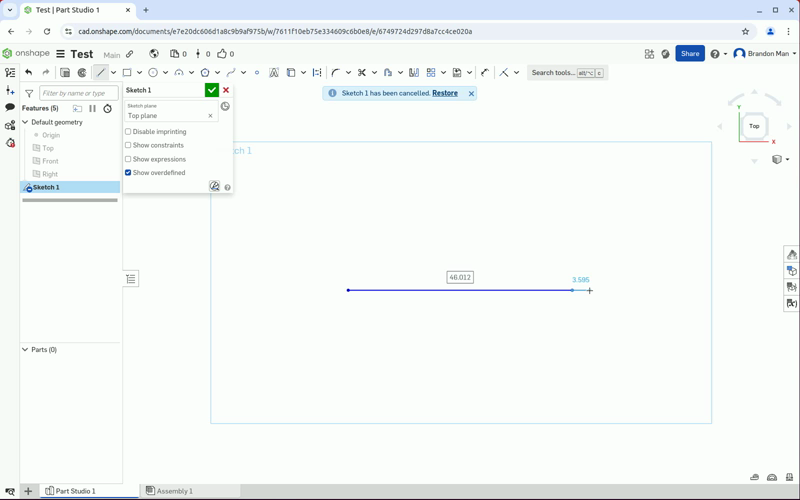
mouse_move(572, 275)
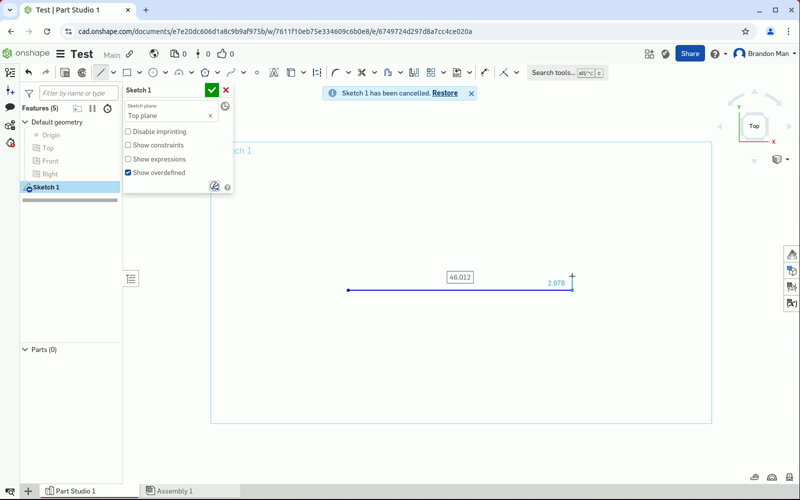
click(572, 275)
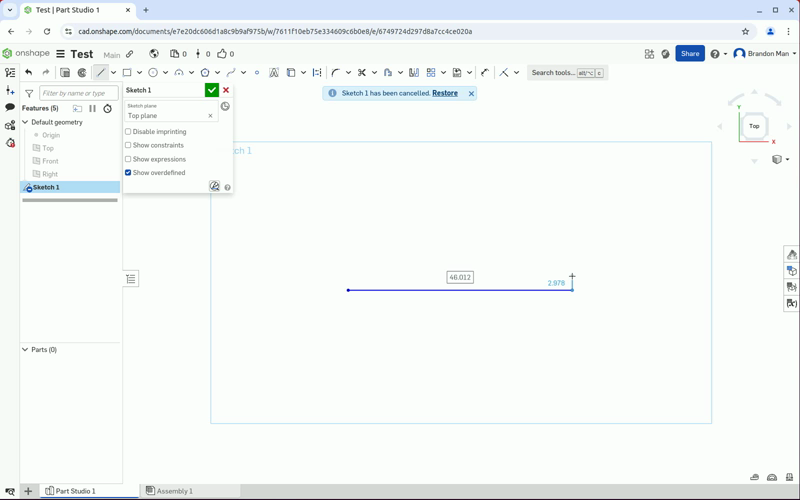
key_up(shift)
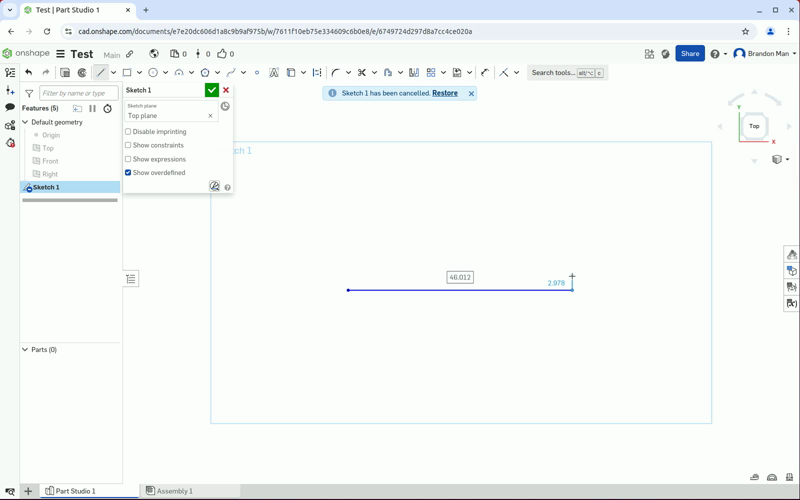
key_down(shift)
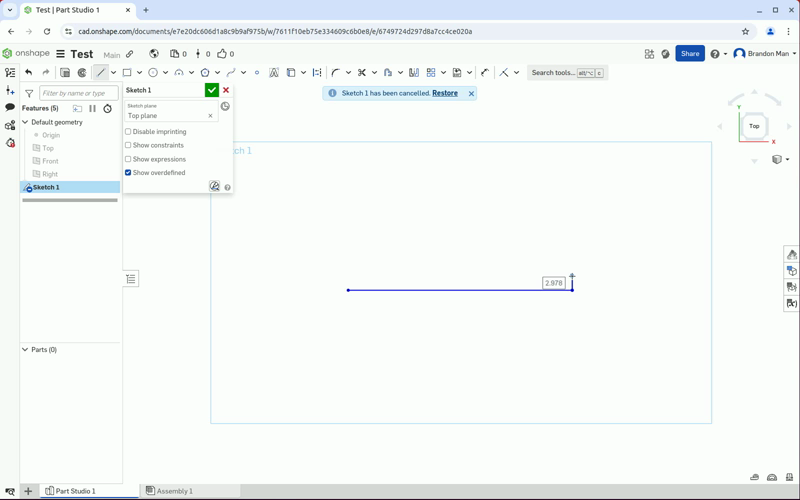
mouse_move(348, 275)
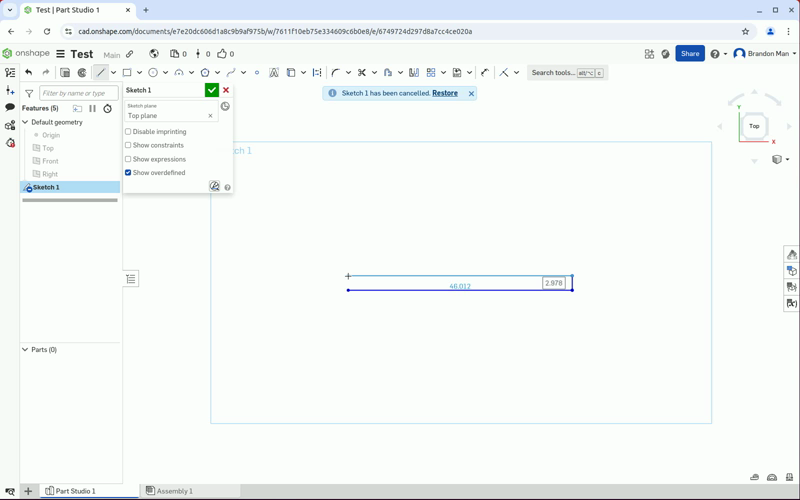
click(348, 275)
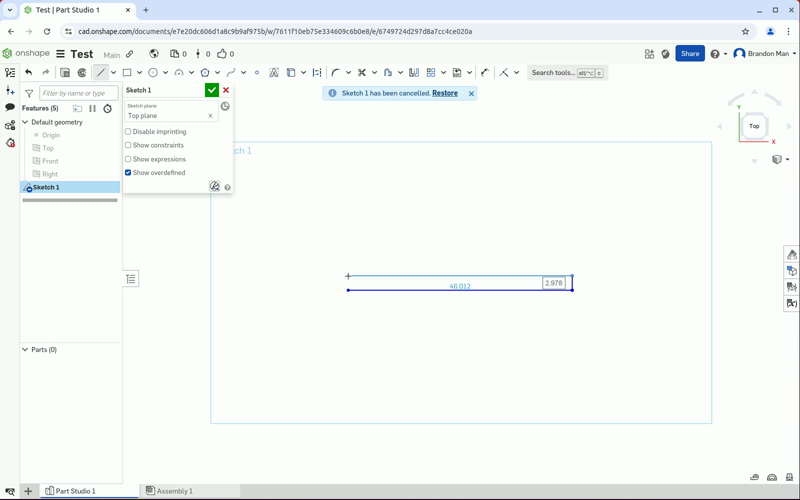
key_up(shift)
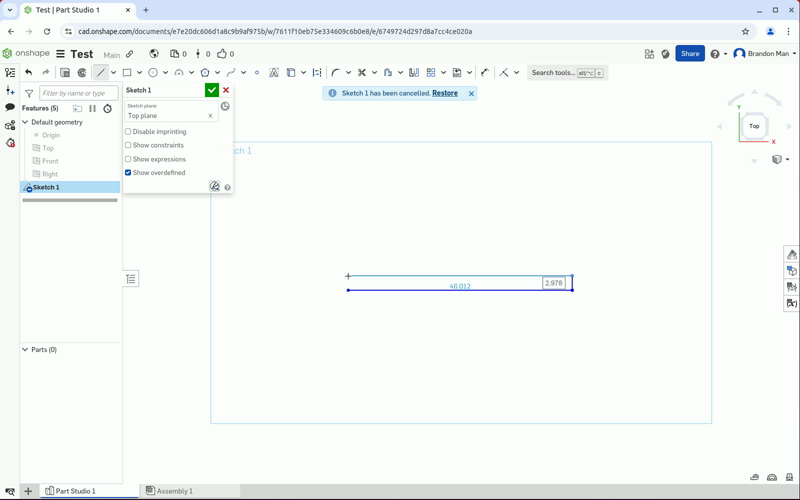
mouse_move(378, 275)
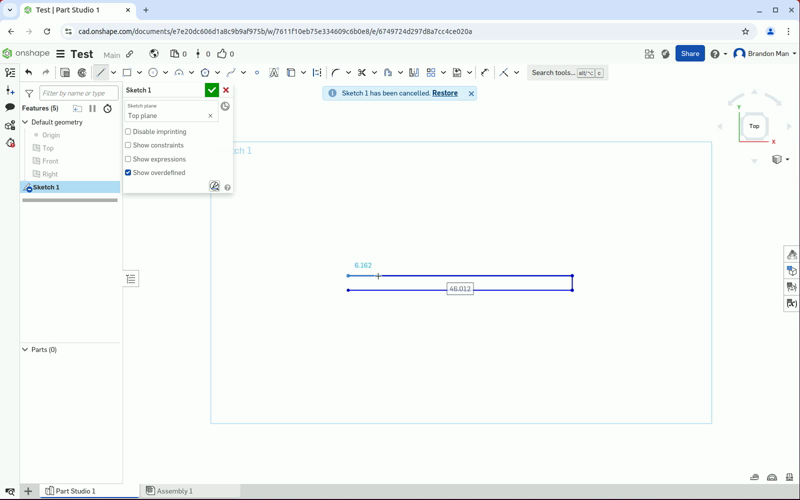
key_down(shift)
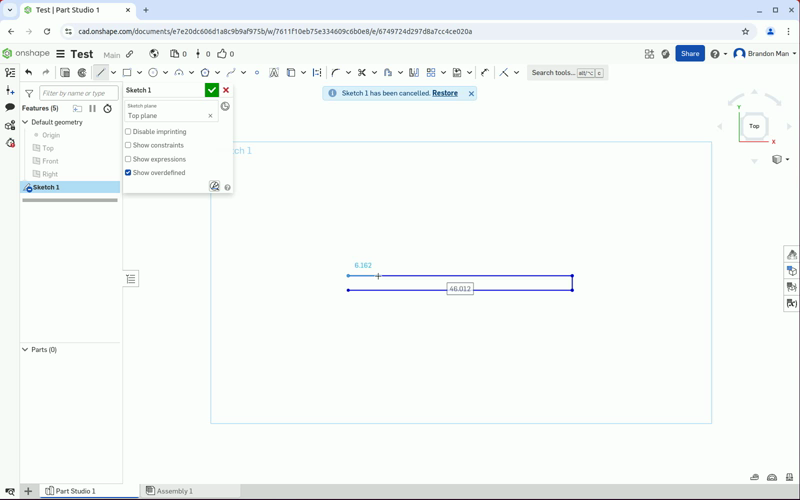
mouse_move(348, 290)
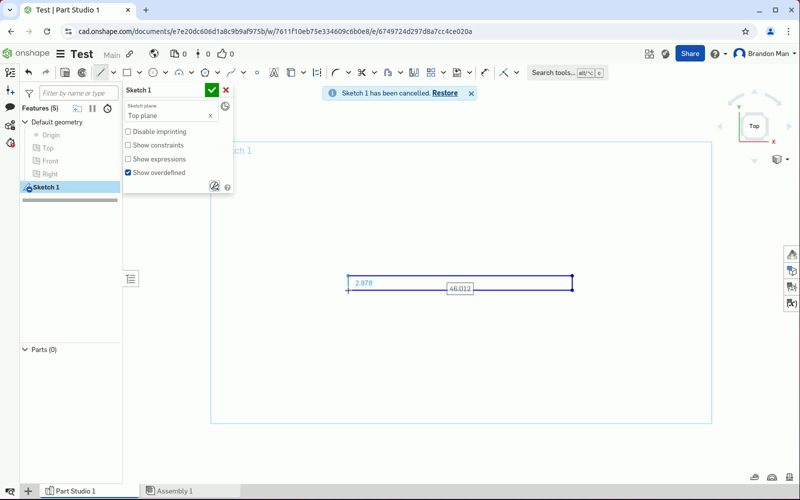
key_up(shift)
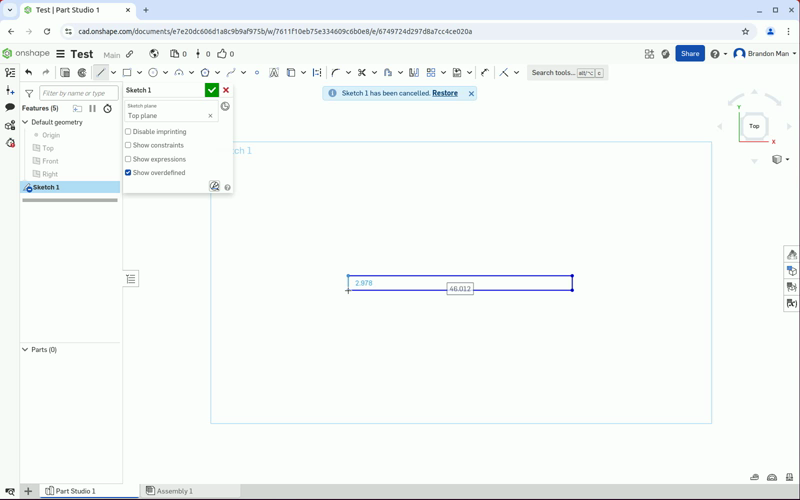
click(348, 290)
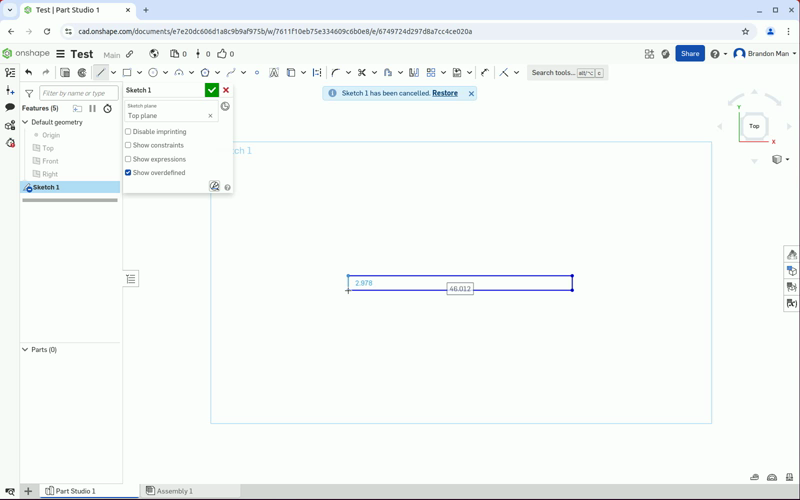
key(esc)
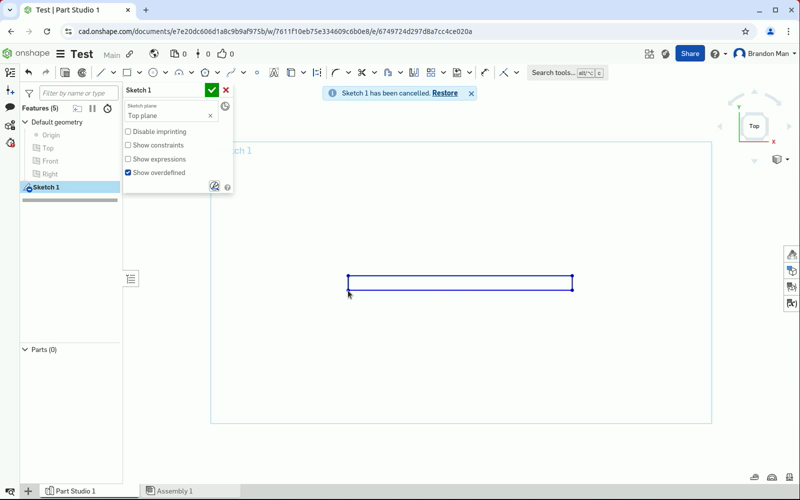
mouse_move(513, 279)
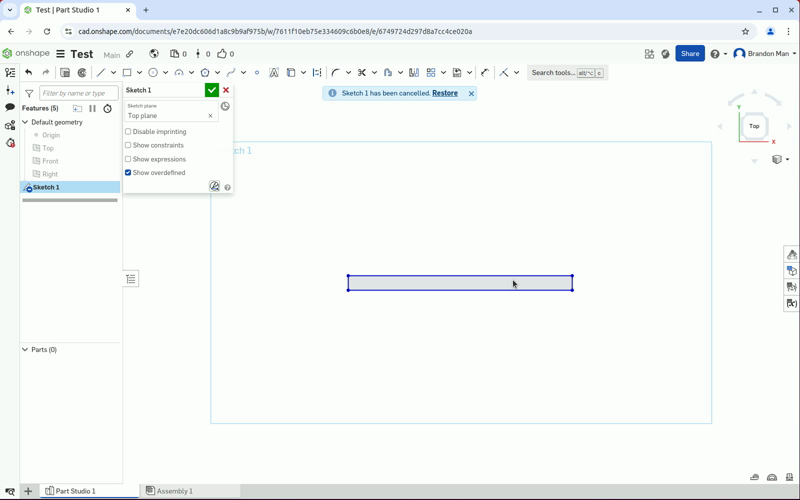
click(513, 279)
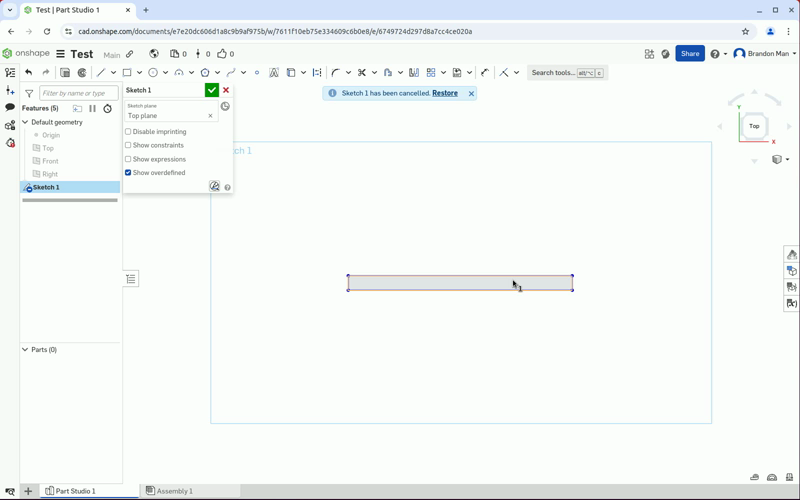
mouse_move(73, 352)
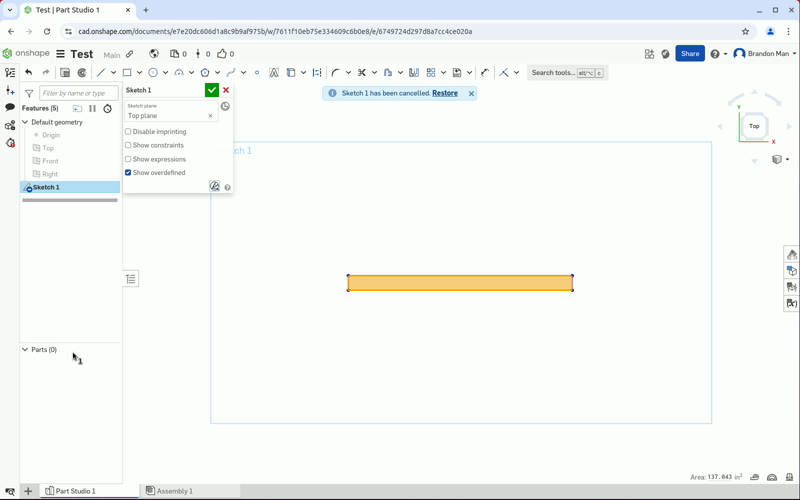
key(shift+y)
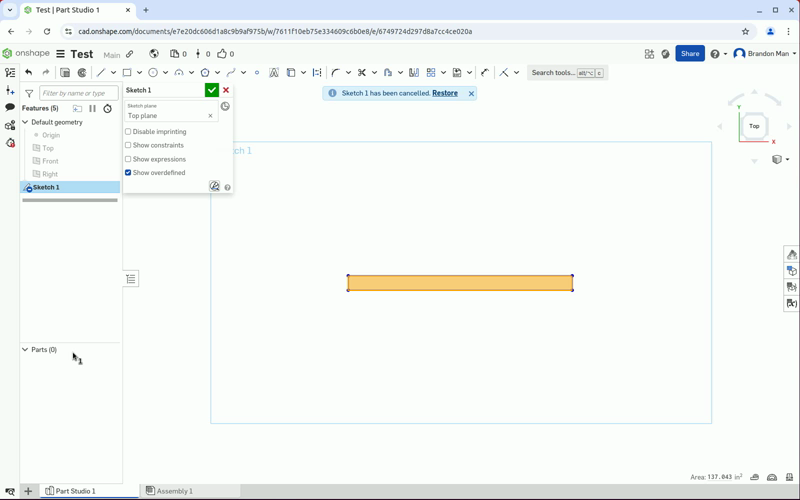
key(shift+e)
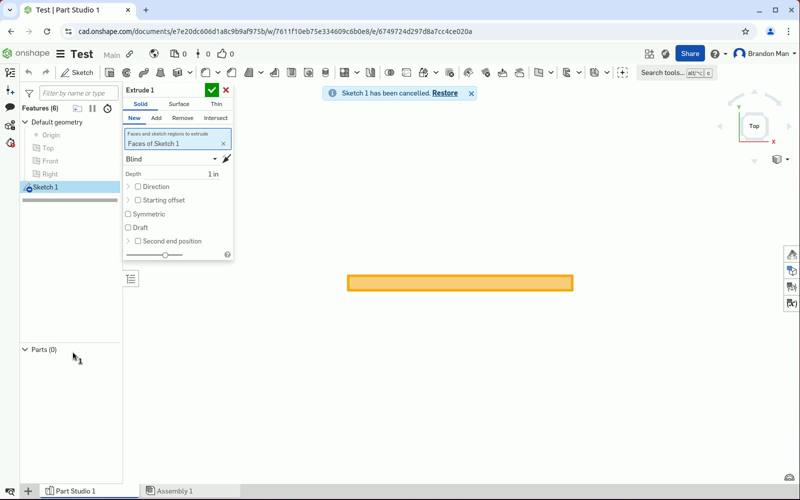
mouse_move(143, 106)
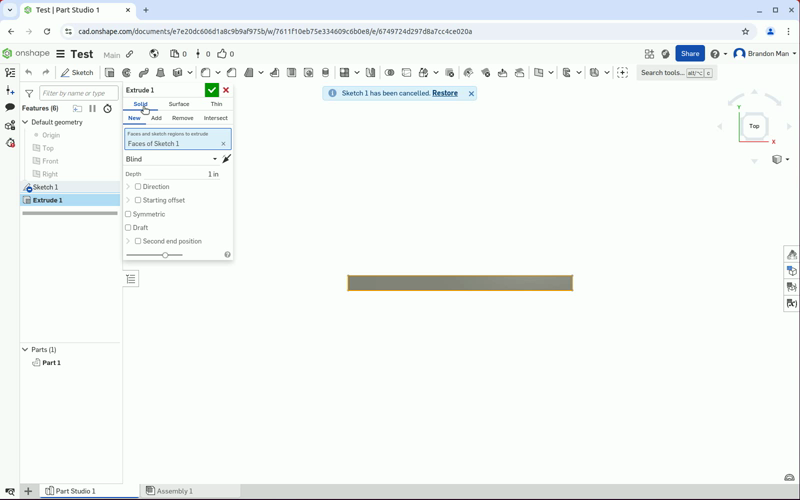
click(143, 106)
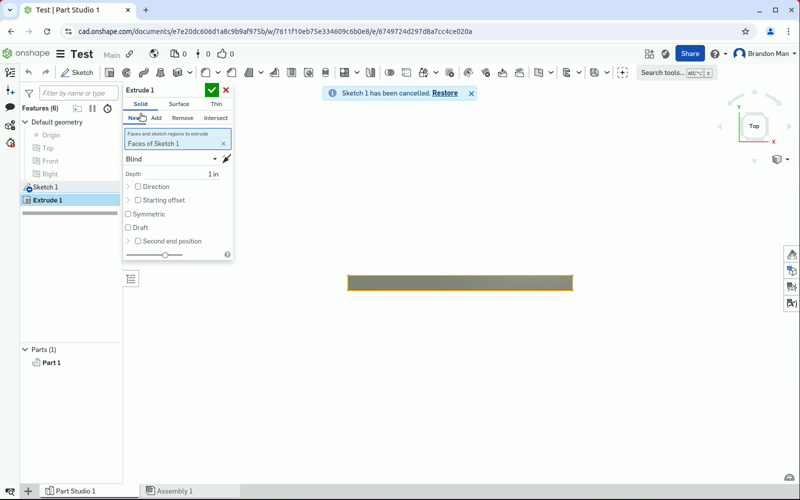
mouse_move(137, 120)
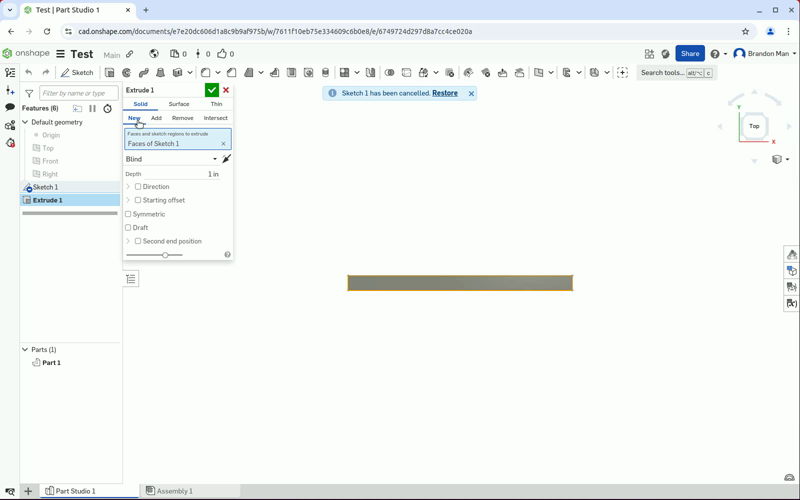
click(137, 120)
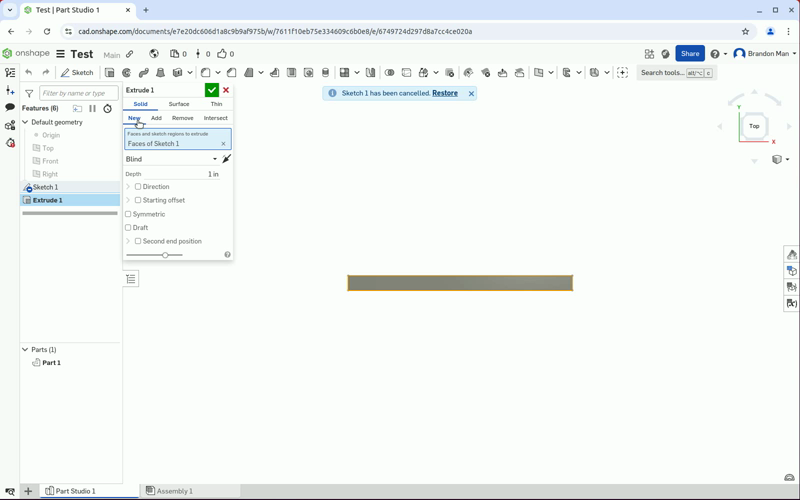
key(tab, 4)
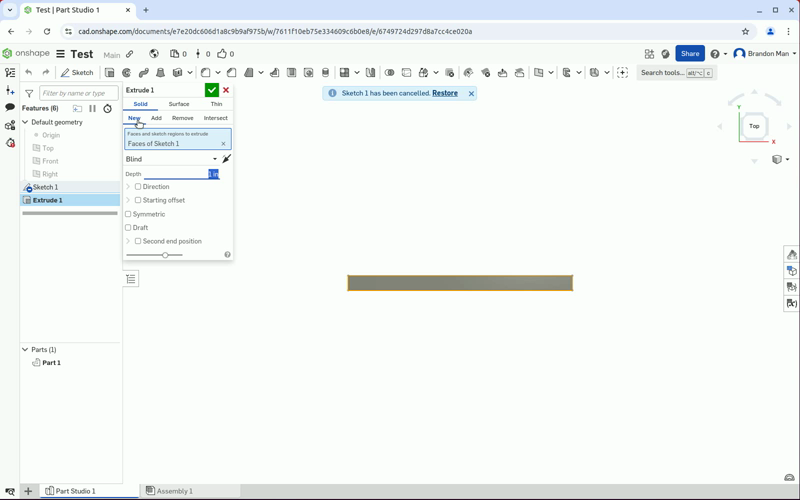
text(0.722)
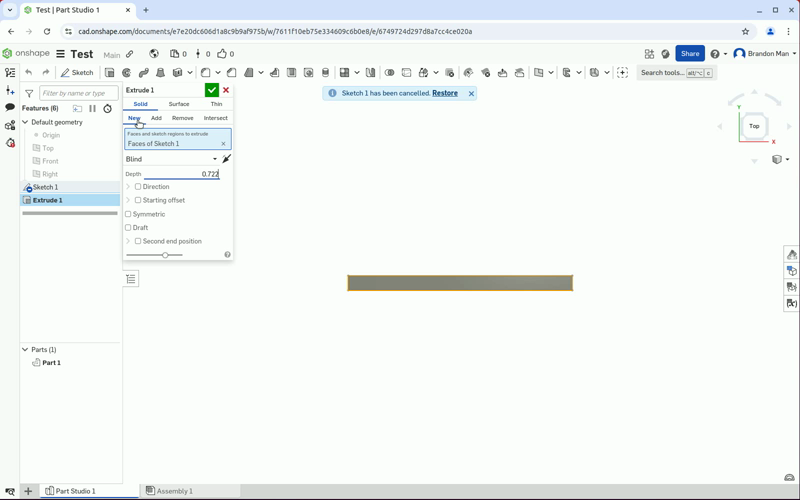
key(enter)
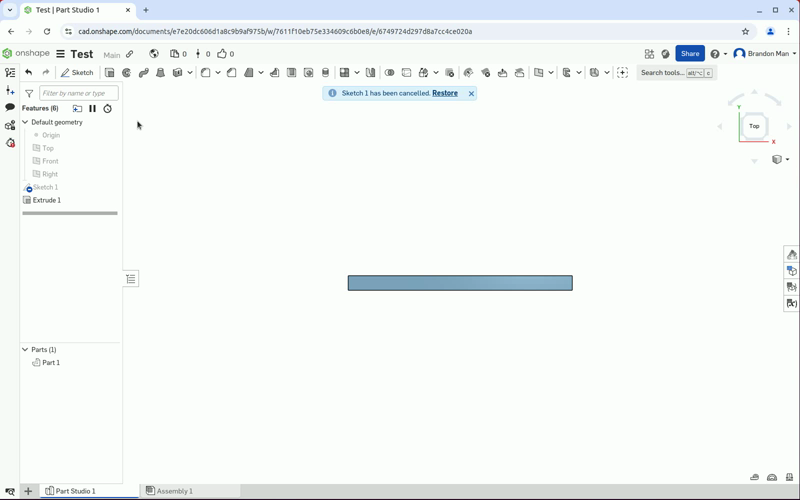
key(shift+h)
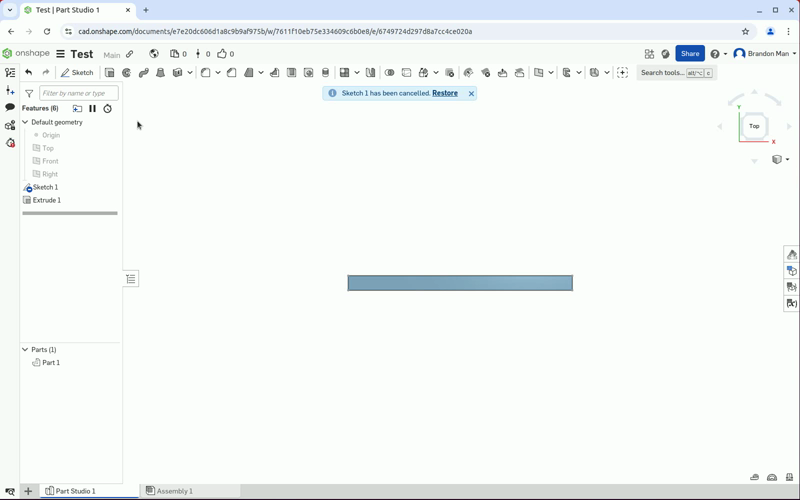
key(shift+h)
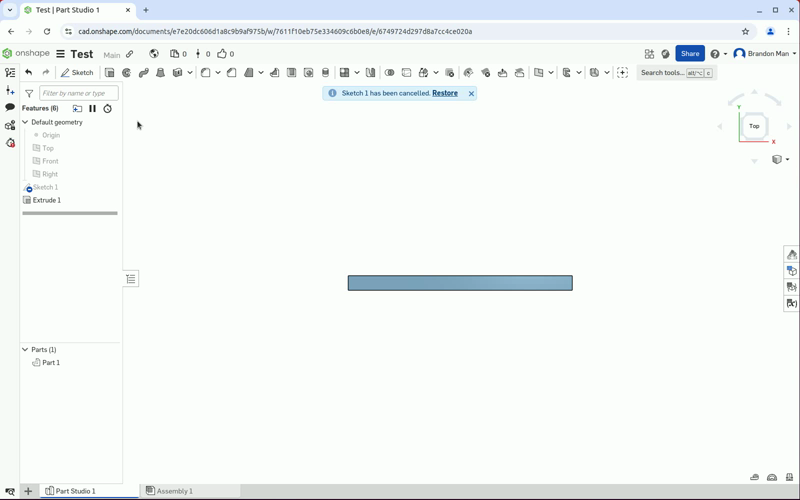
mouse_move(73, 189)
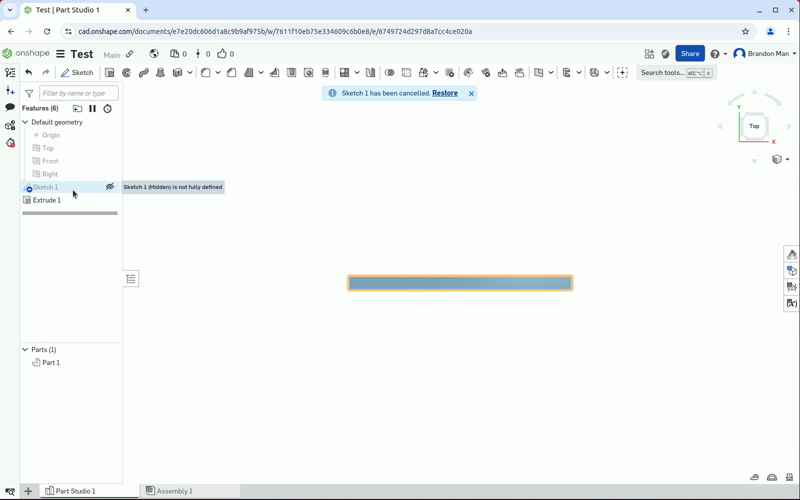
click(73, 189)
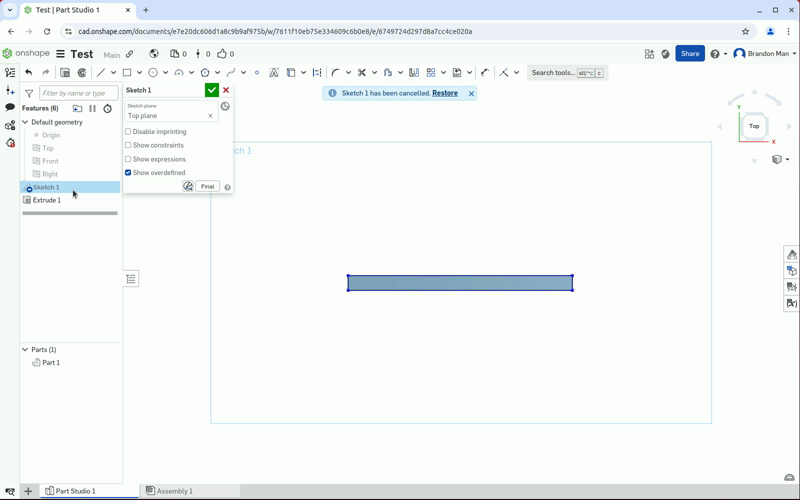
mouse_move(229, 92)
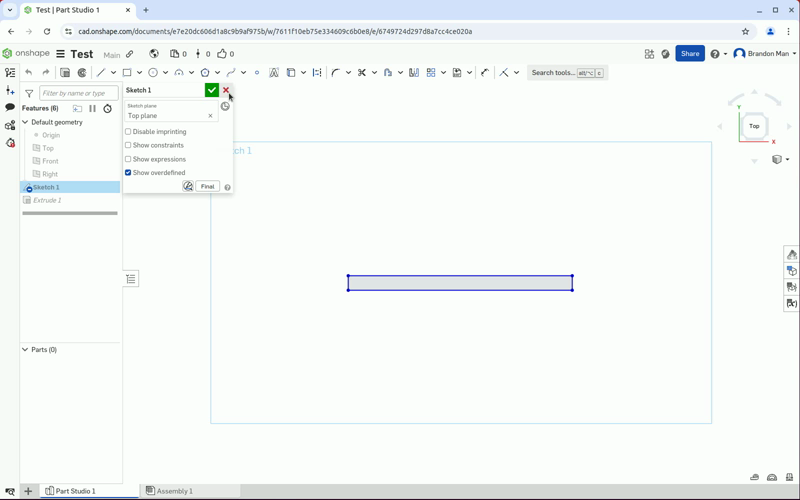
click(229, 92)
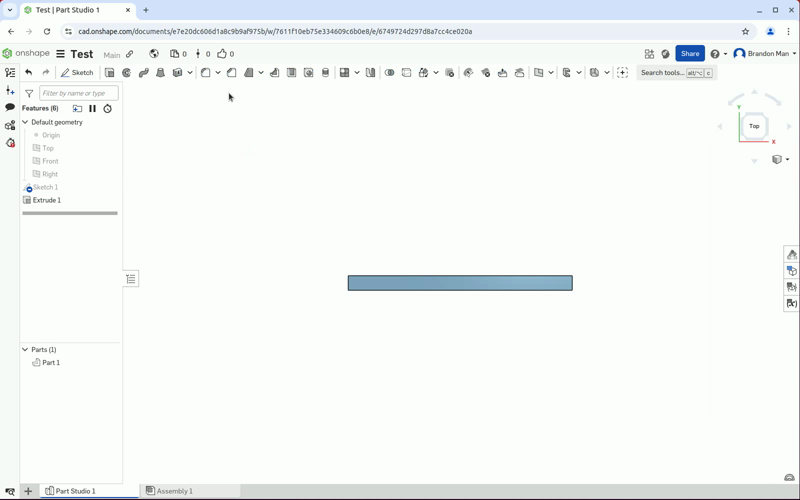
mouse_move(541, 75)
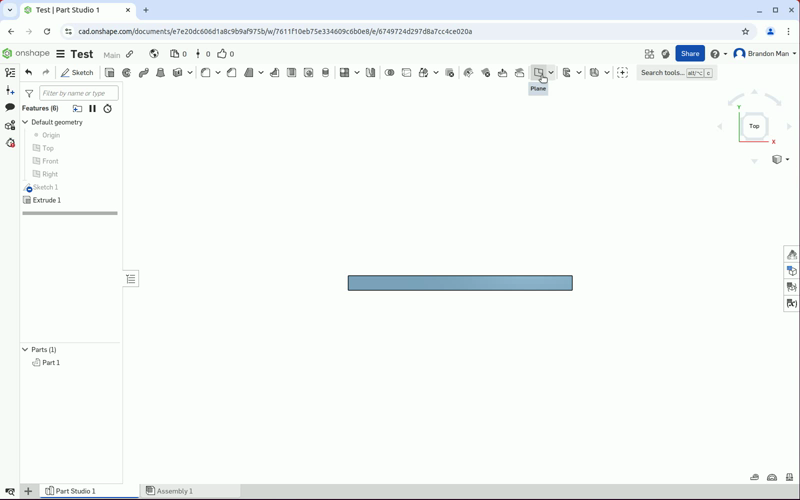
click(541, 75)
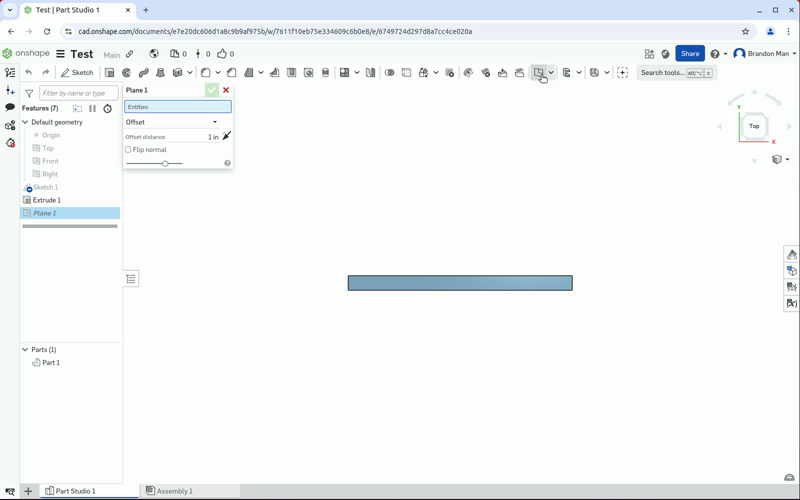
mouse_move(73, 150)
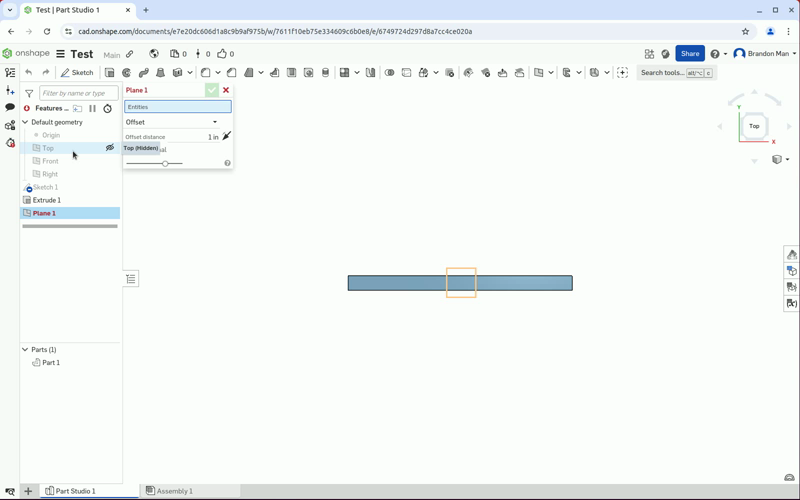
click(73, 150)
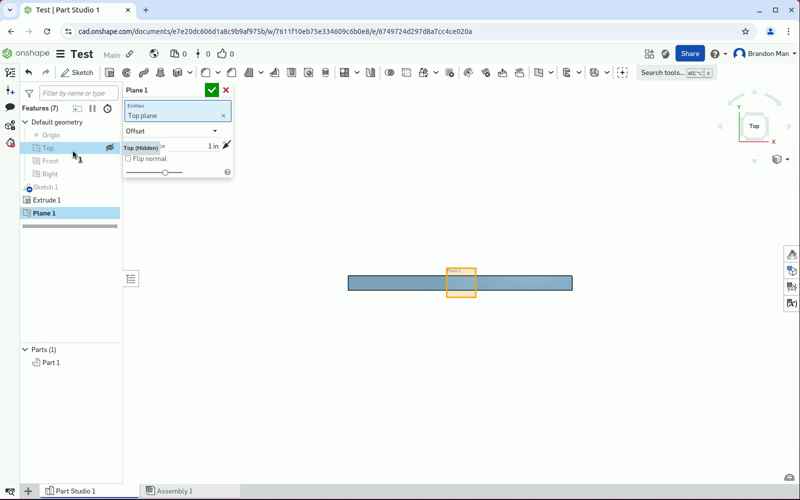
key(tab, 2)
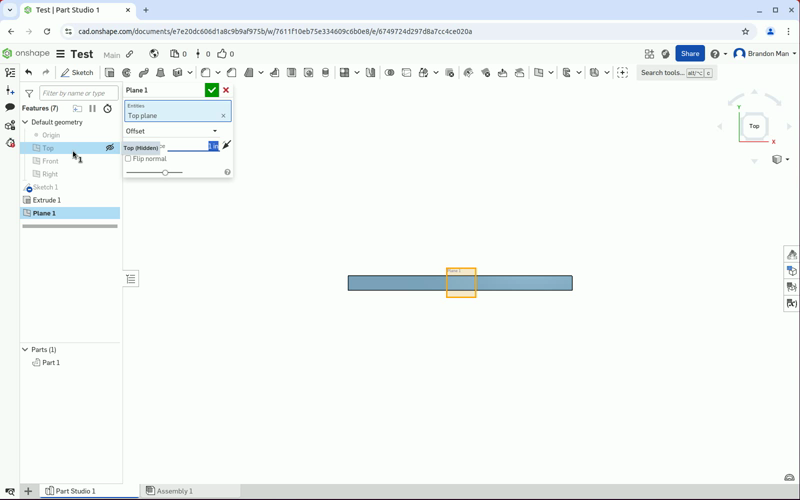
text(0.709)
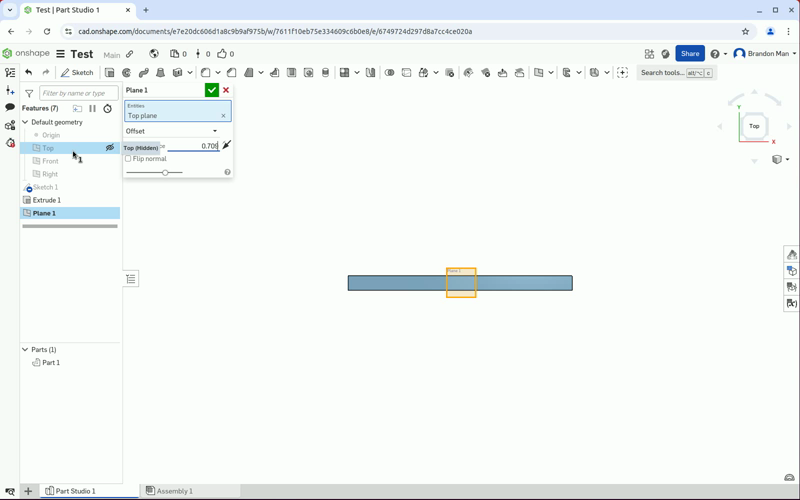
key(enter, 2)
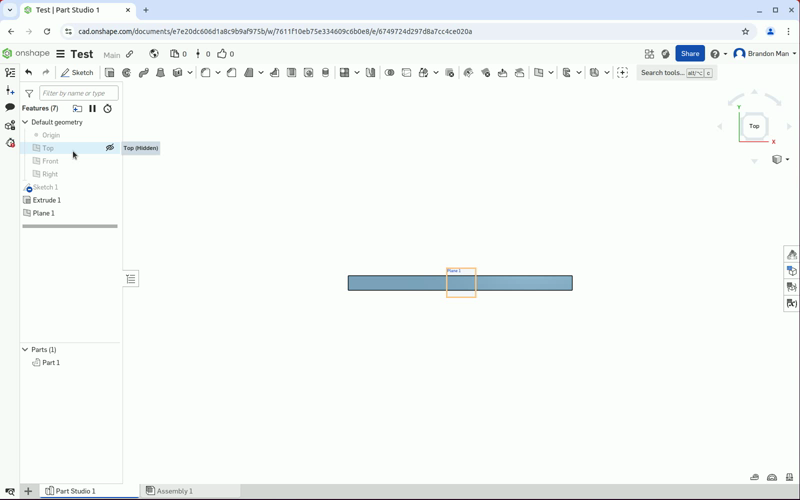
key(shift+s)
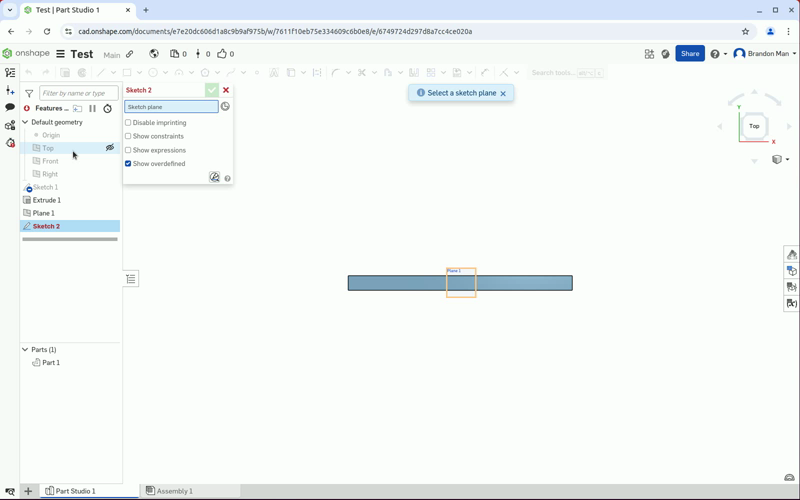
mouse_move(73, 215)
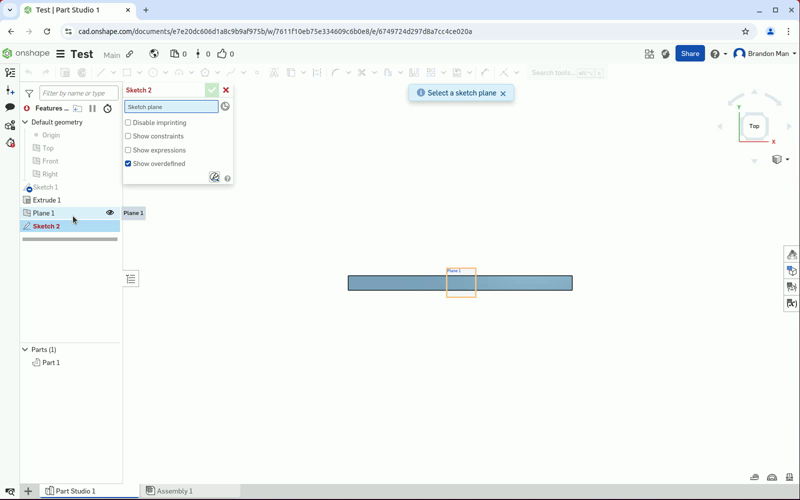
click(73, 215)
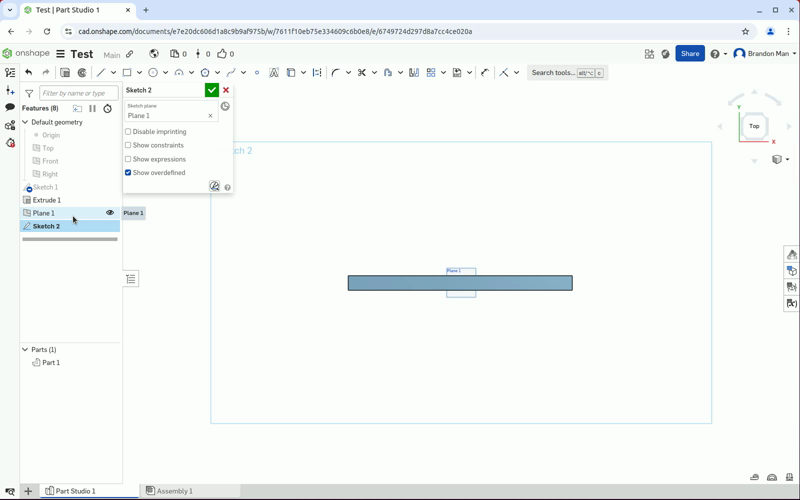
mouse_move(73, 352)
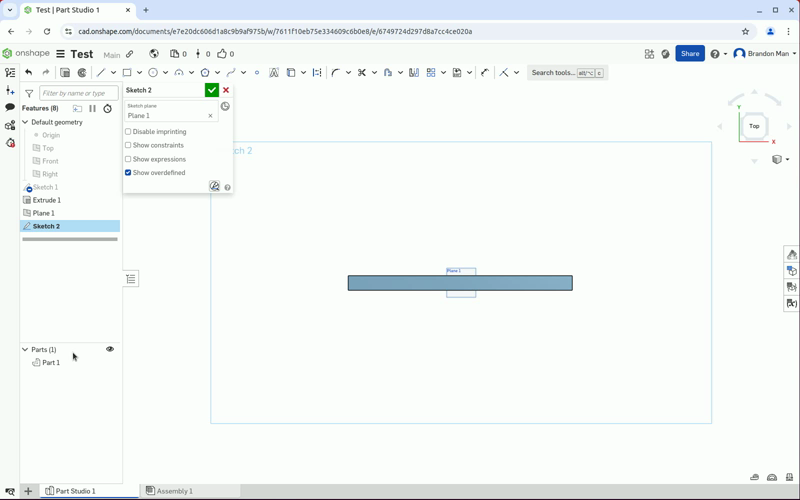
key(y)
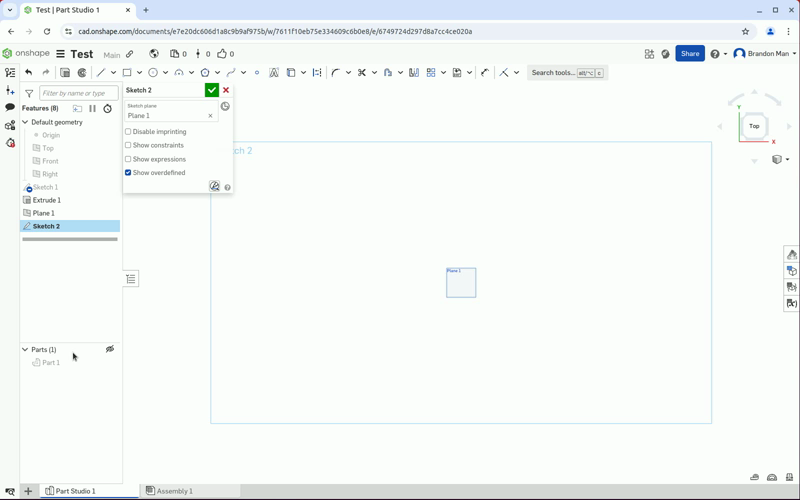
key(l)
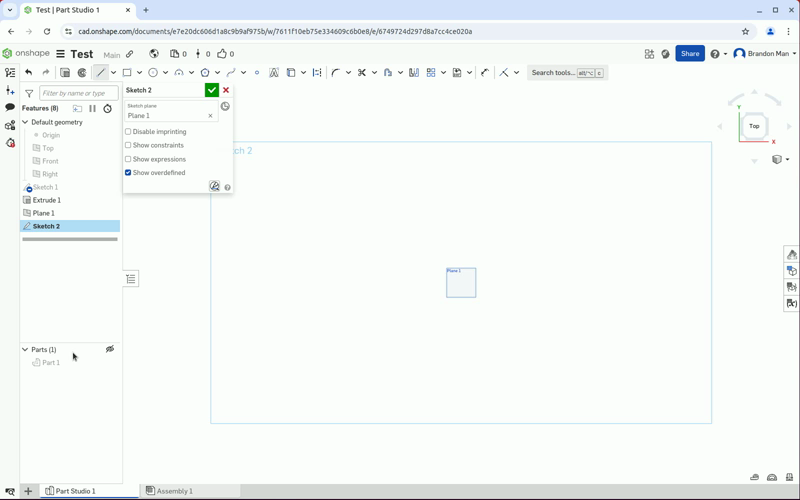
key_down(shift)
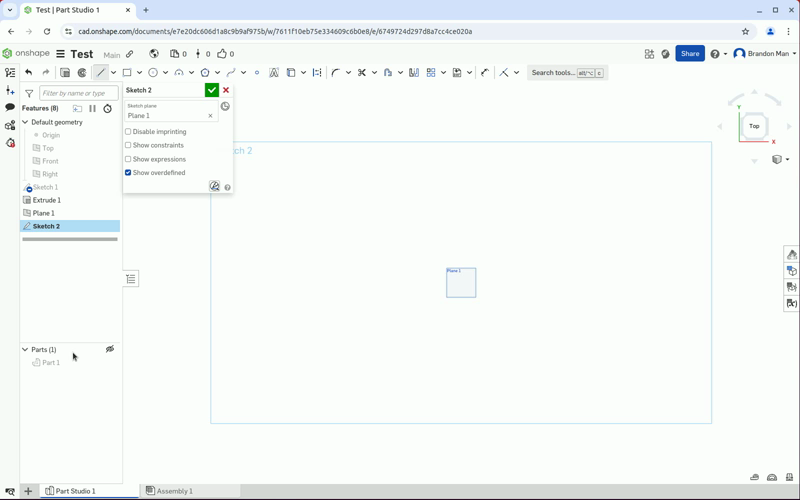
mouse_move(348, 279)
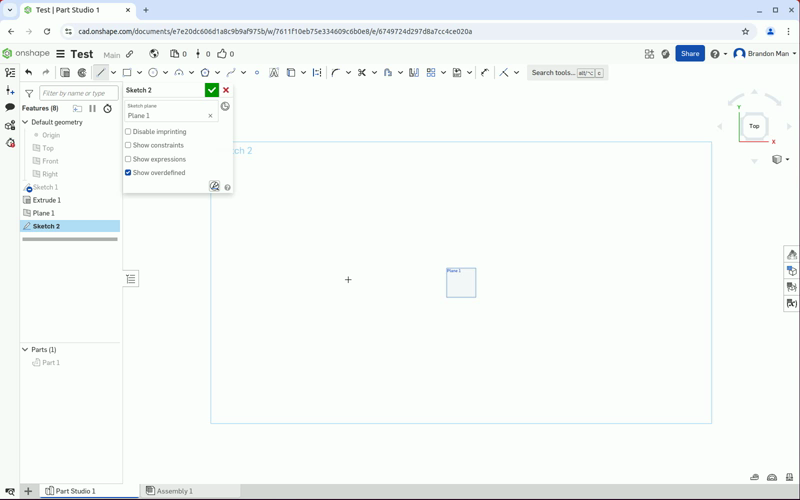
click(348, 279)
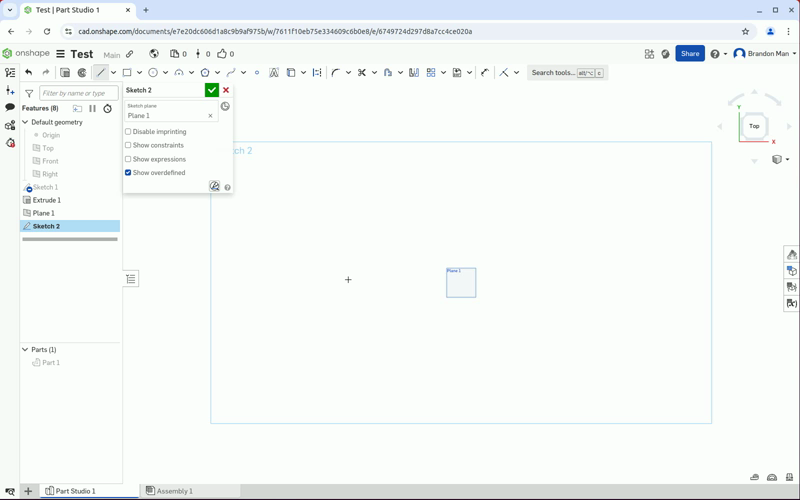
key_up(shift)
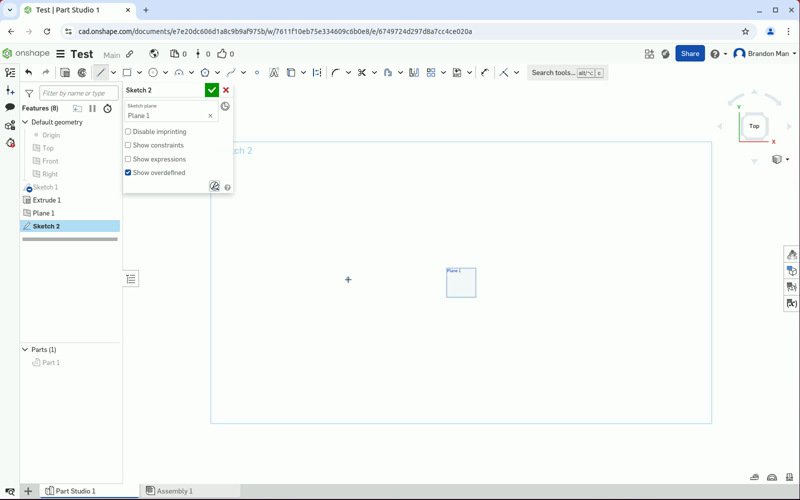
key_down(shift)
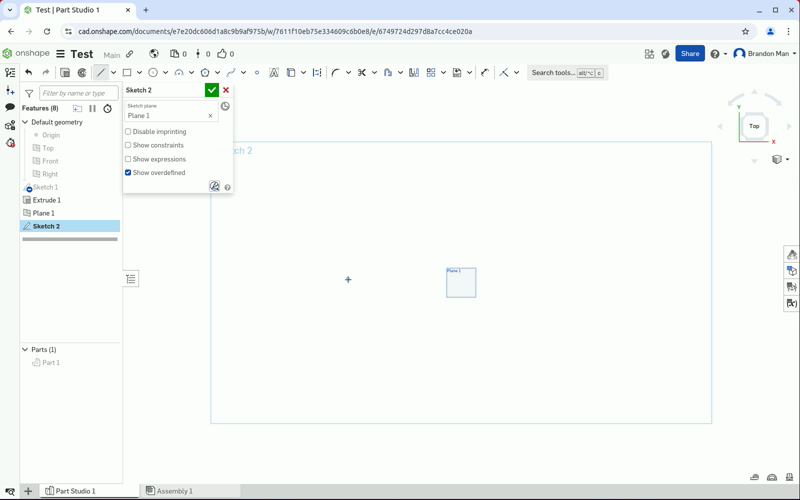
mouse_move(572, 279)
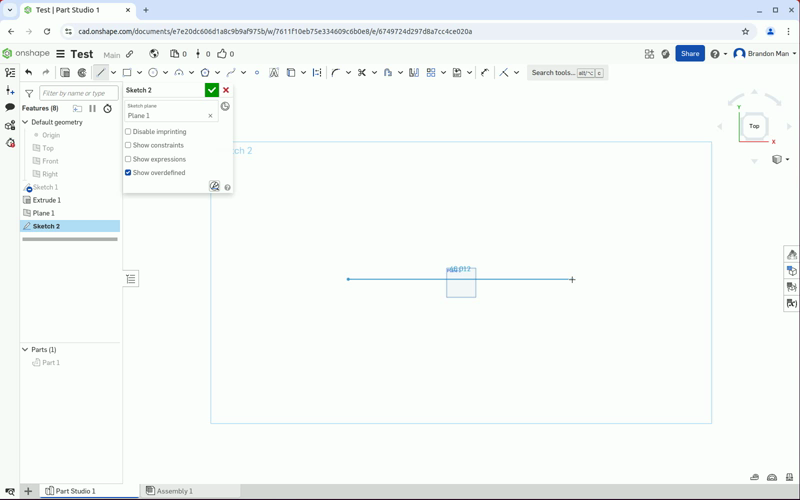
click(572, 279)
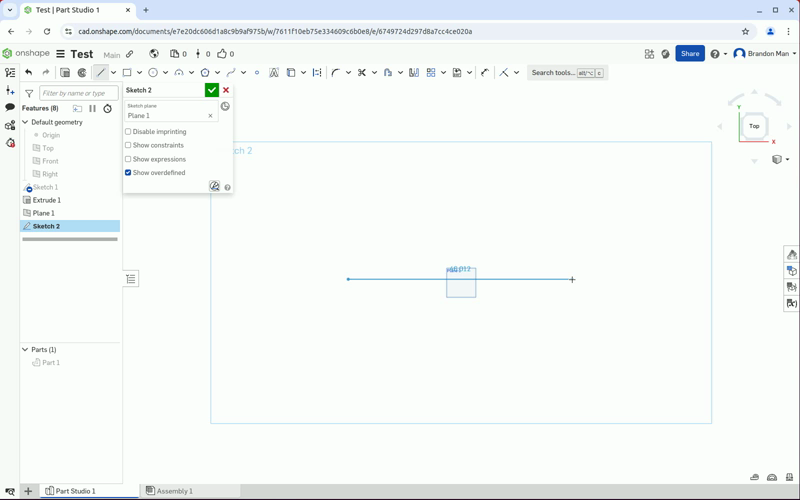
key_up(shift)
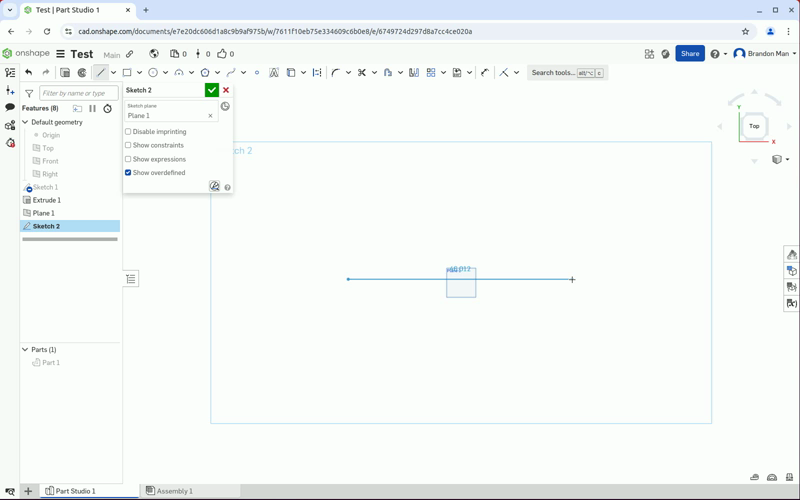
key_down(shift)
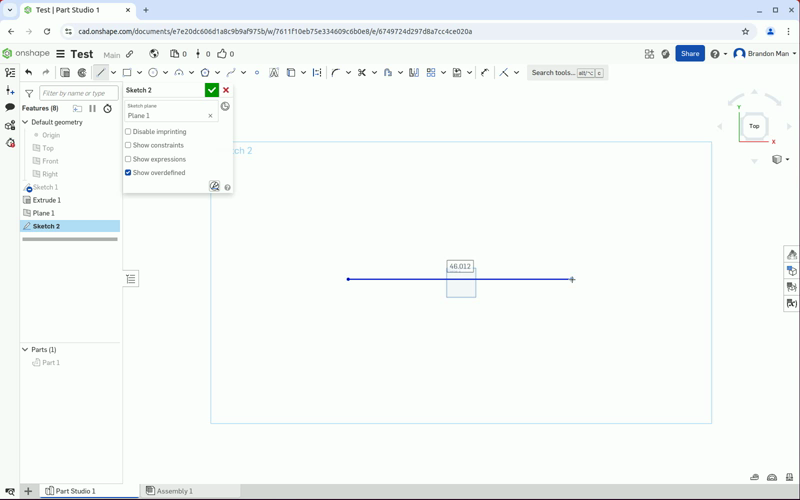
mouse_move(589, 279)
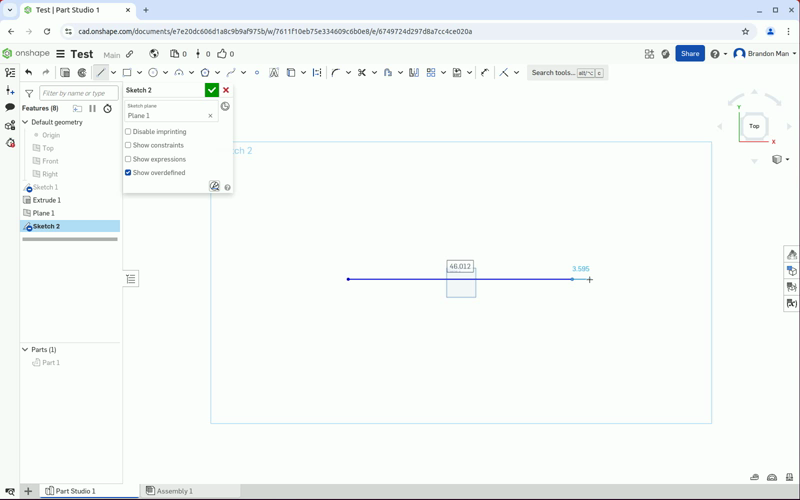
mouse_move(572, 277)
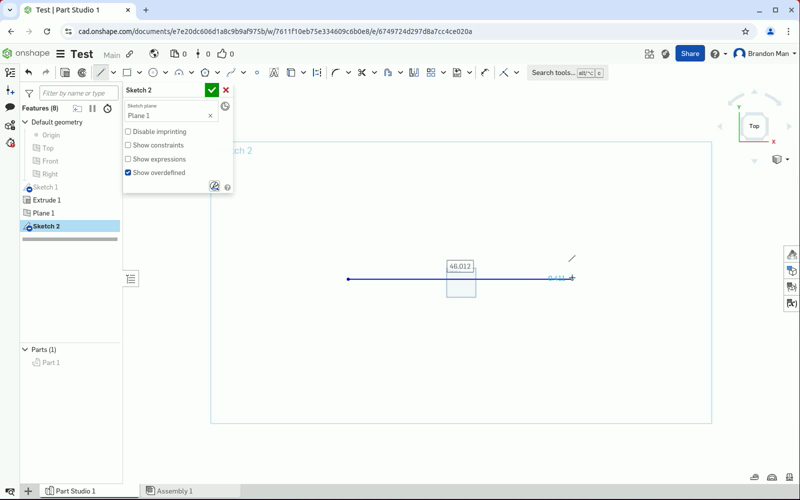
scroll(6)
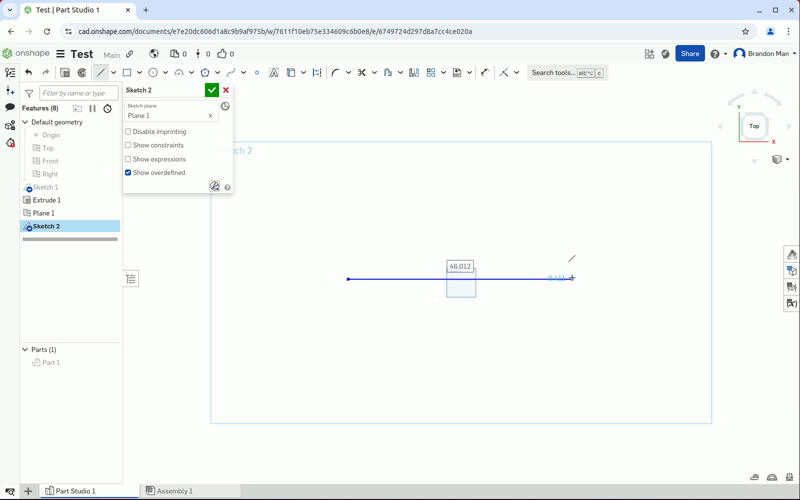
scroll(6)
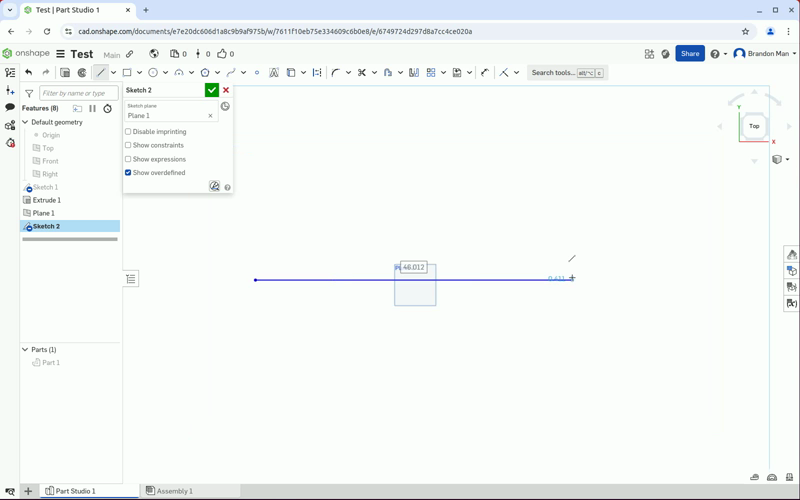
scroll(6)
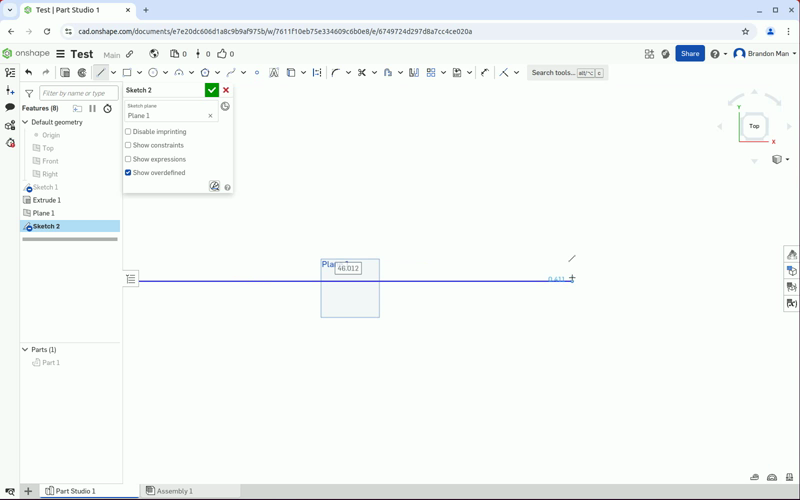
scroll(6)
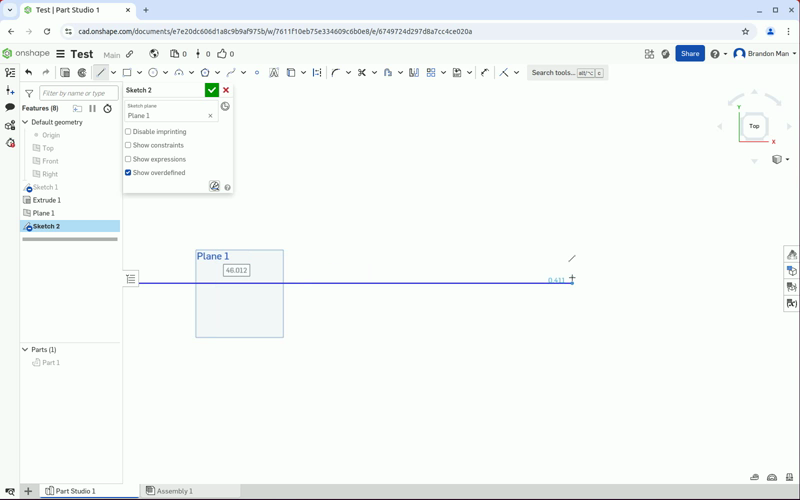
scroll(6)
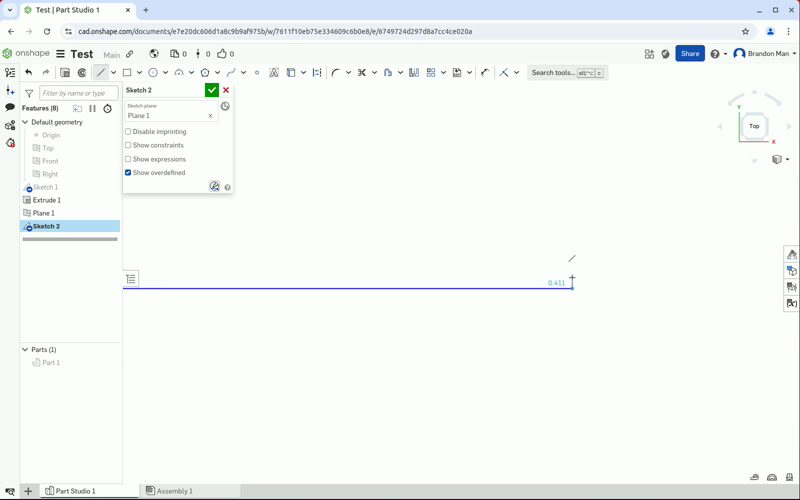
scroll(6)
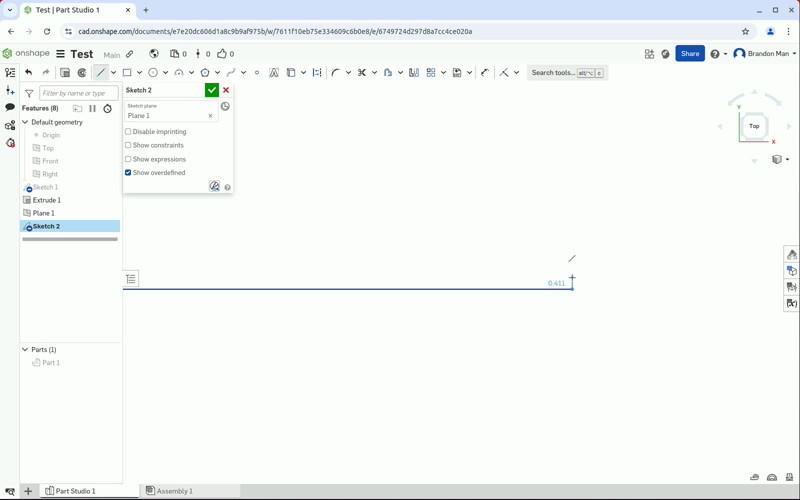
scroll(6)
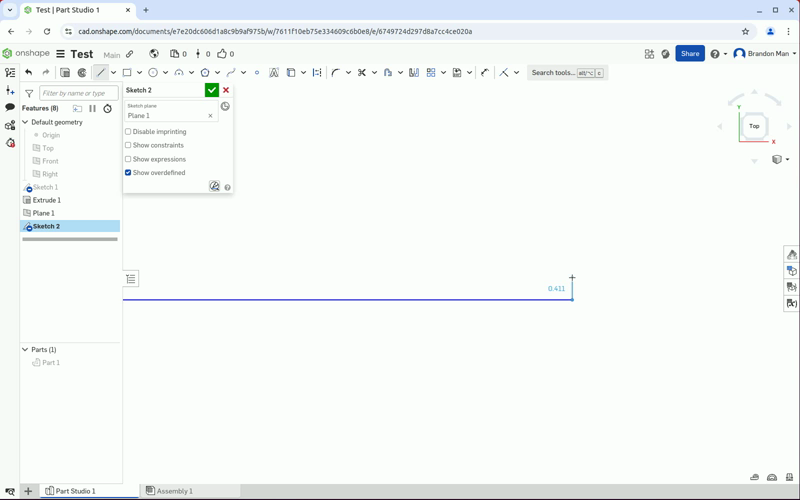
click(572, 277)
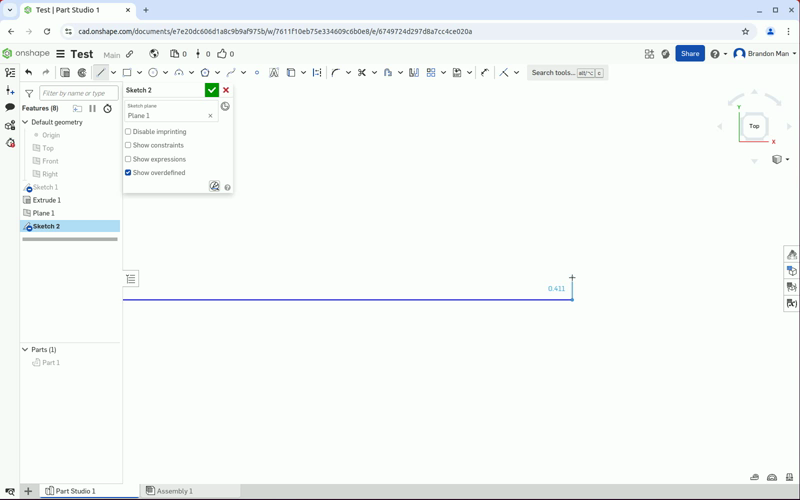
scroll(-6)
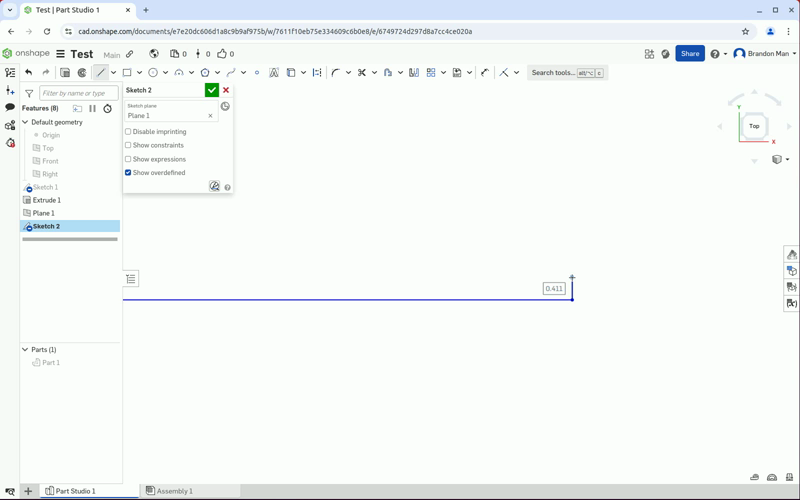
scroll(-6)
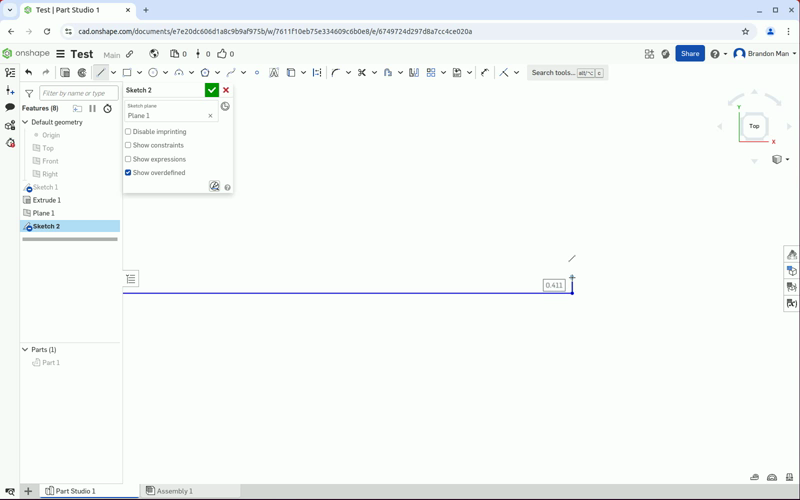
scroll(-6)
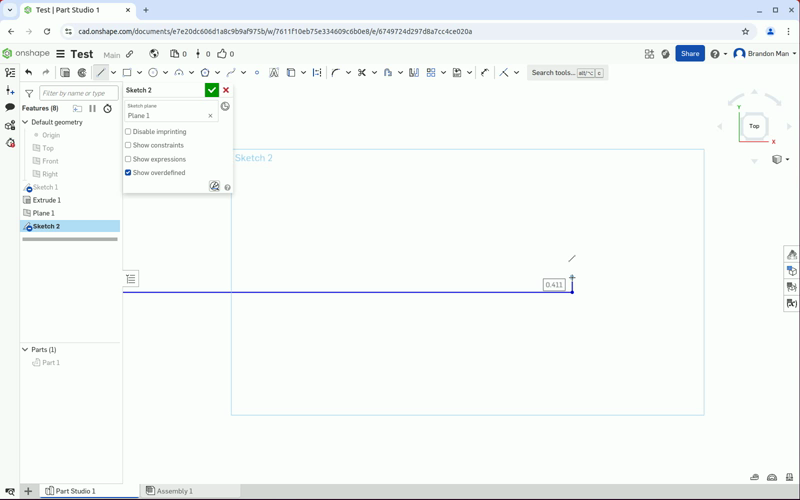
scroll(-6)
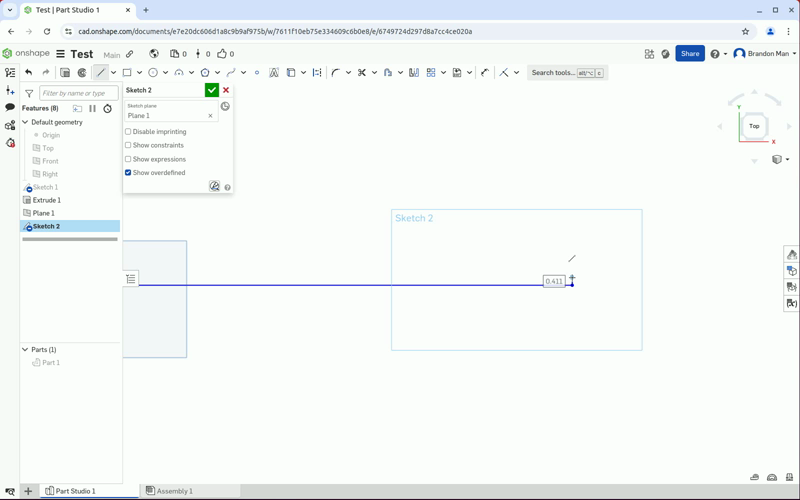
scroll(-6)
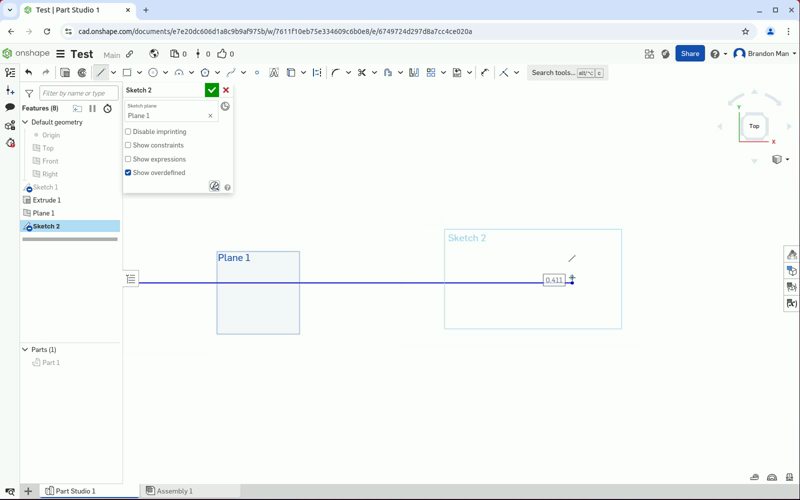
scroll(-6)
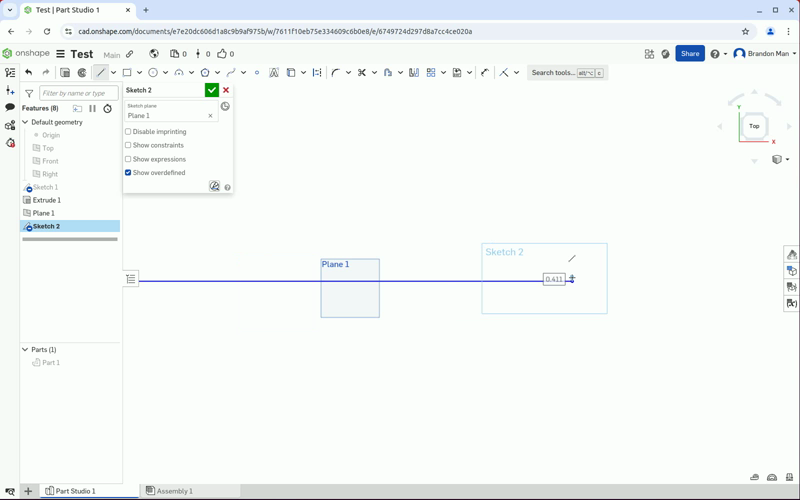
scroll(-6)
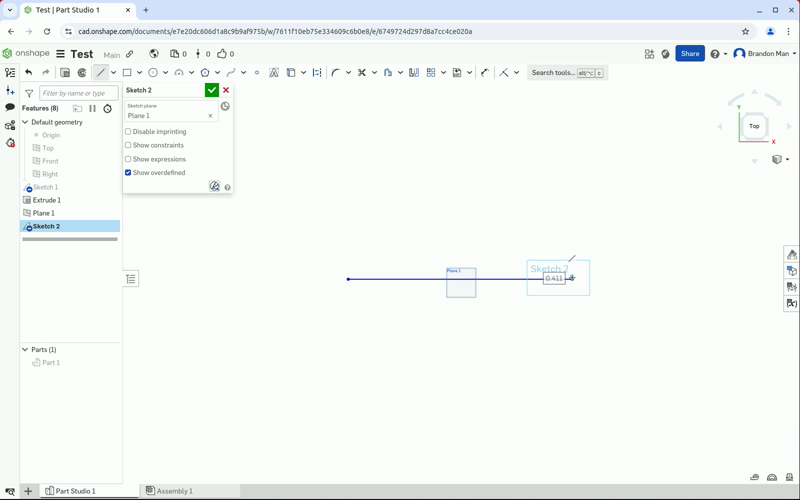
key_up(shift)
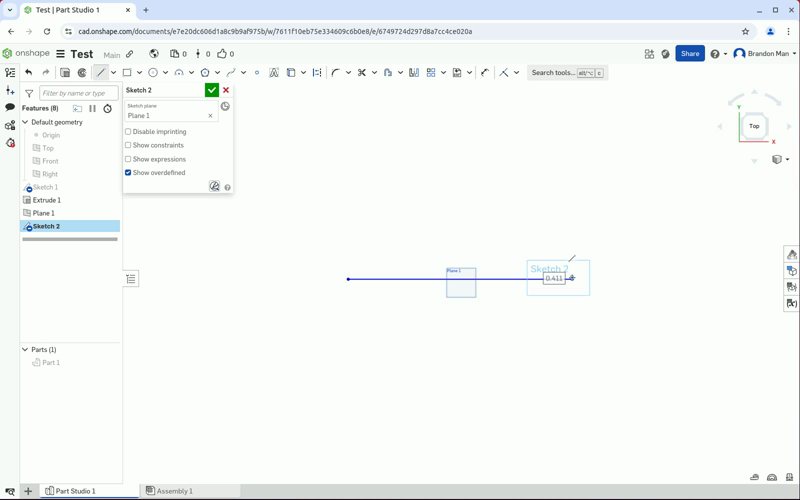
key_down(shift)
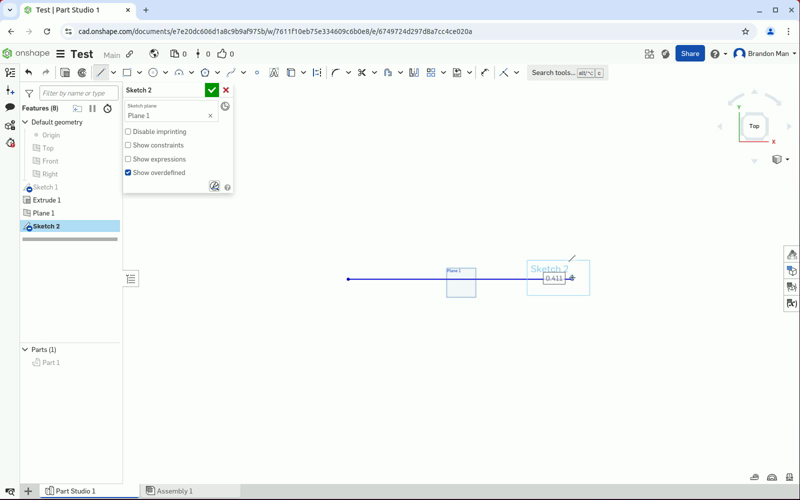
mouse_move(348, 277)
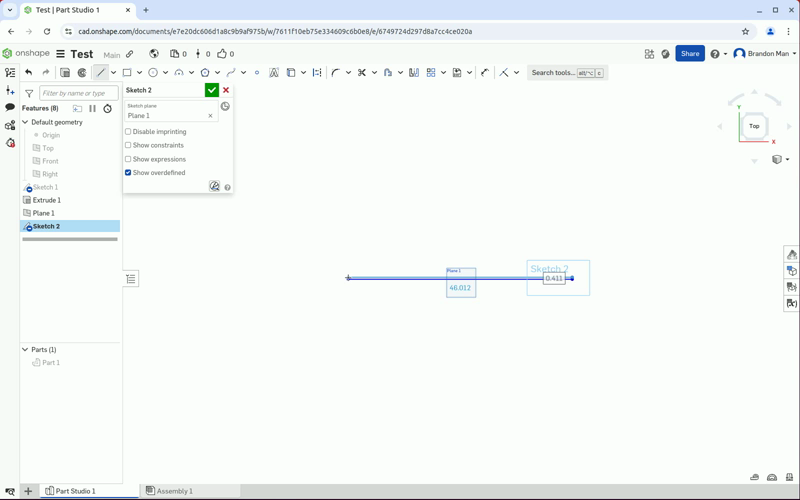
scroll(6)
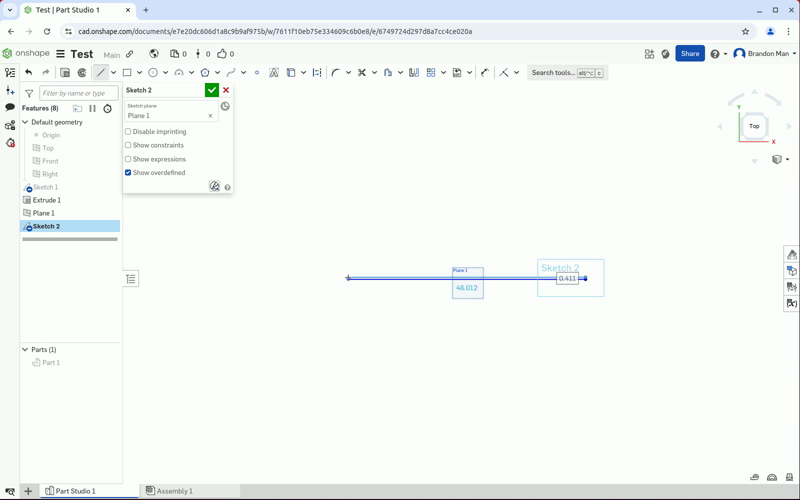
scroll(6)
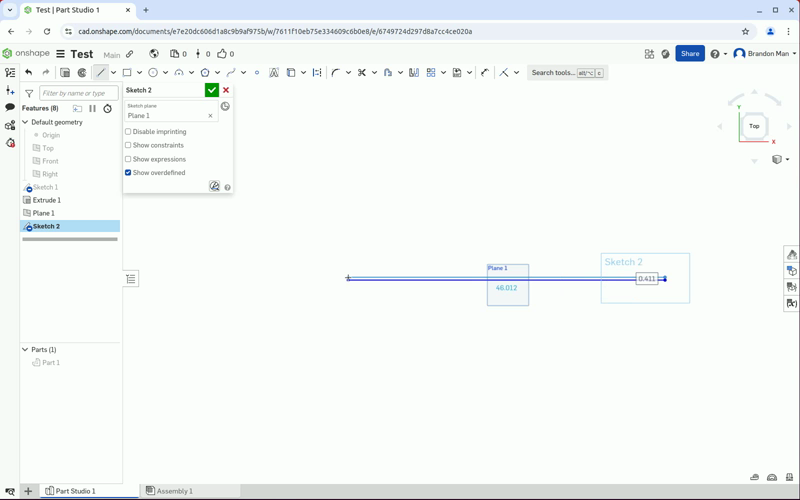
scroll(6)
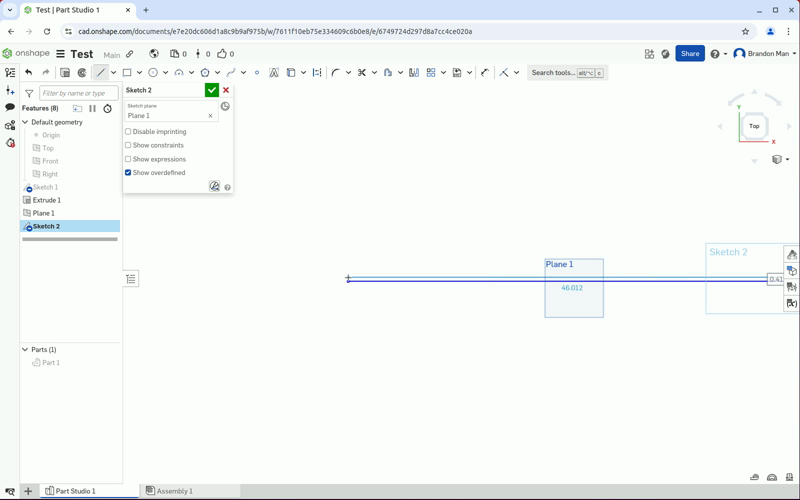
scroll(6)
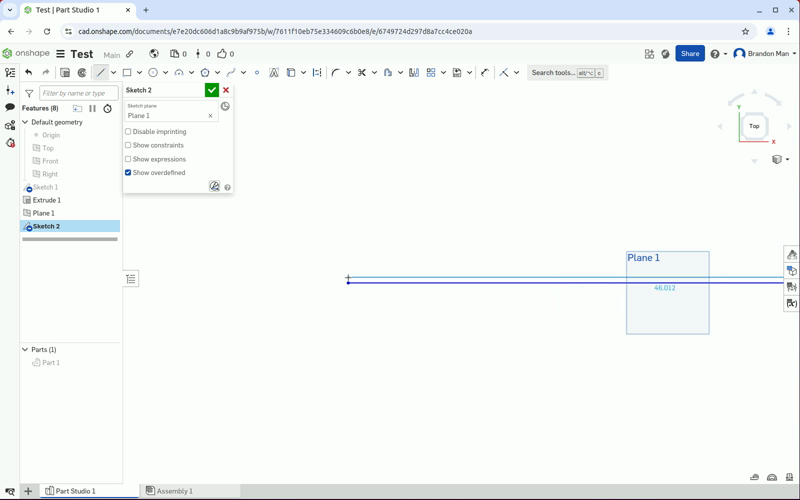
scroll(6)
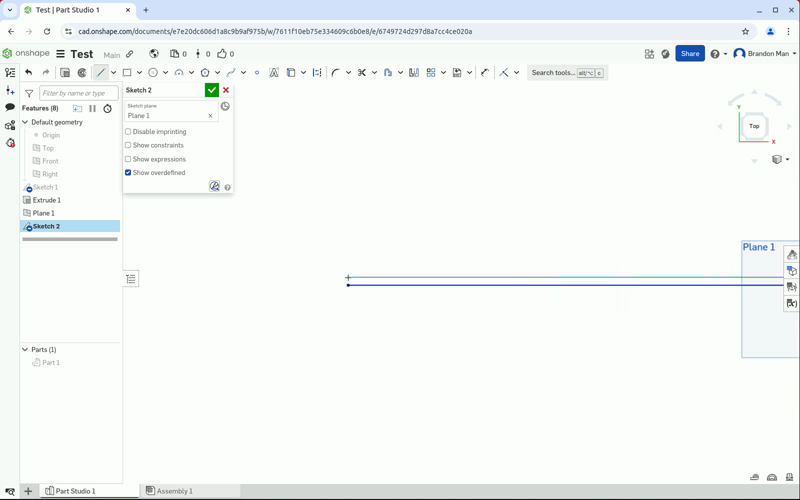
scroll(6)
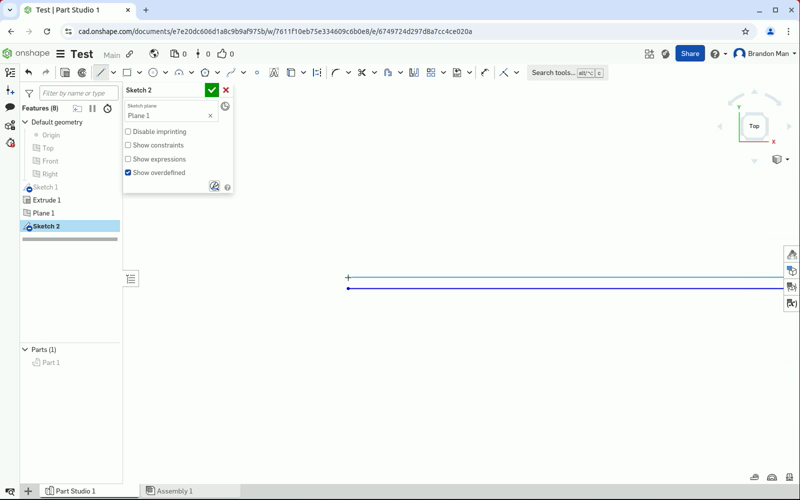
scroll(6)
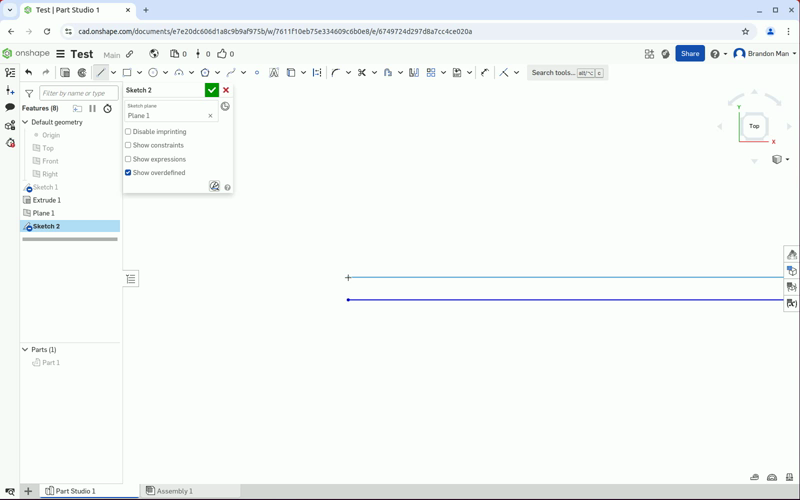
click(348, 277)
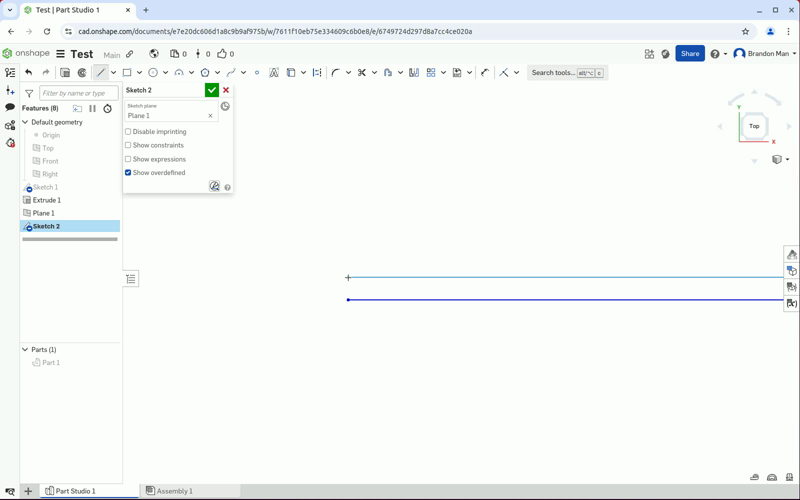
scroll(-6)
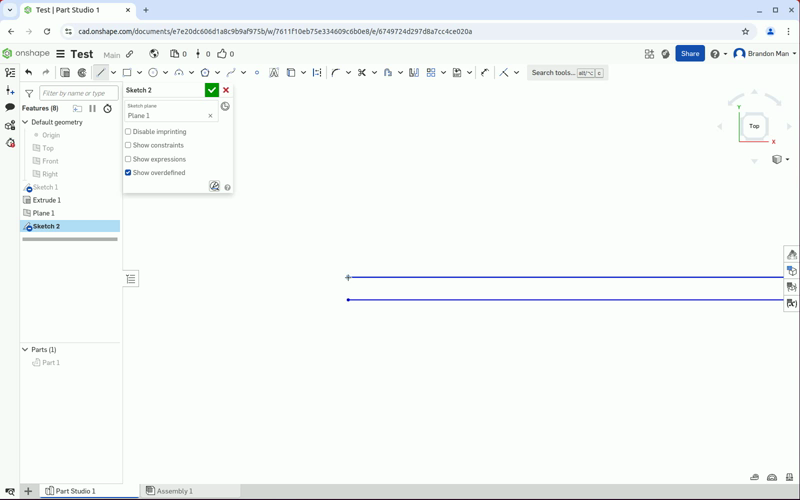
scroll(-6)
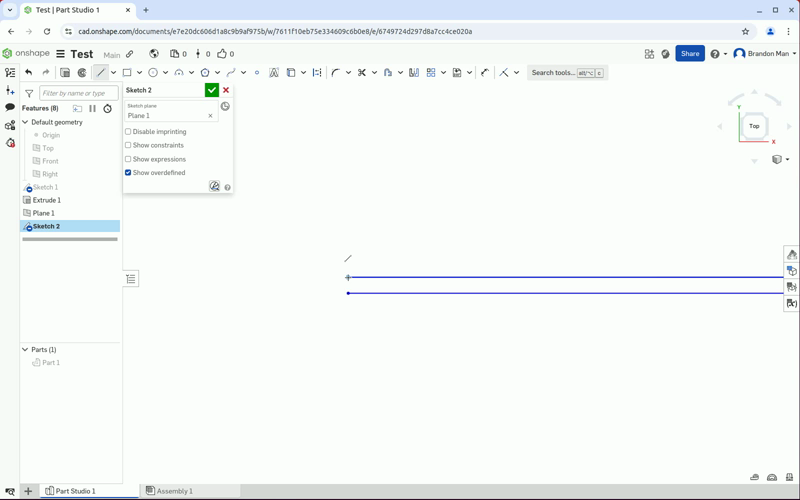
scroll(-6)
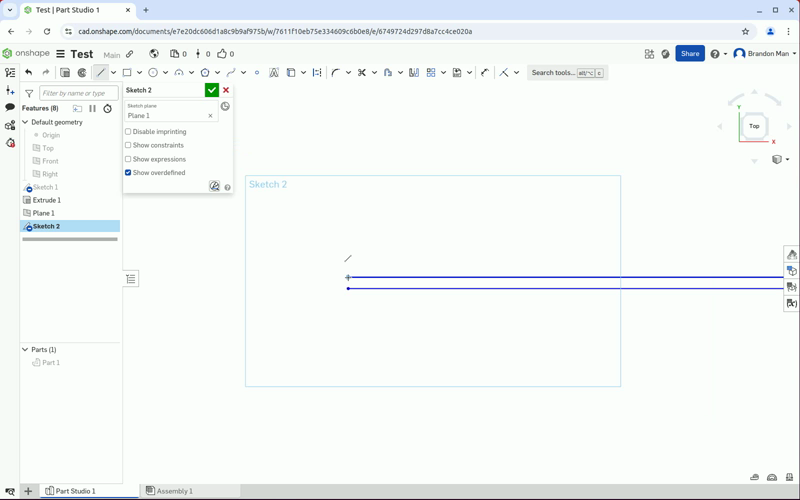
scroll(-6)
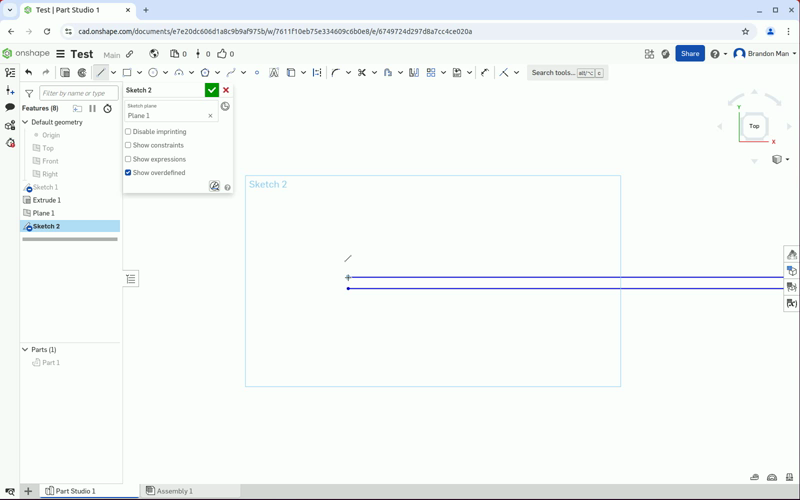
scroll(-6)
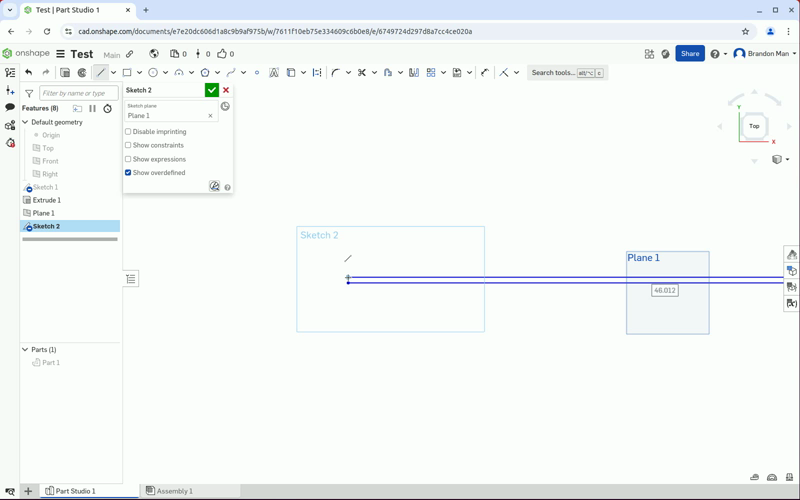
scroll(-6)
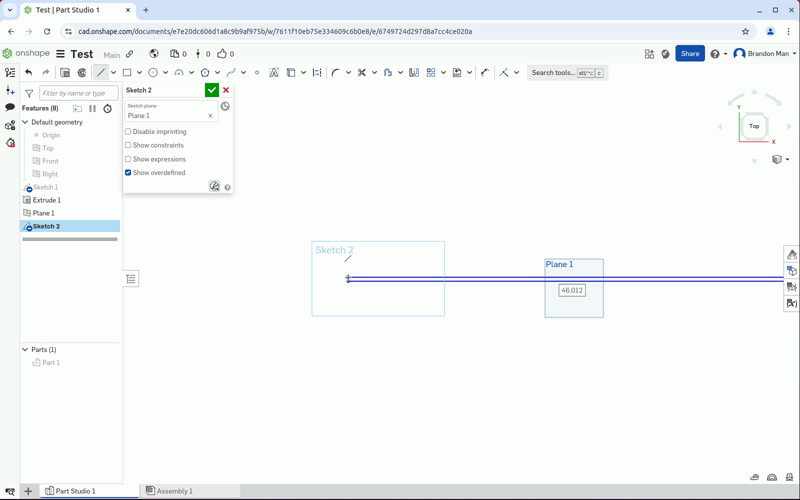
scroll(-6)
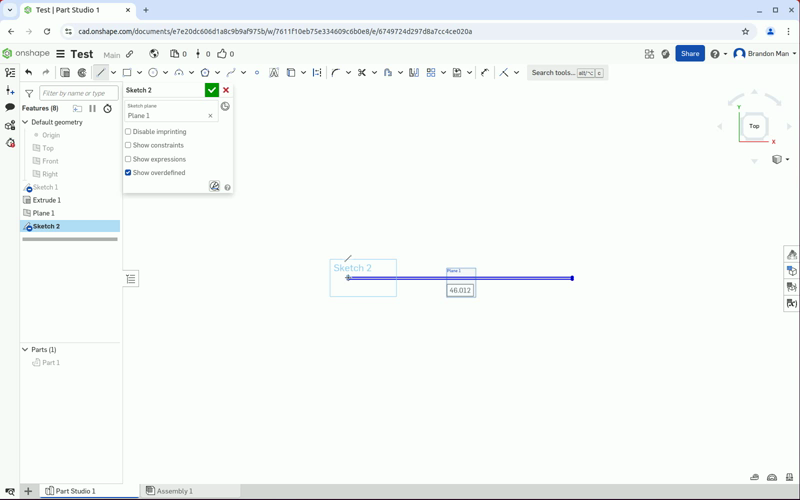
key_up(shift)
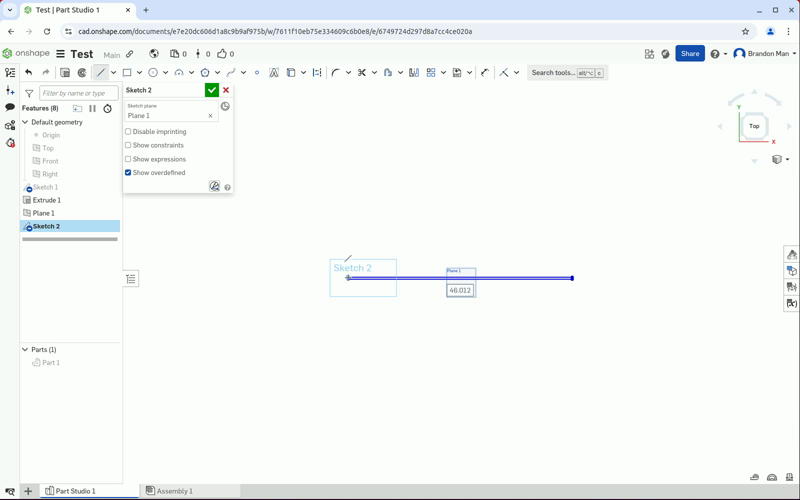
mouse_move(378, 277)
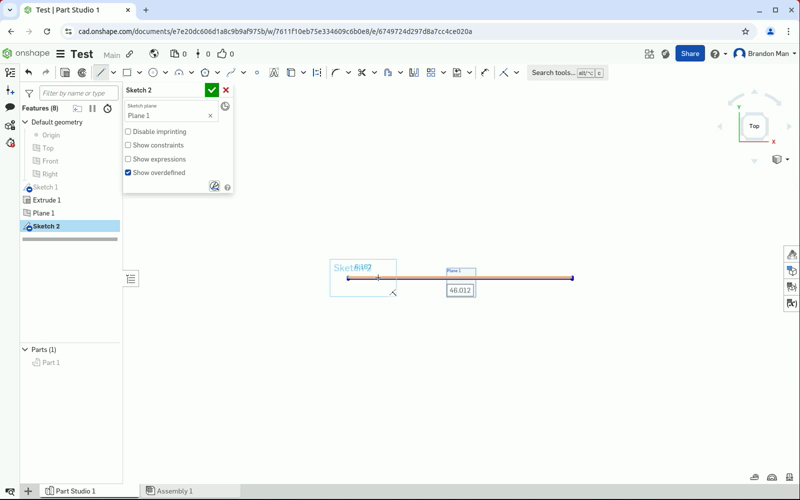
key_down(shift)
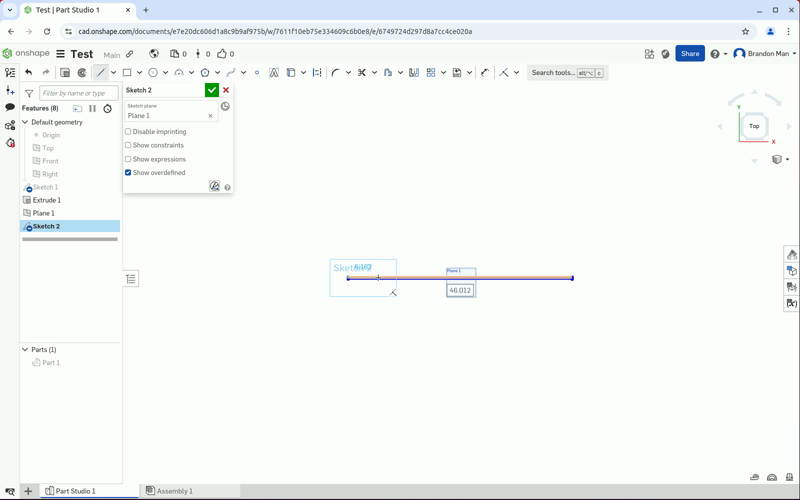
mouse_move(348, 279)
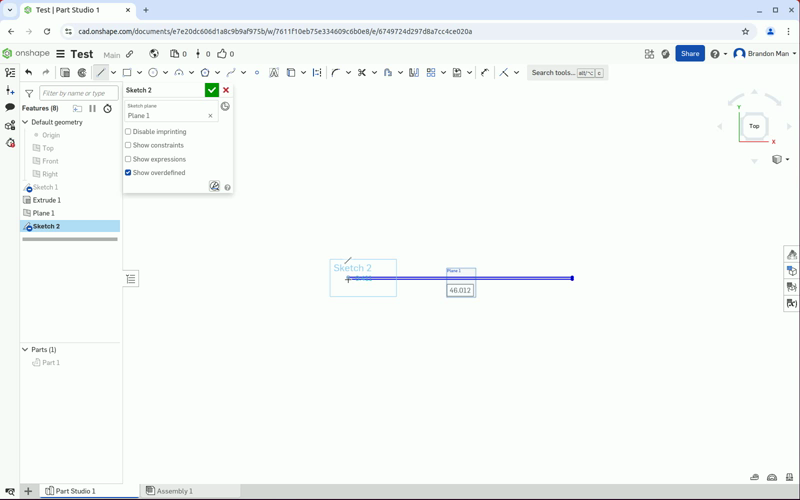
scroll(6)
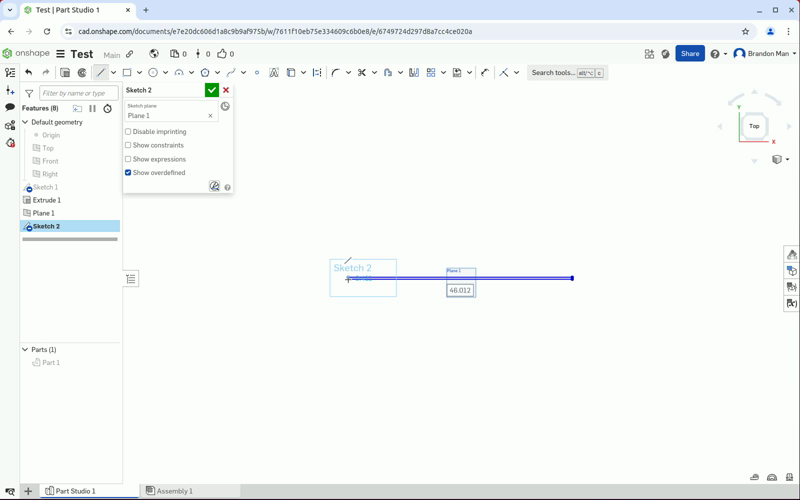
scroll(6)
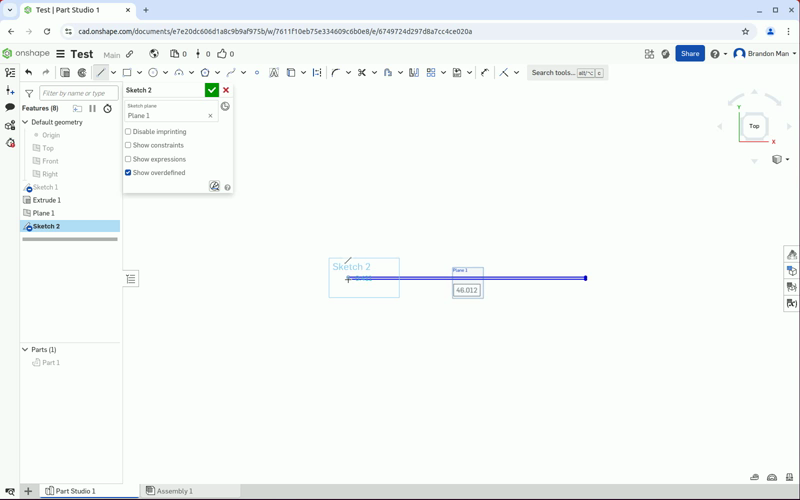
scroll(6)
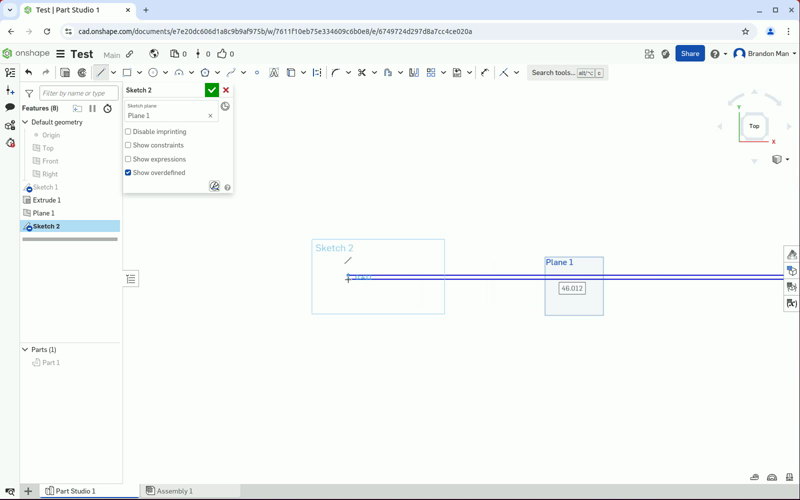
scroll(6)
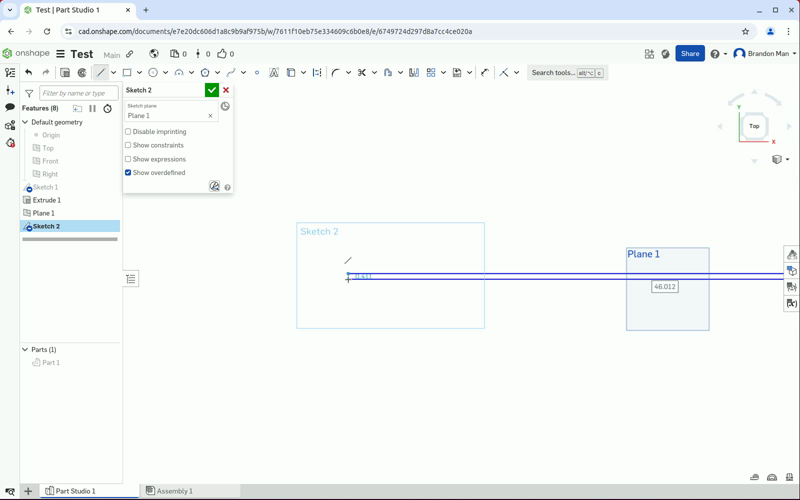
scroll(6)
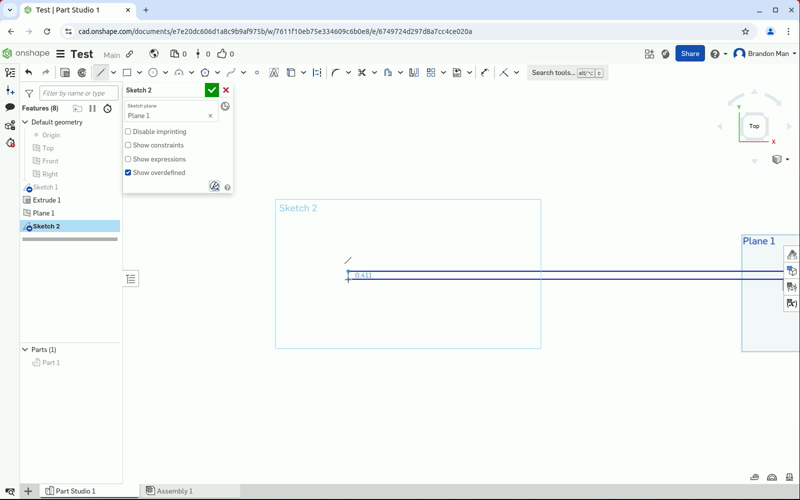
scroll(6)
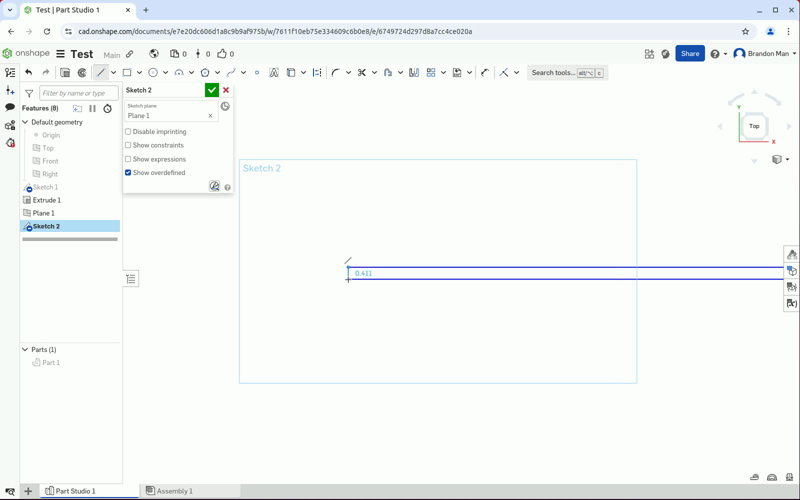
scroll(6)
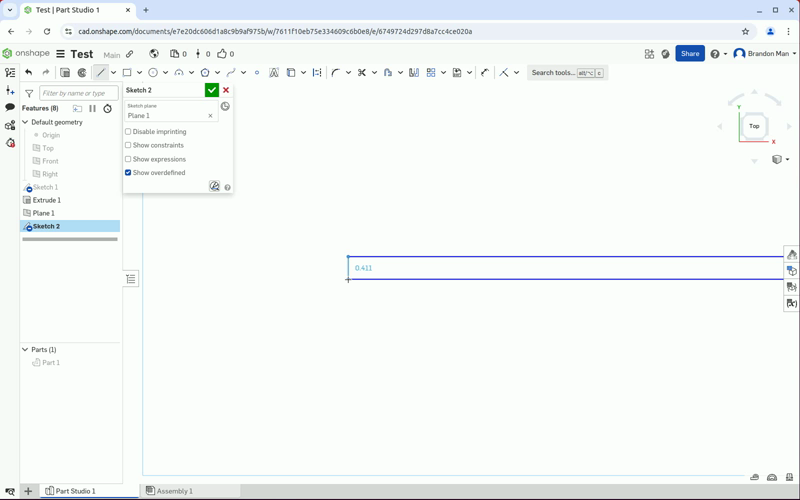
key_up(shift)
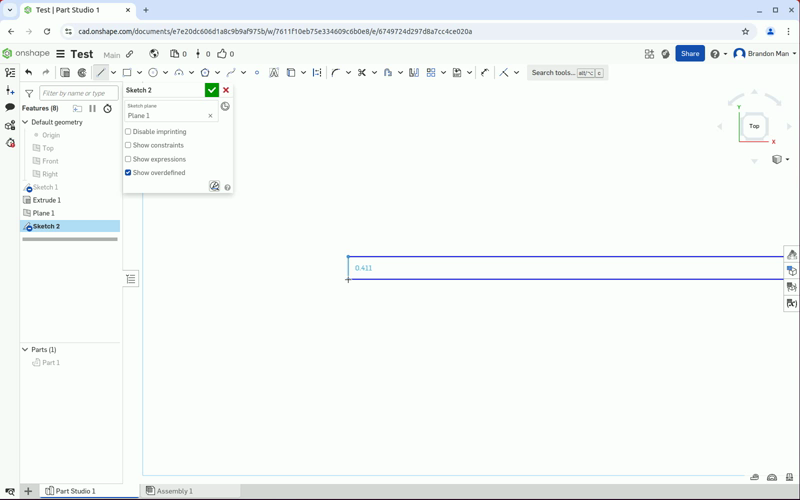
click(348, 279)
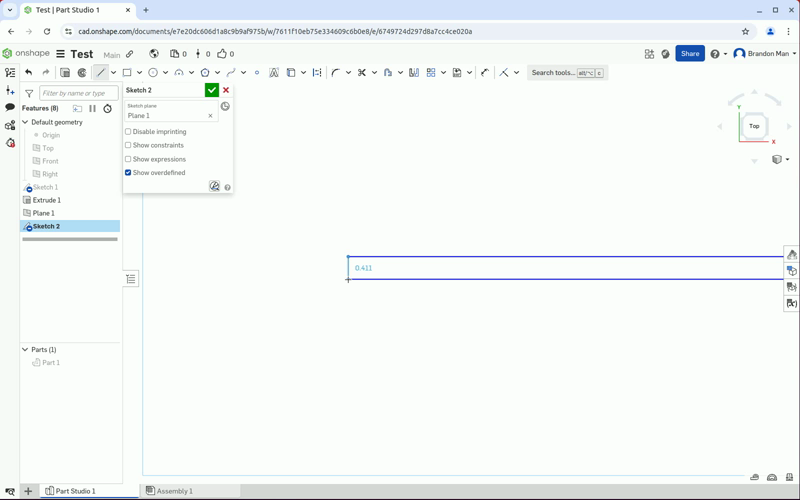
scroll(-6)
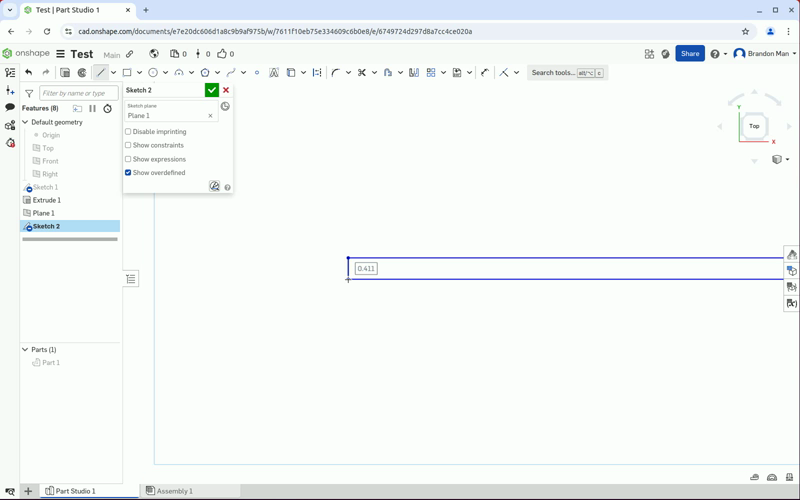
scroll(-6)
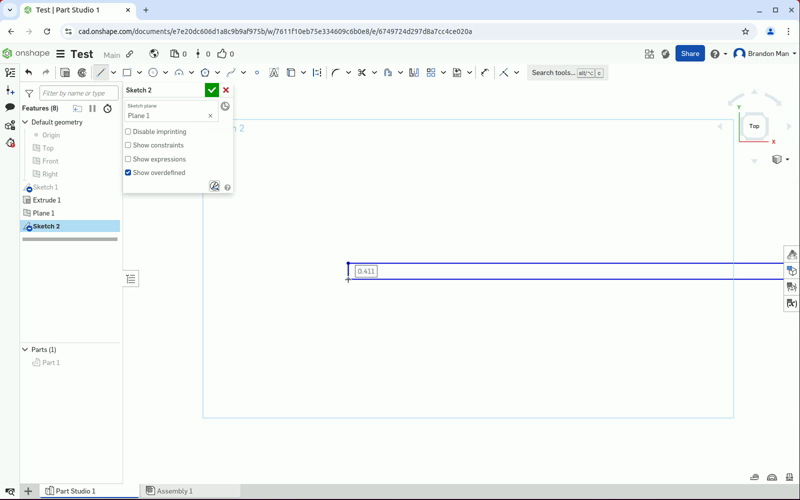
scroll(-6)
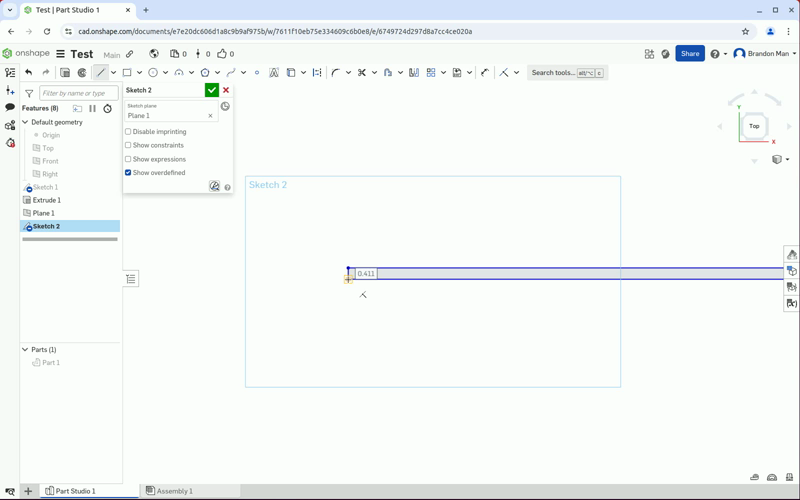
scroll(-6)
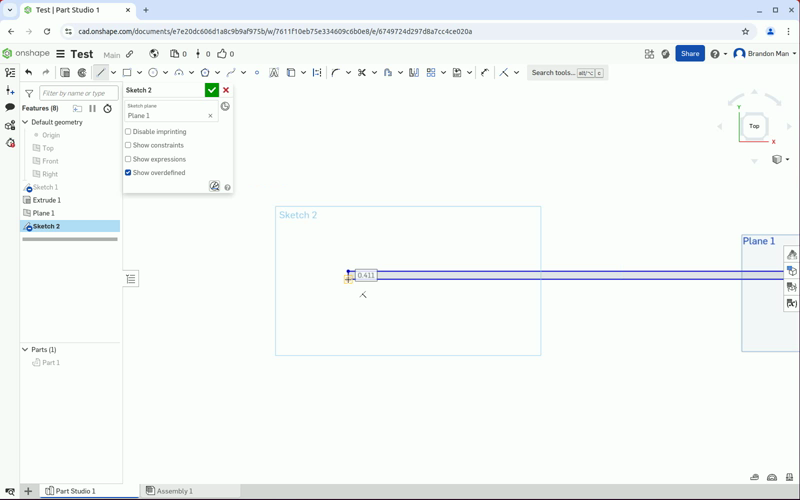
scroll(-6)
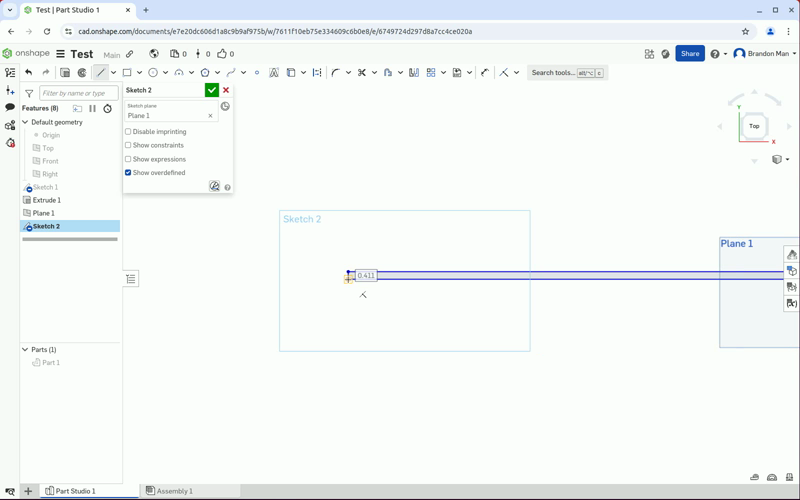
scroll(-6)
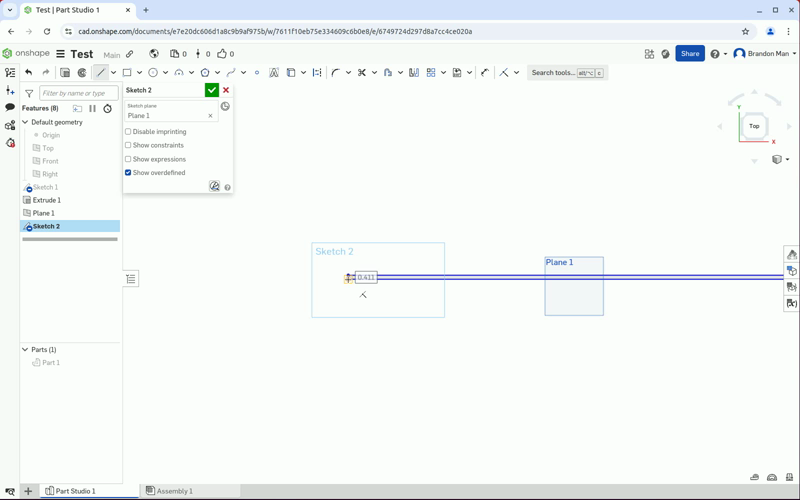
scroll(-6)
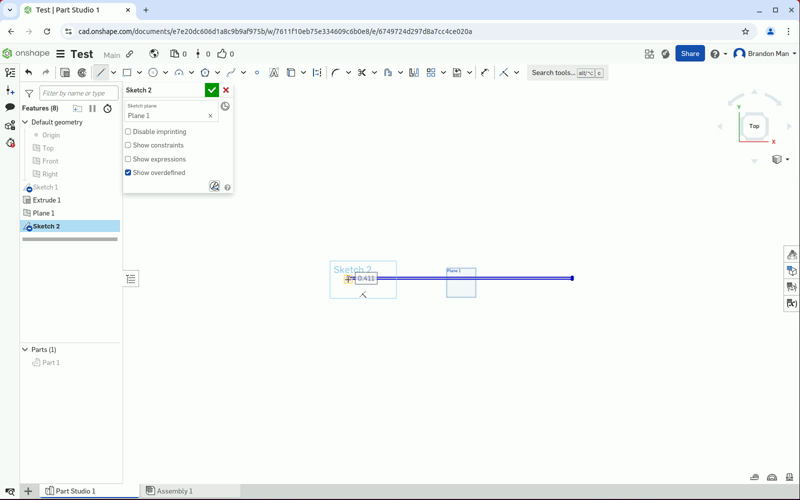
key(esc)
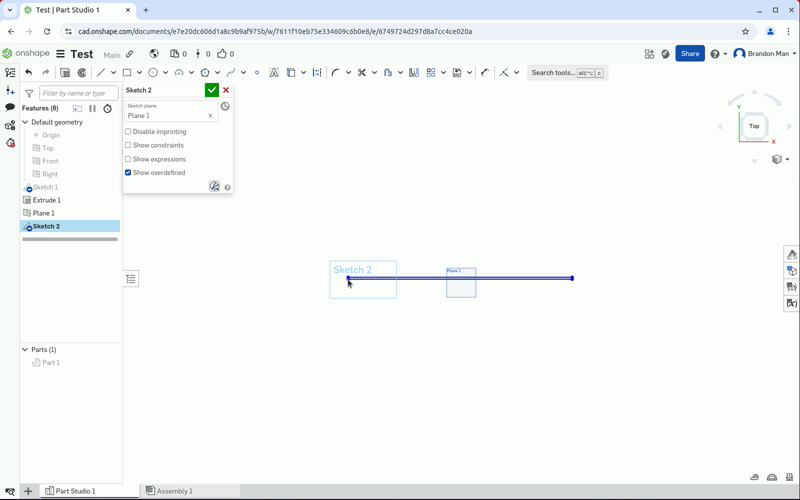
mouse_move(436, 278)
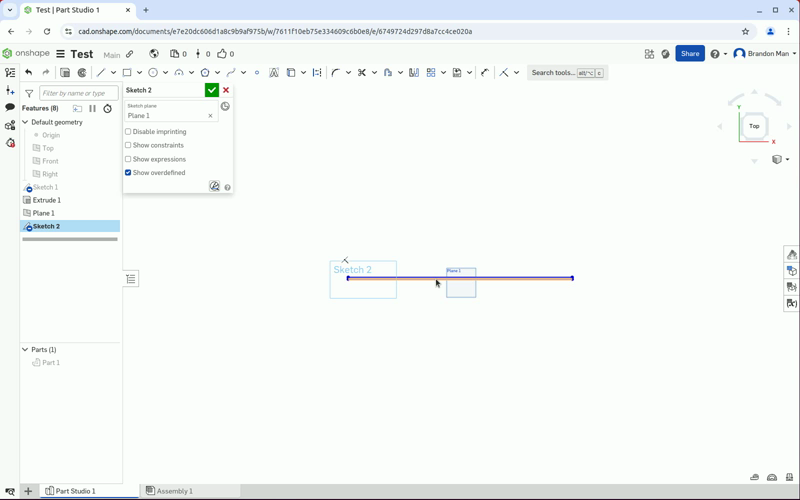
scroll(6)
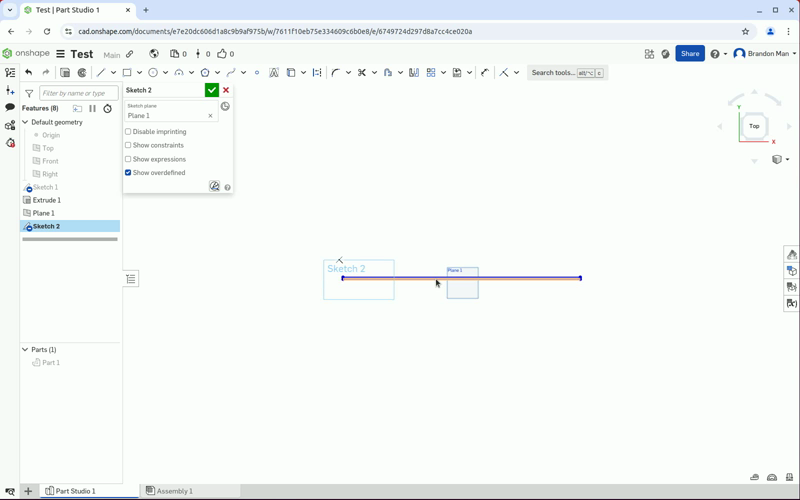
scroll(6)
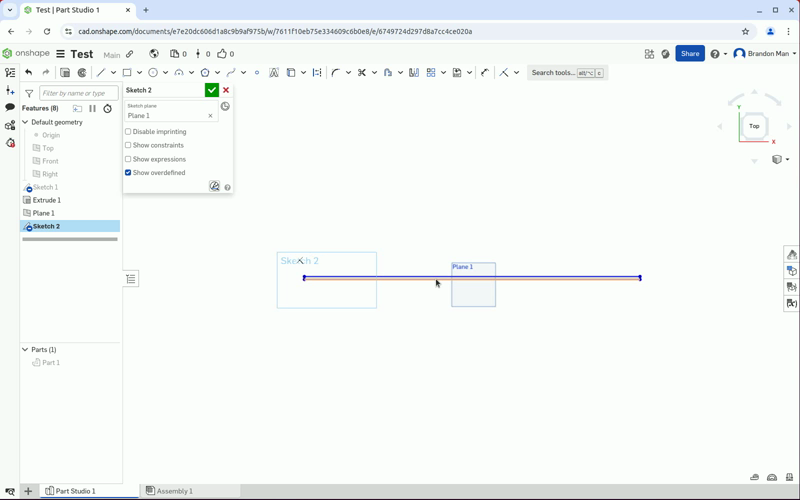
scroll(6)
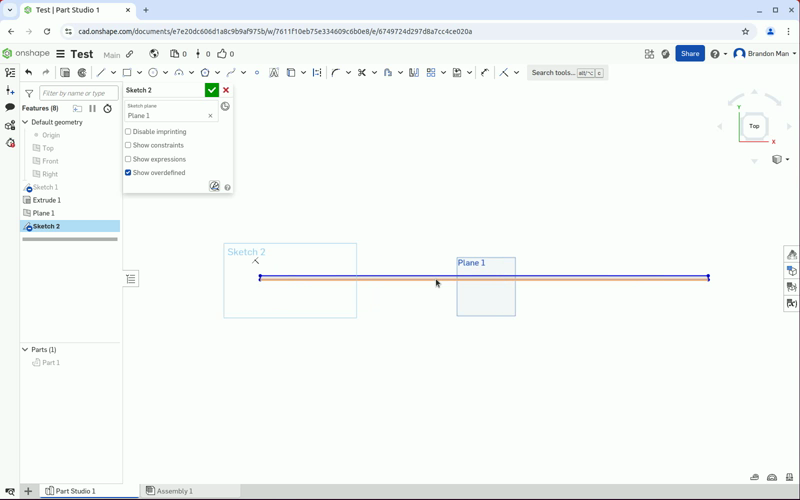
scroll(6)
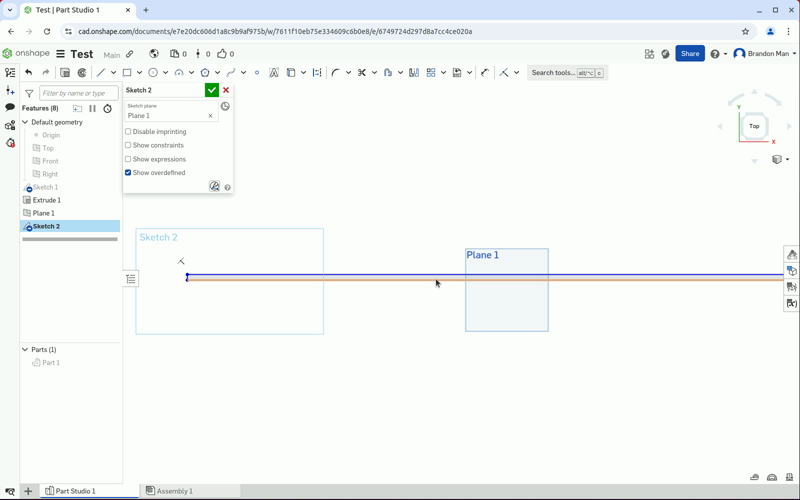
scroll(6)
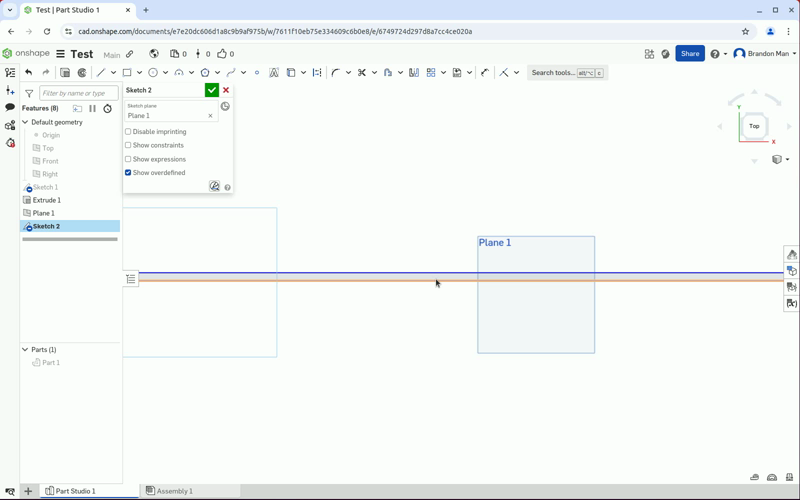
scroll(6)
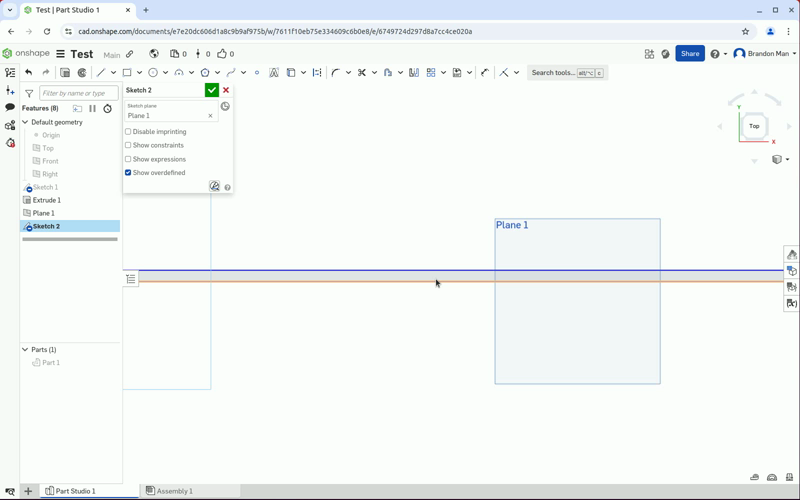
scroll(6)
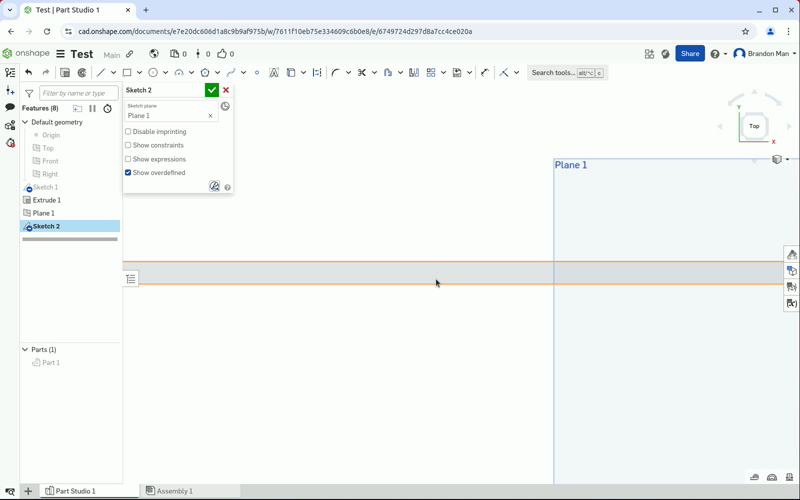
click(436, 278)
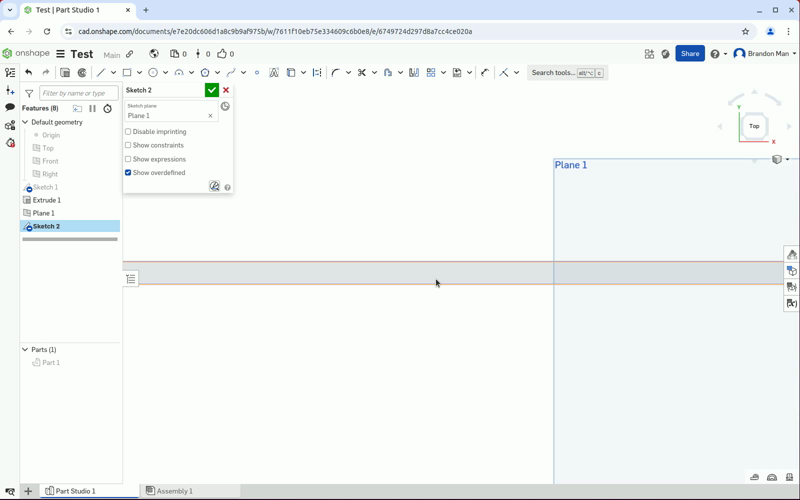
scroll(-6)
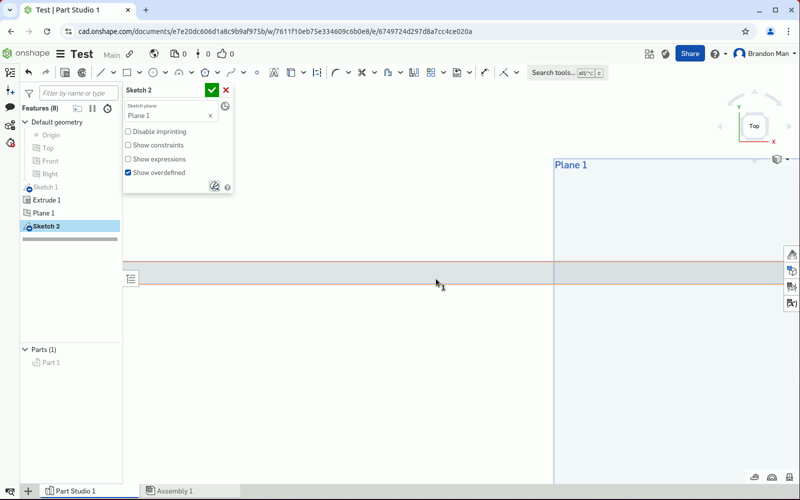
scroll(-6)
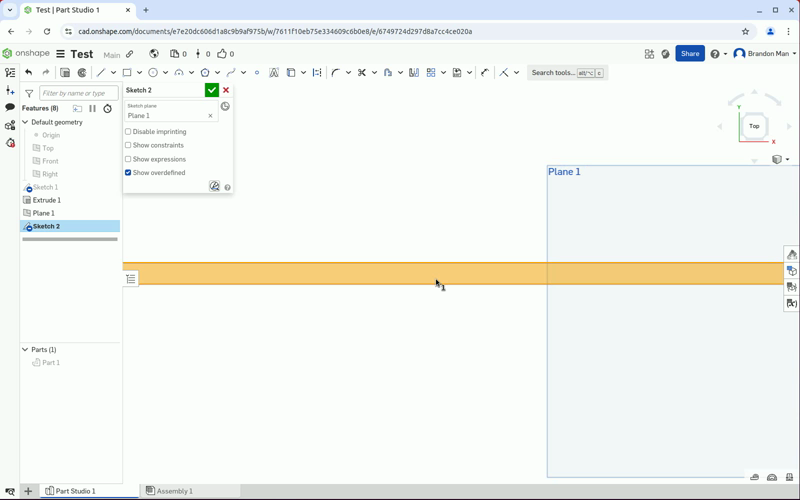
scroll(-6)
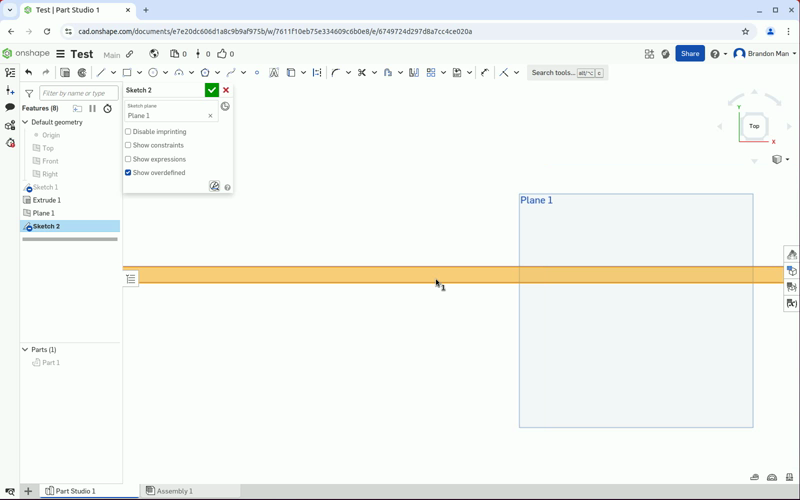
scroll(-6)
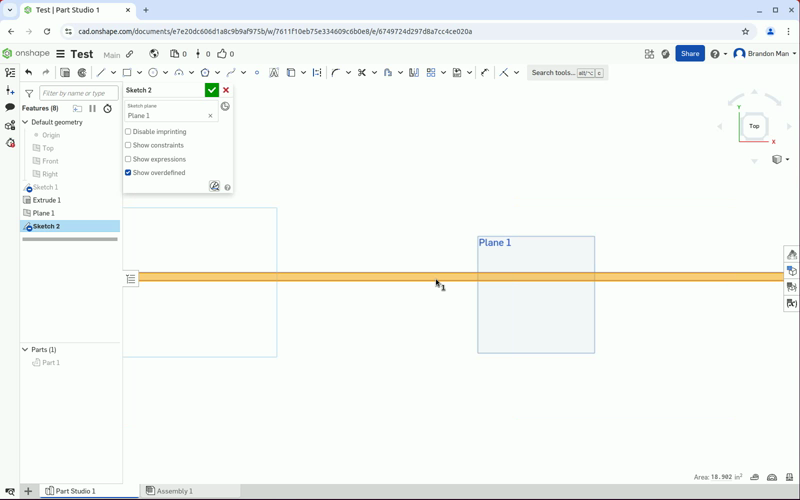
scroll(-6)
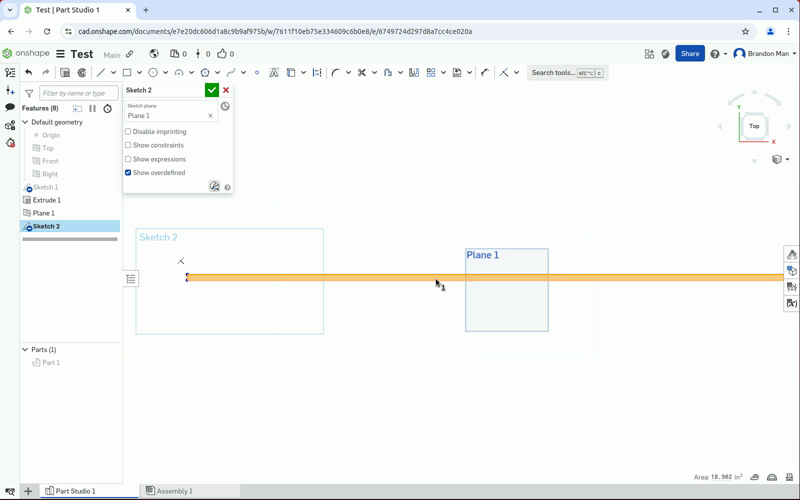
scroll(-6)
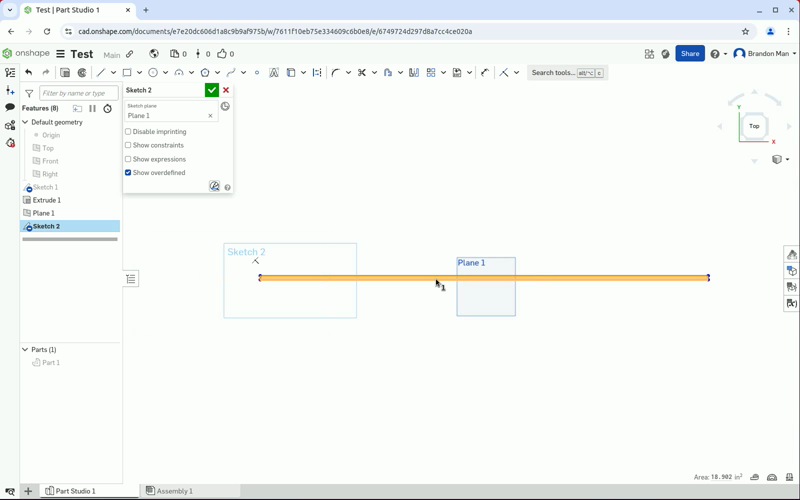
scroll(-6)
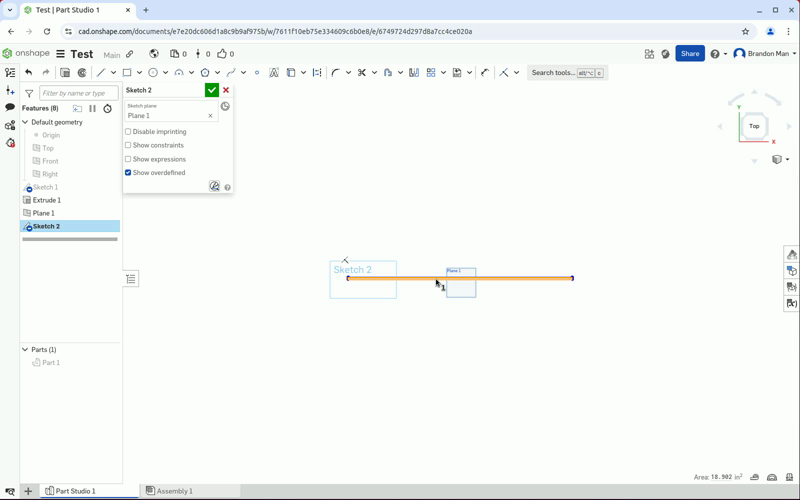
mouse_move(73, 352)
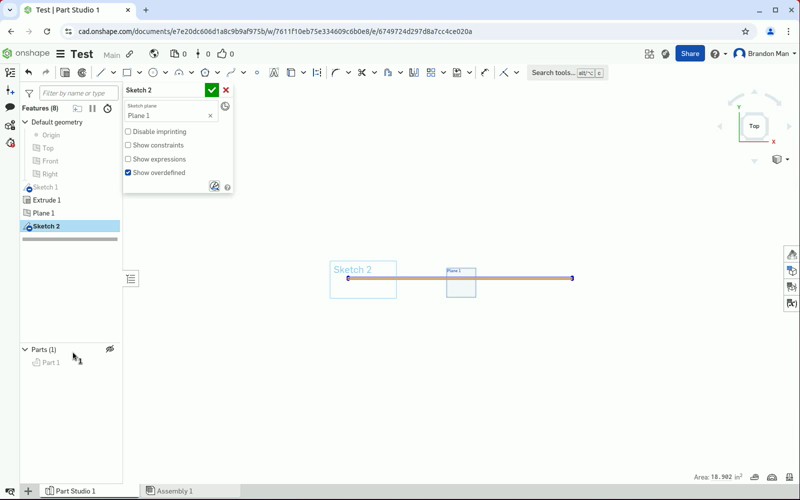
key(shift+y)
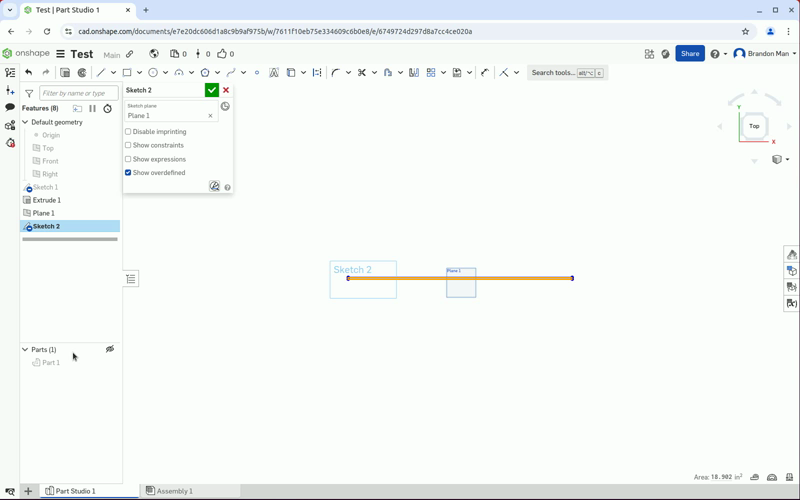
key(shift+e)
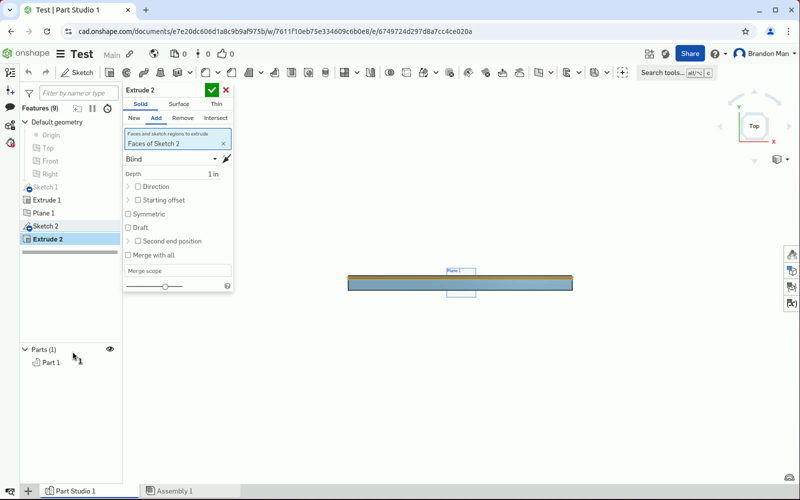
mouse_move(143, 106)
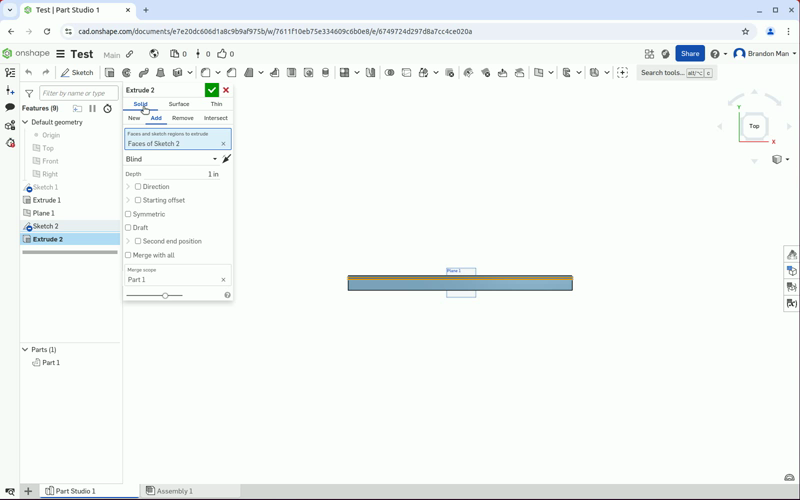
click(143, 106)
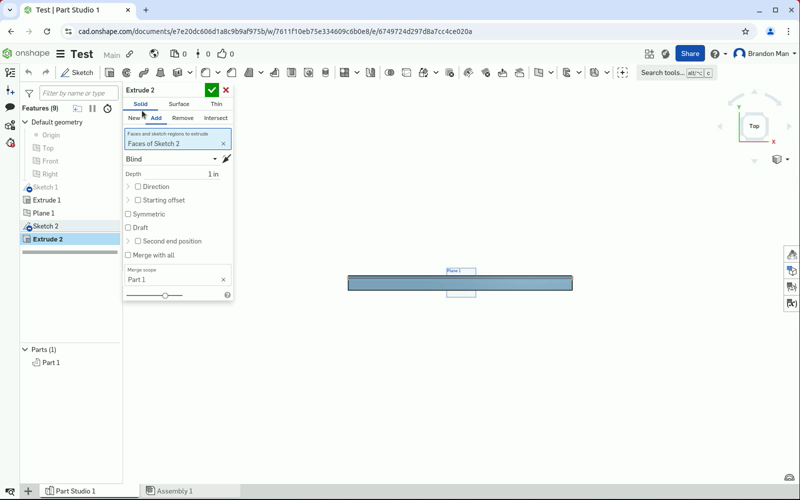
mouse_move(137, 120)
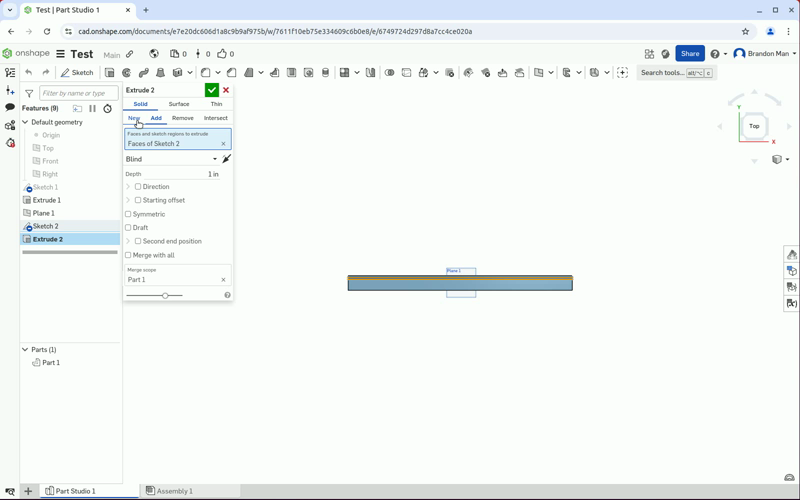
click(137, 120)
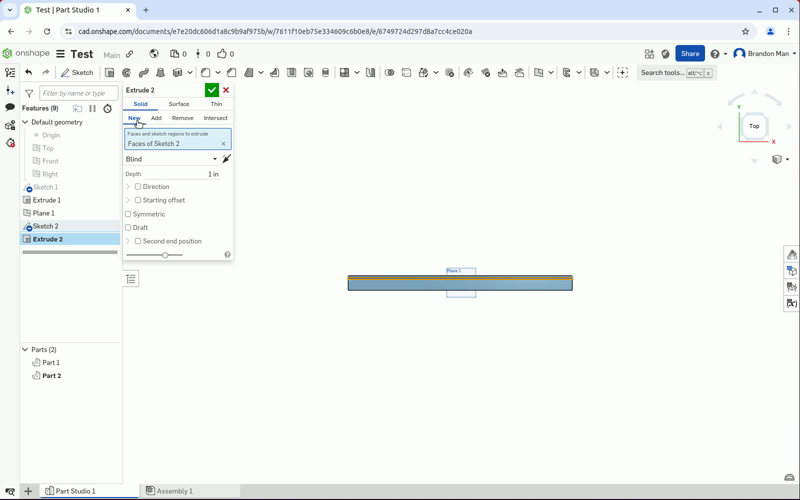
key(tab, 4)
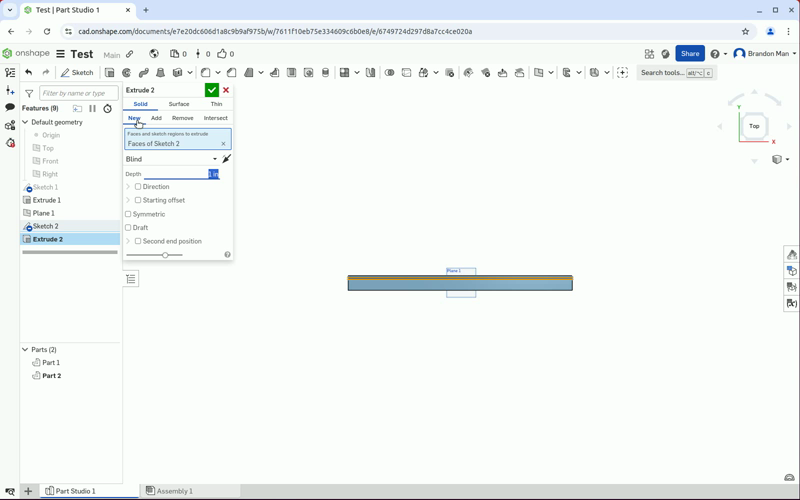
text(3.611)
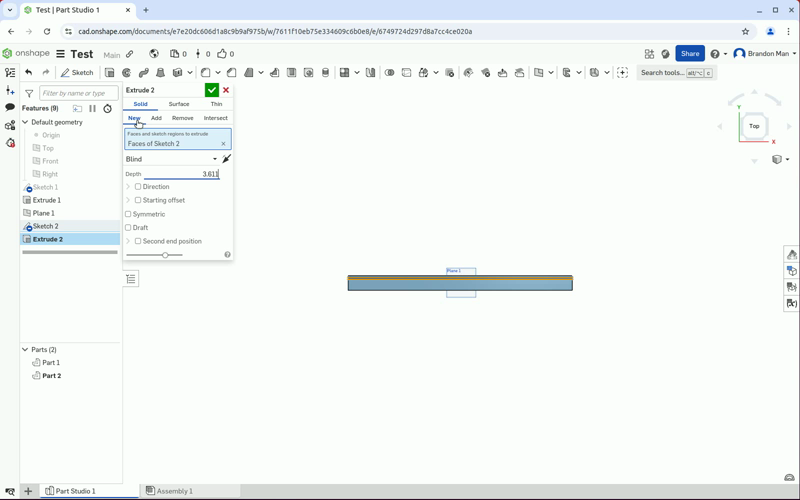
key(enter)
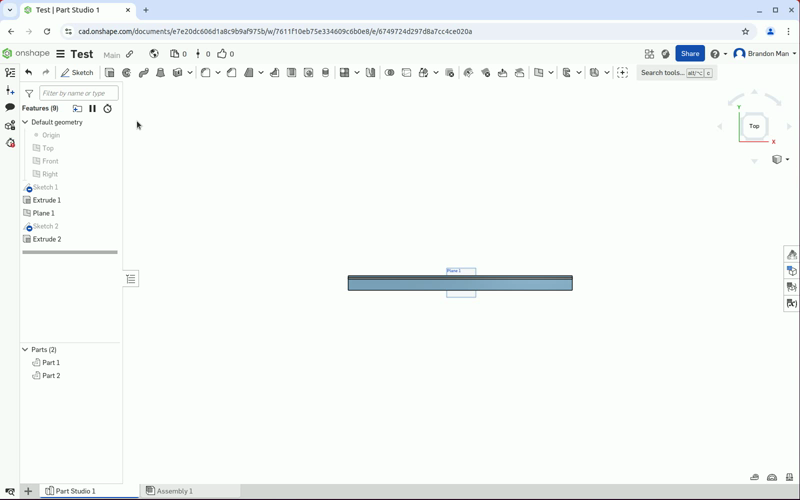
key(shift+h)
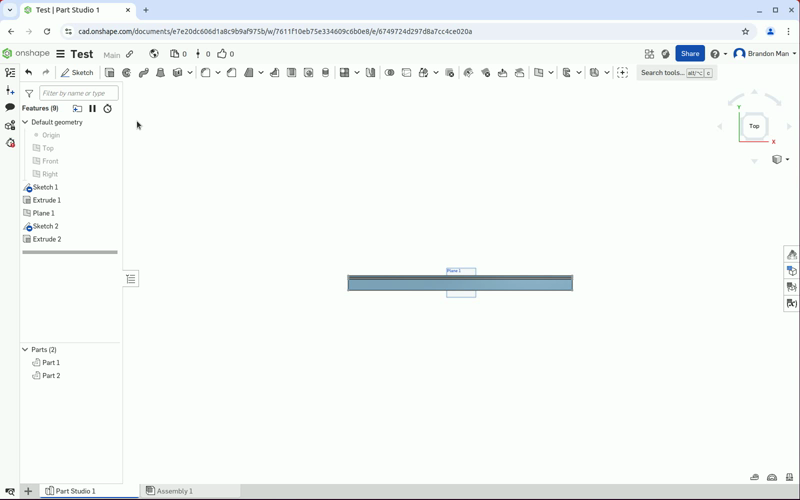
key(shift+h)
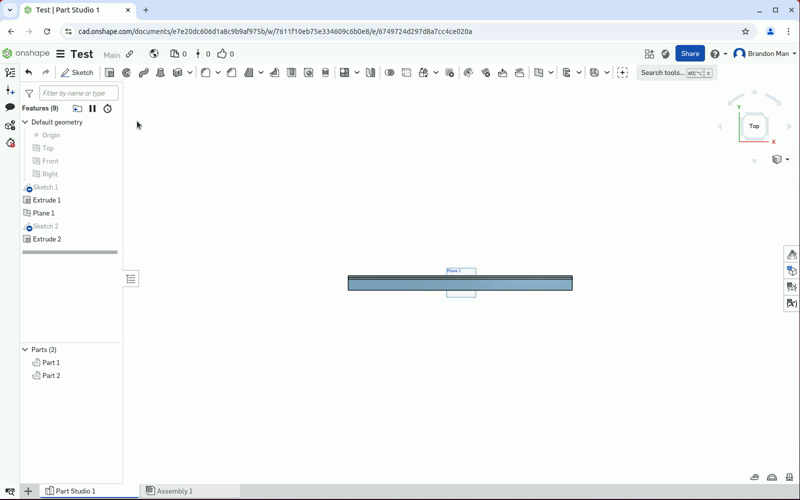
mouse_move(73, 189)
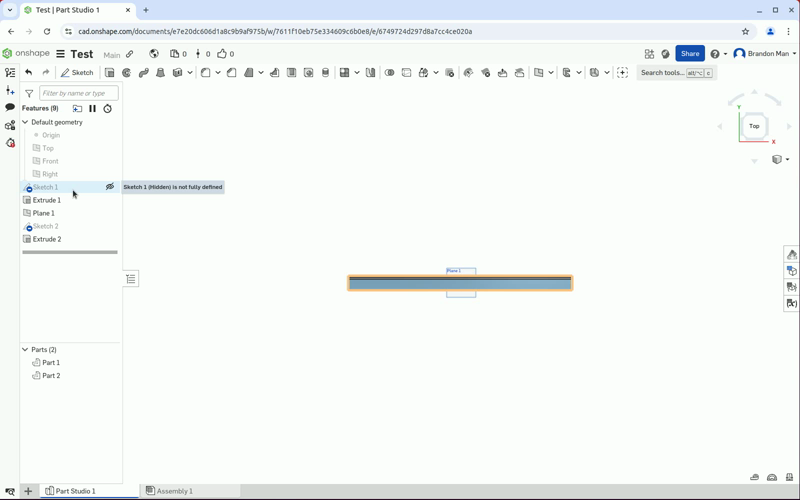
click(73, 189)
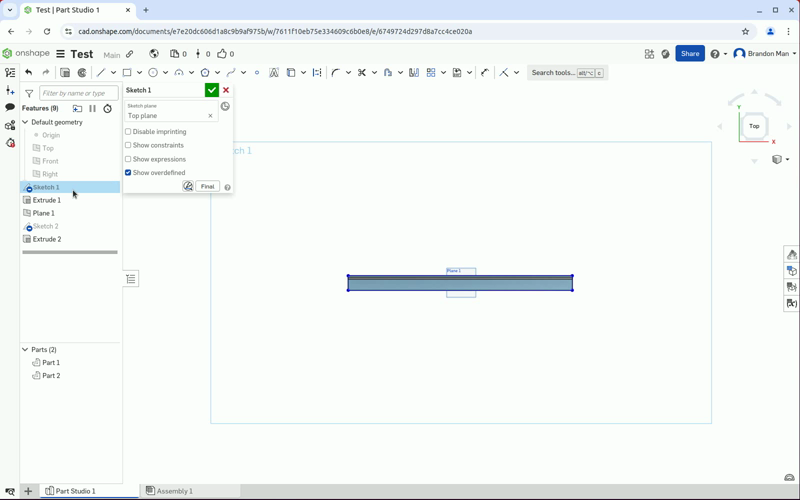
mouse_move(229, 92)
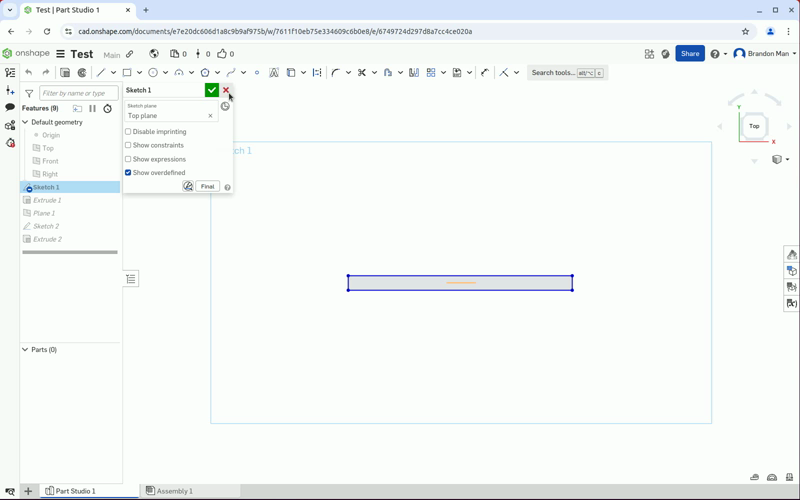
click(229, 92)
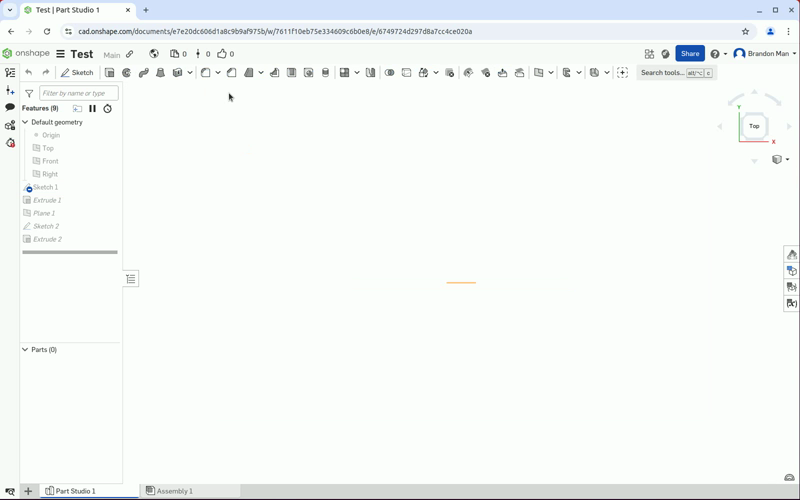
key(shift+s)
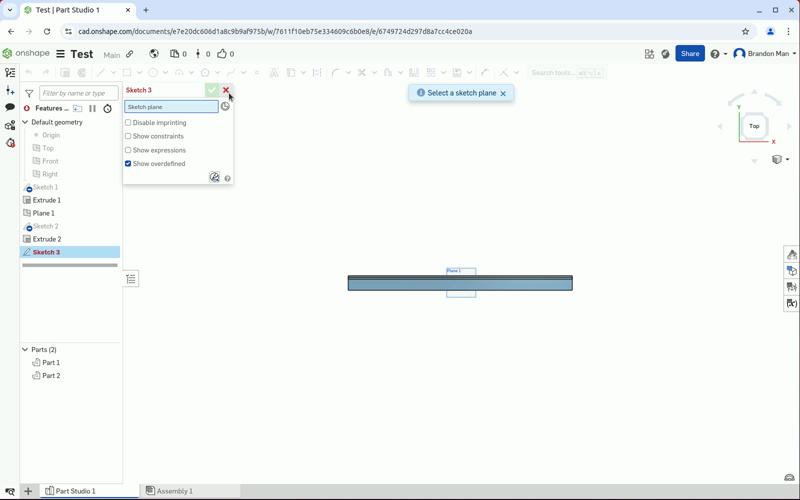
mouse_move(73, 215)
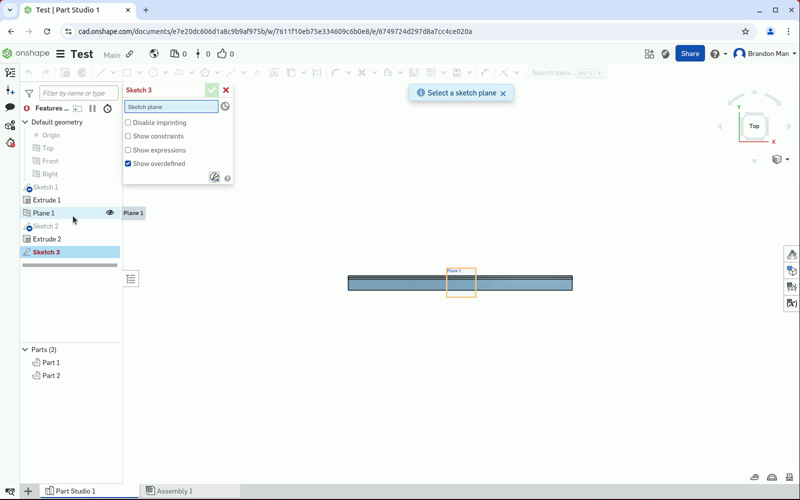
click(73, 215)
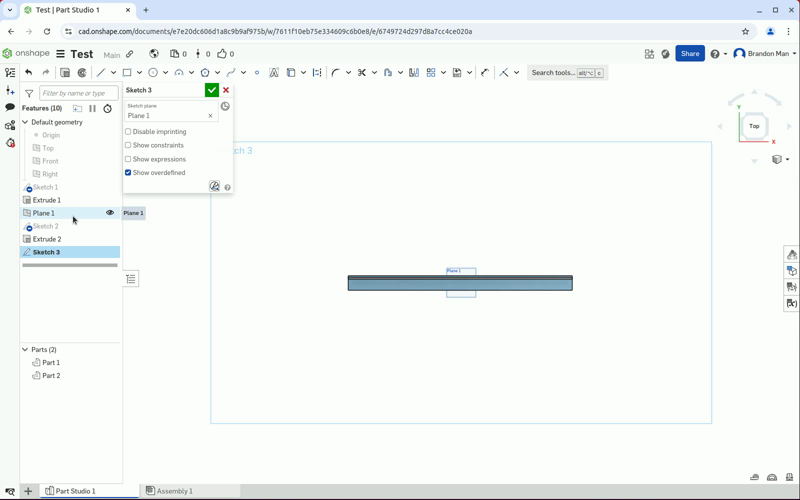
mouse_move(73, 352)
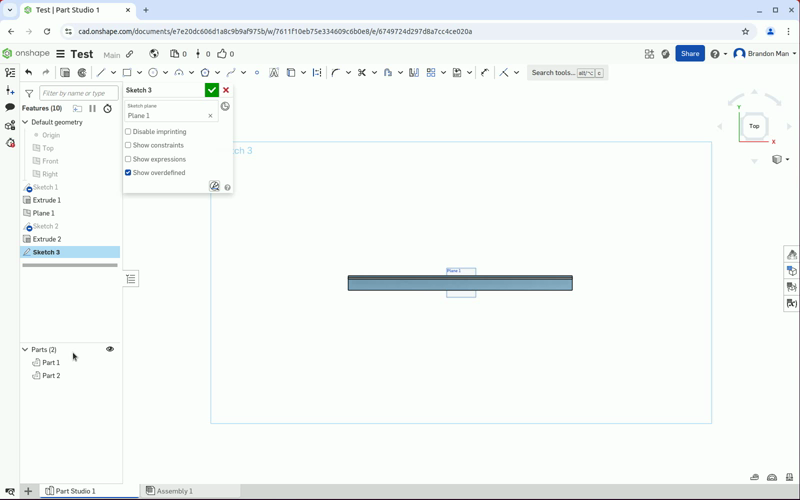
key(y)
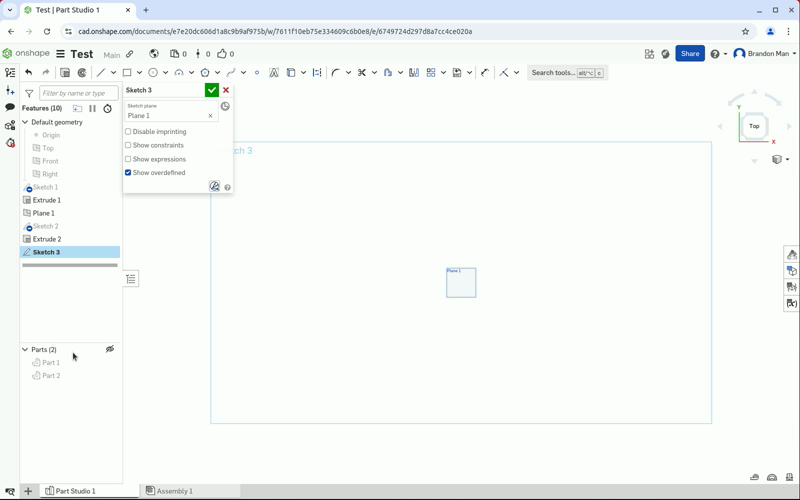
key(l)
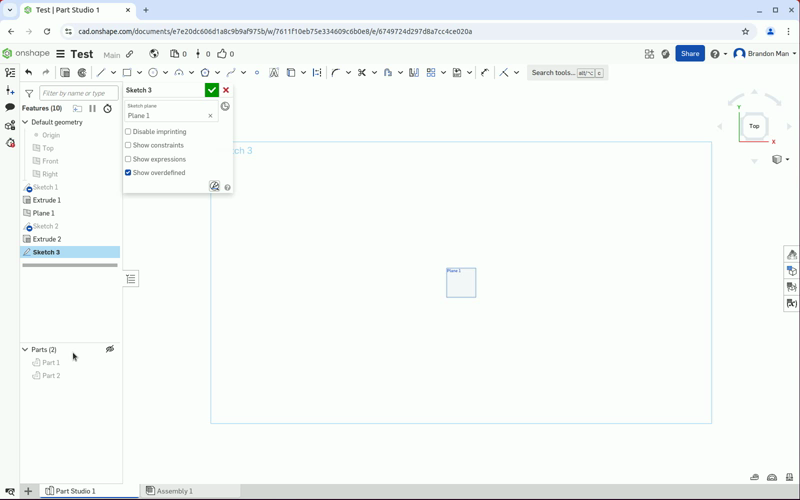
key_down(shift)
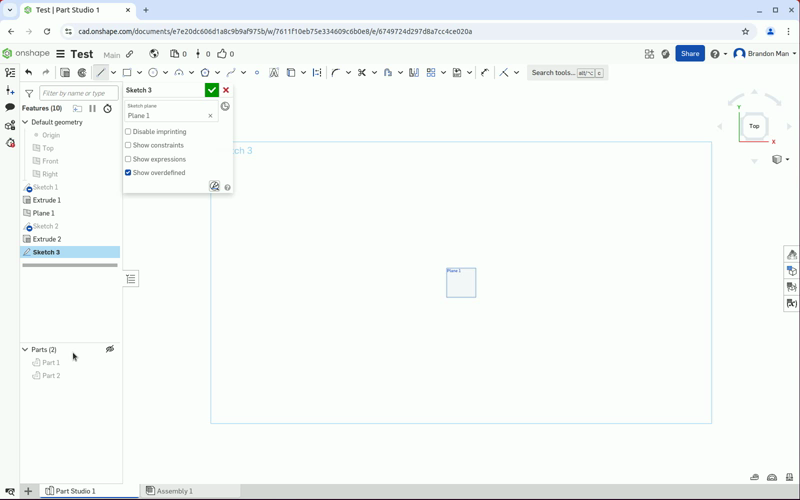
mouse_move(348, 290)
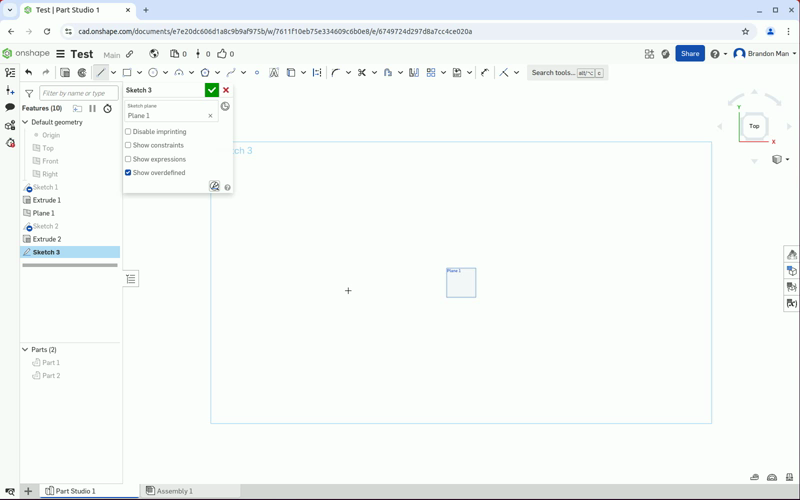
click(348, 290)
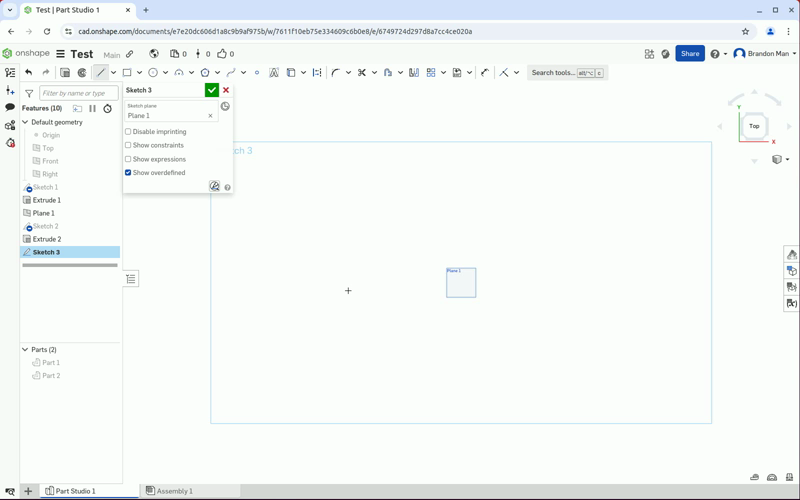
key_up(shift)
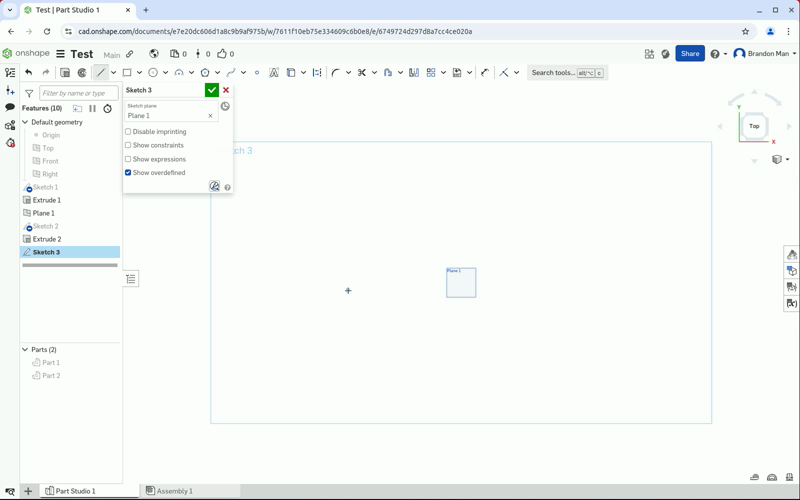
key_down(shift)
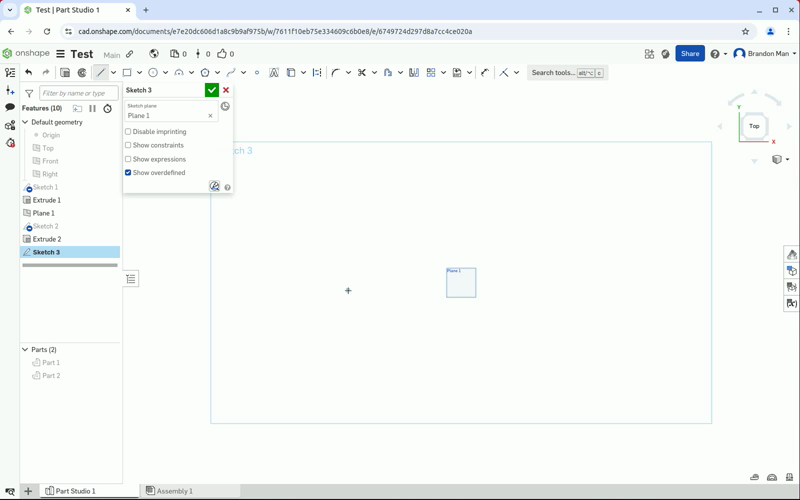
mouse_move(572, 290)
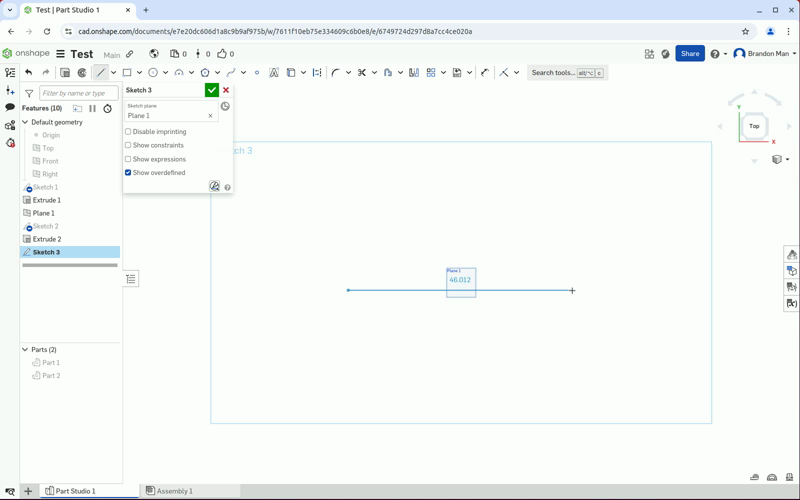
click(572, 290)
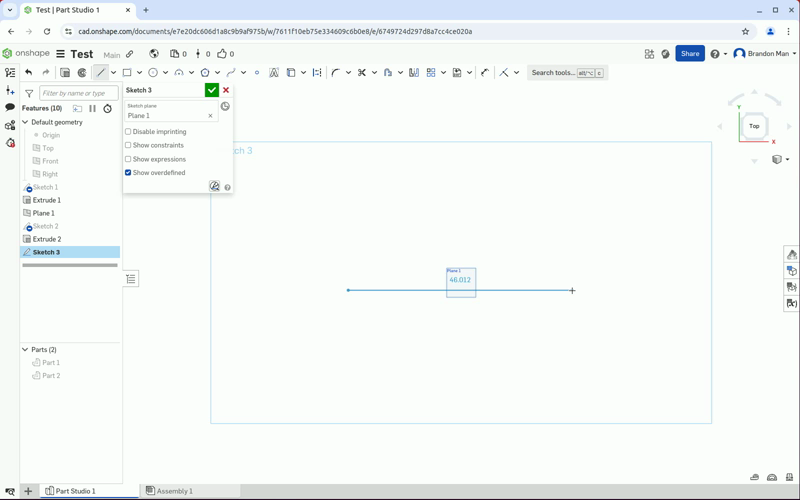
key_up(shift)
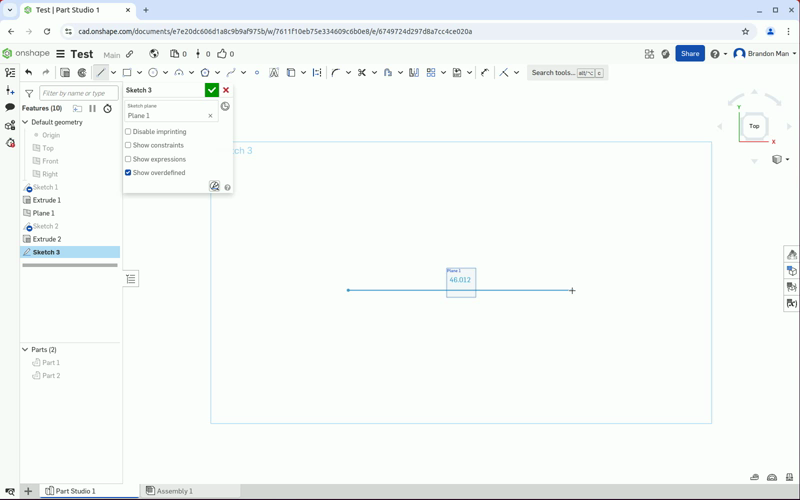
key_down(shift)
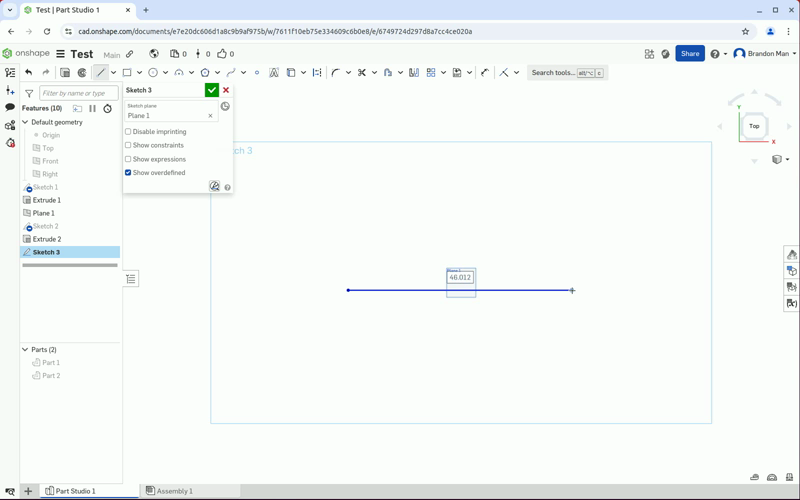
mouse_move(589, 290)
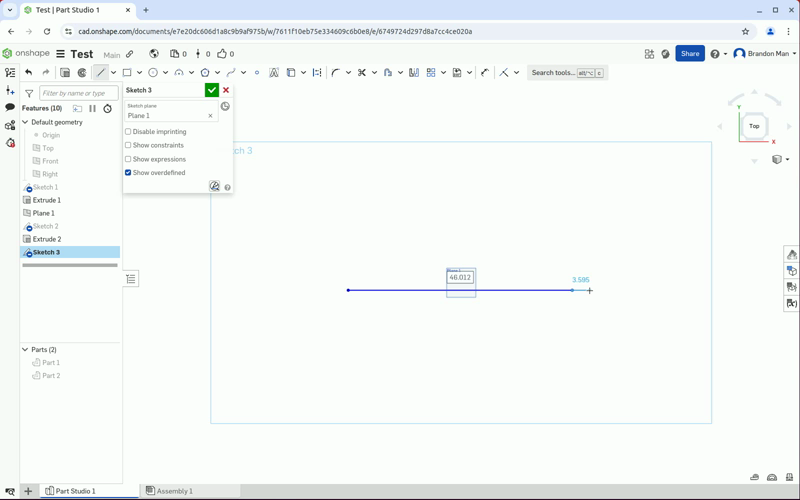
mouse_move(572, 287)
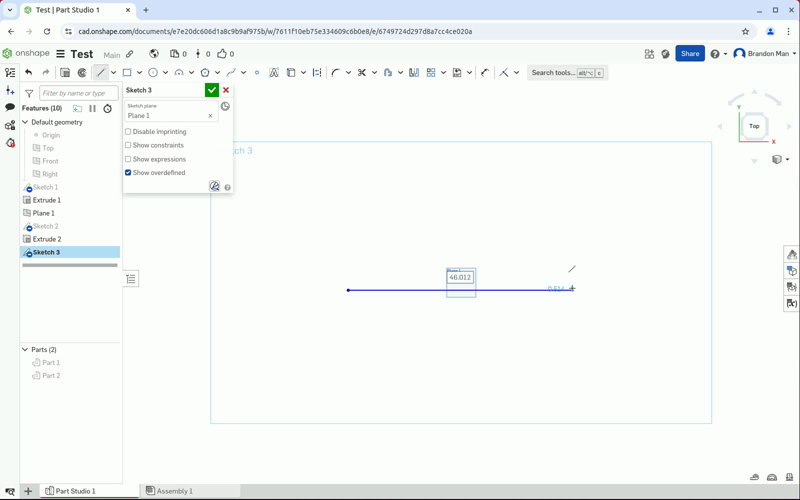
scroll(6)
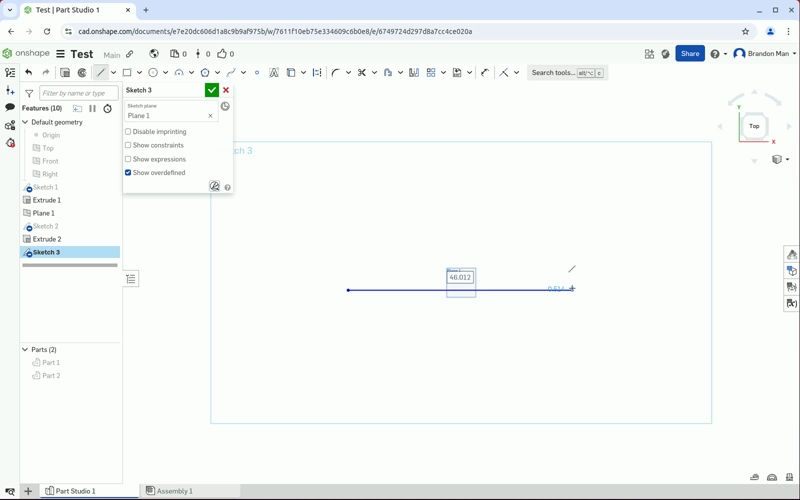
scroll(6)
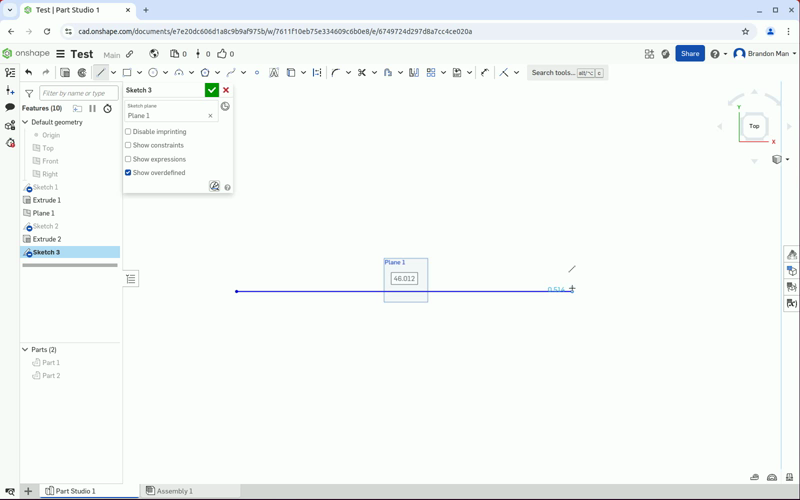
scroll(6)
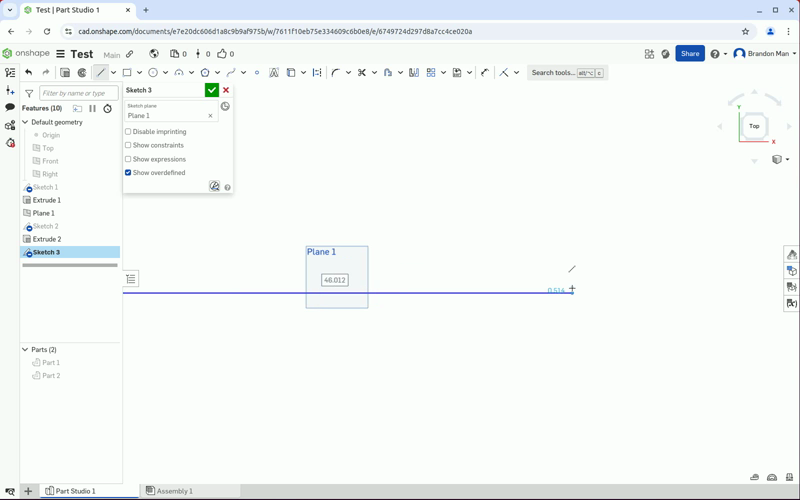
scroll(6)
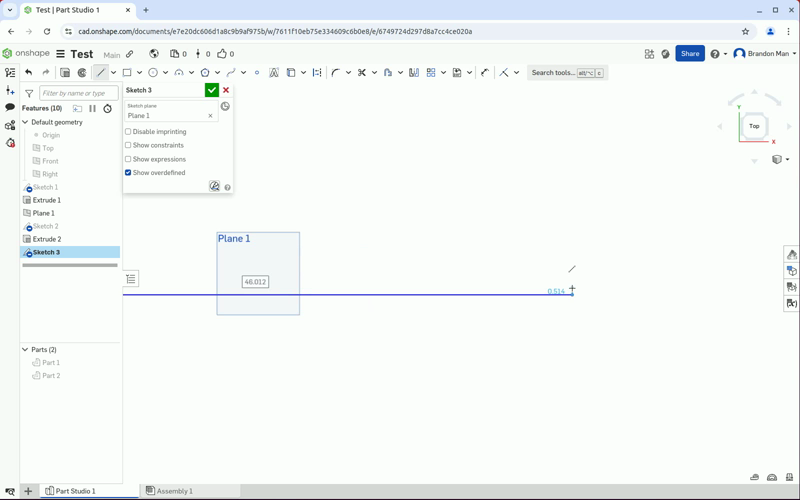
scroll(6)
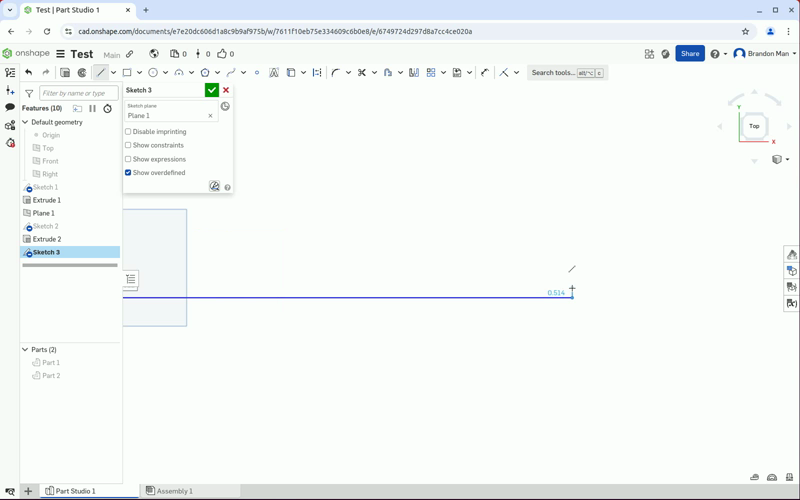
scroll(6)
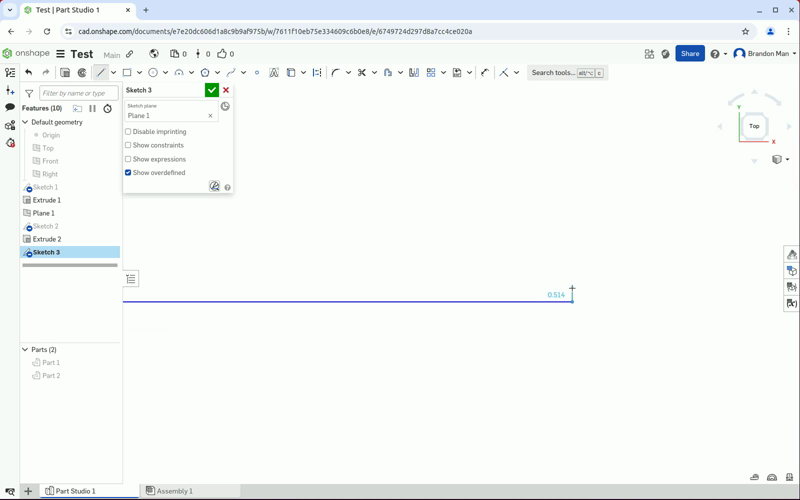
scroll(6)
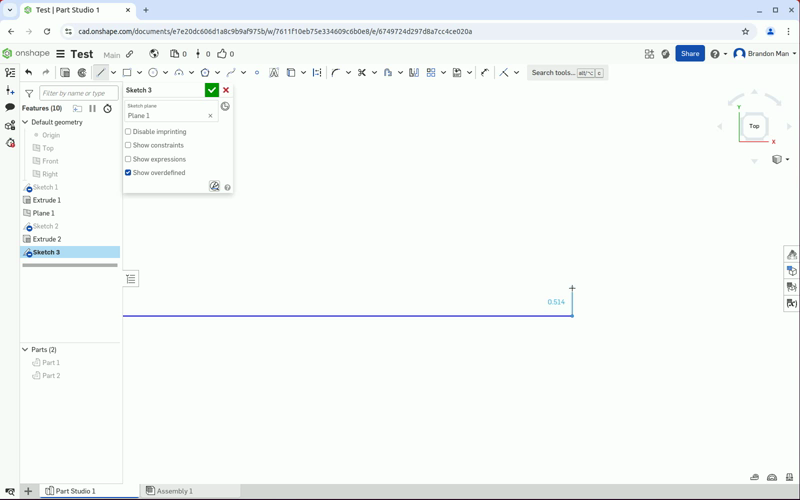
click(572, 287)
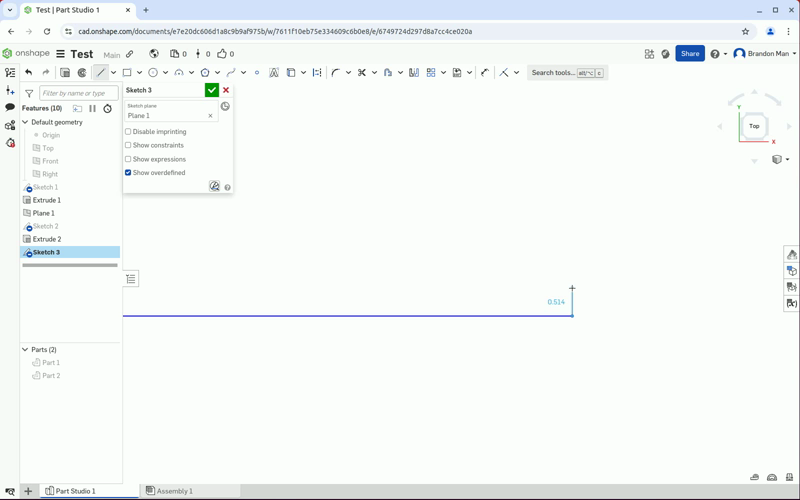
scroll(-6)
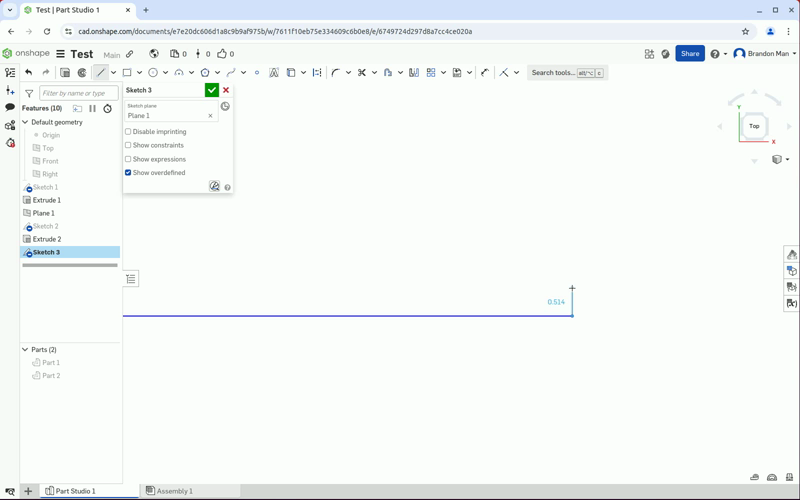
scroll(-6)
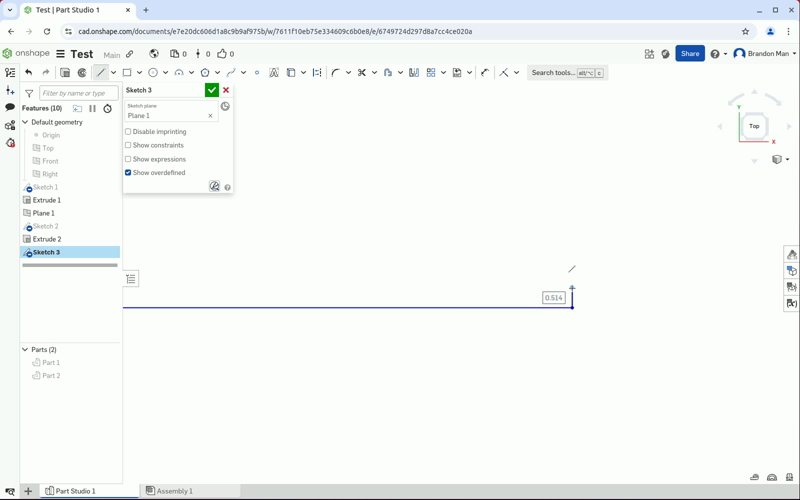
scroll(-6)
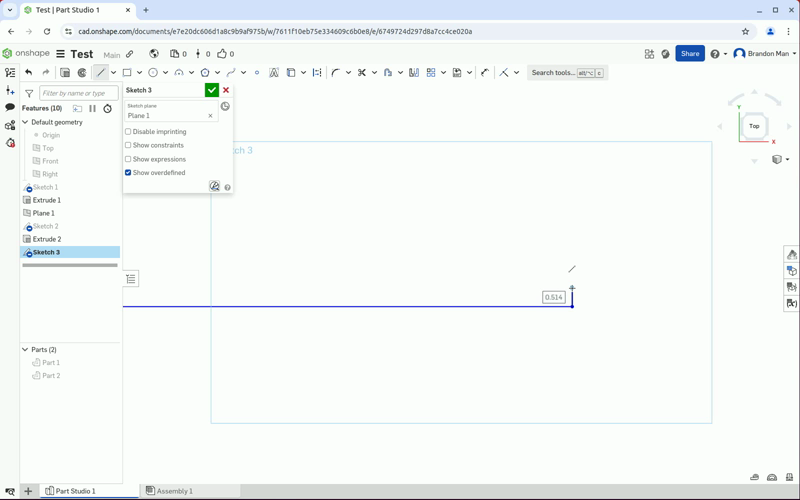
scroll(-6)
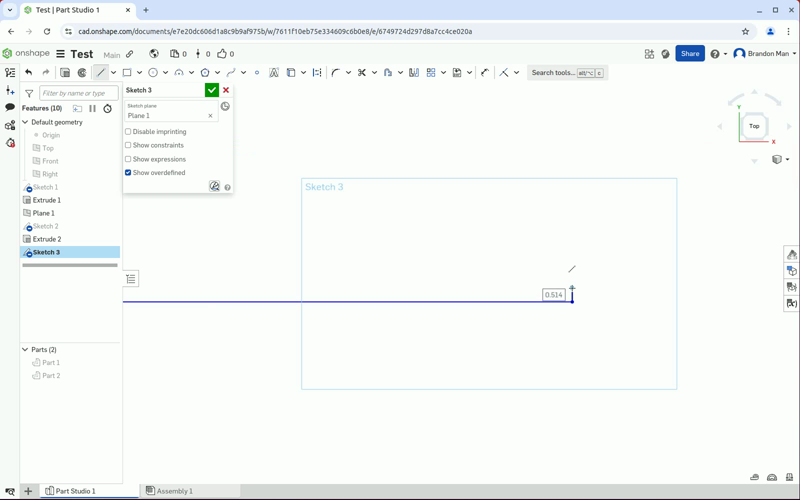
scroll(-6)
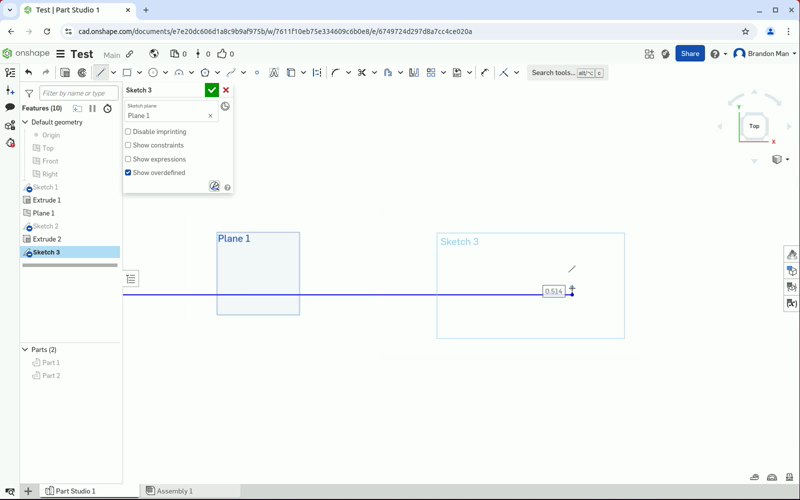
scroll(-6)
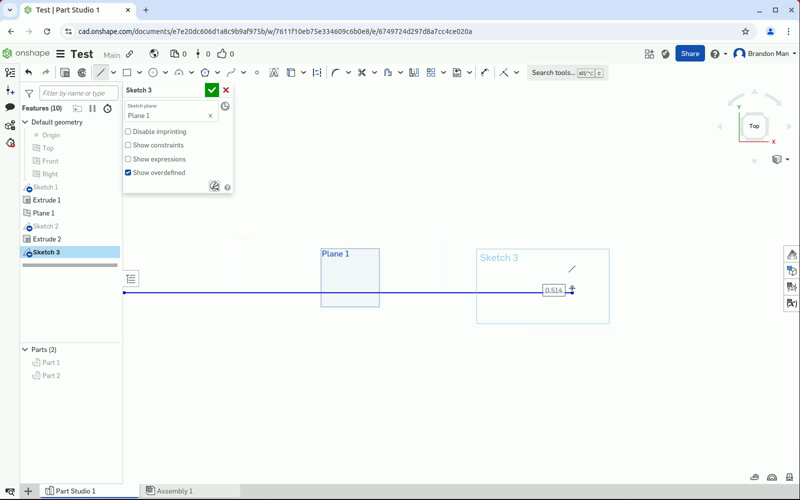
scroll(-6)
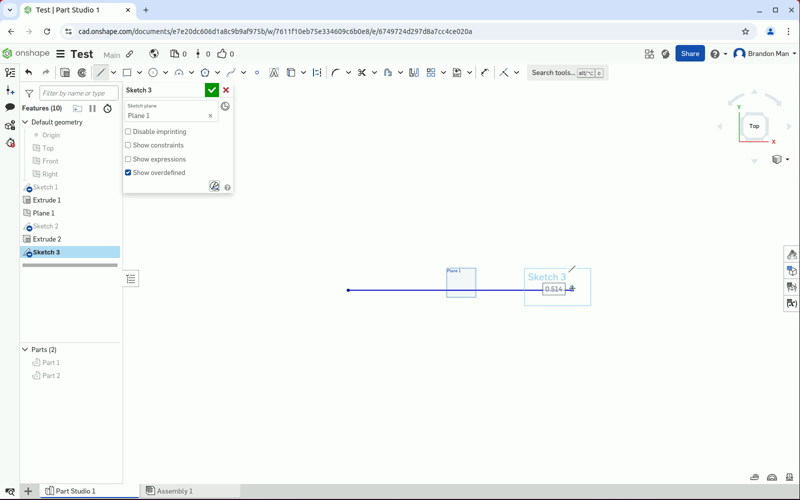
key_up(shift)
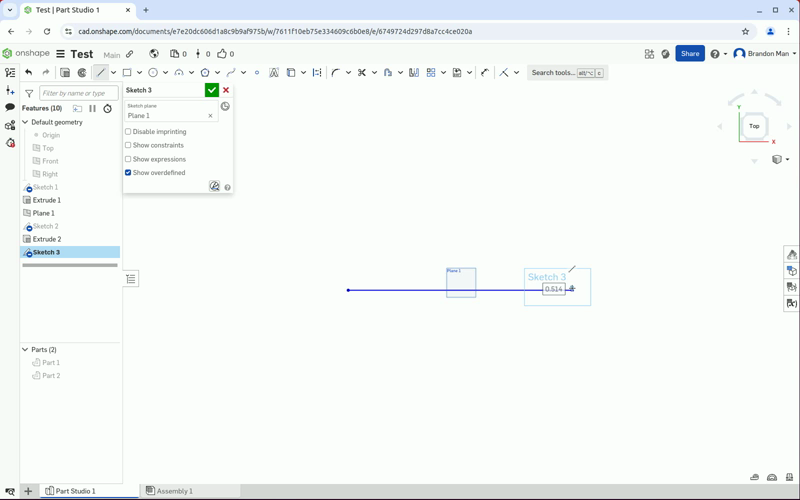
key_down(shift)
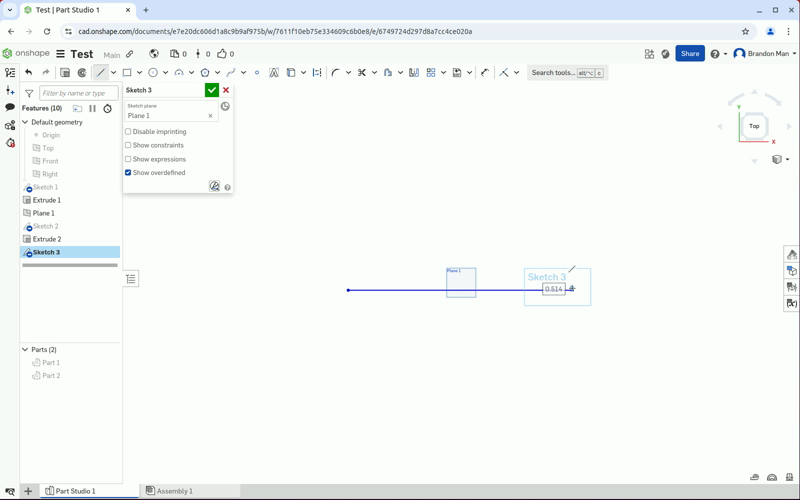
mouse_move(348, 287)
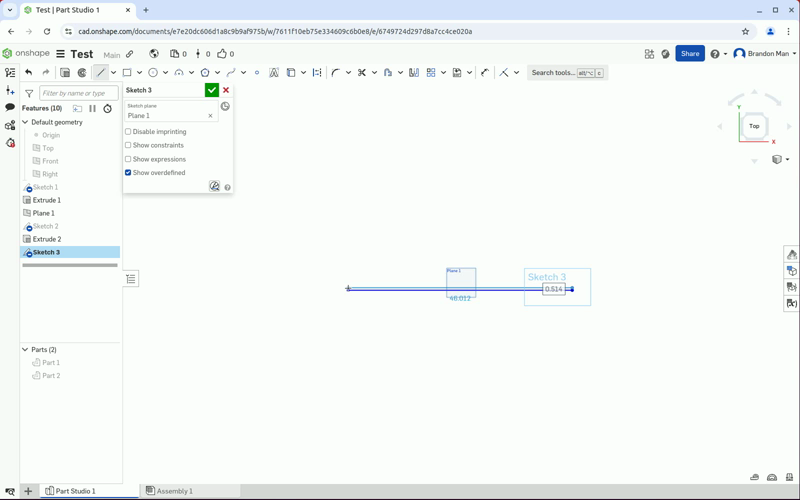
scroll(6)
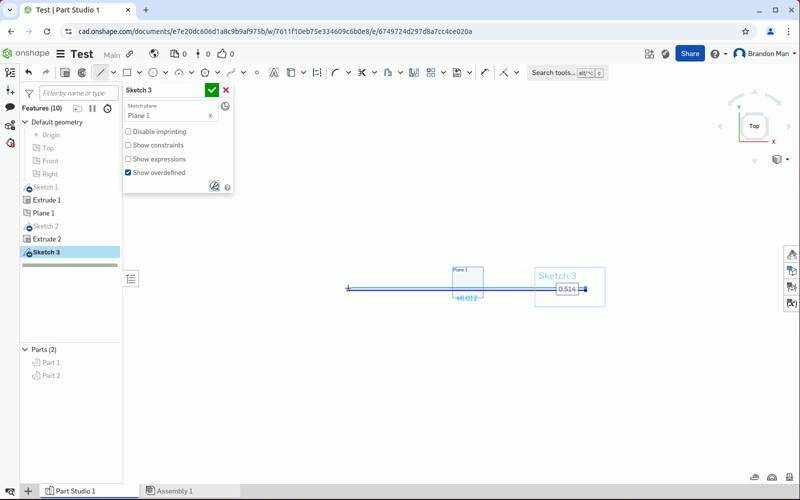
scroll(6)
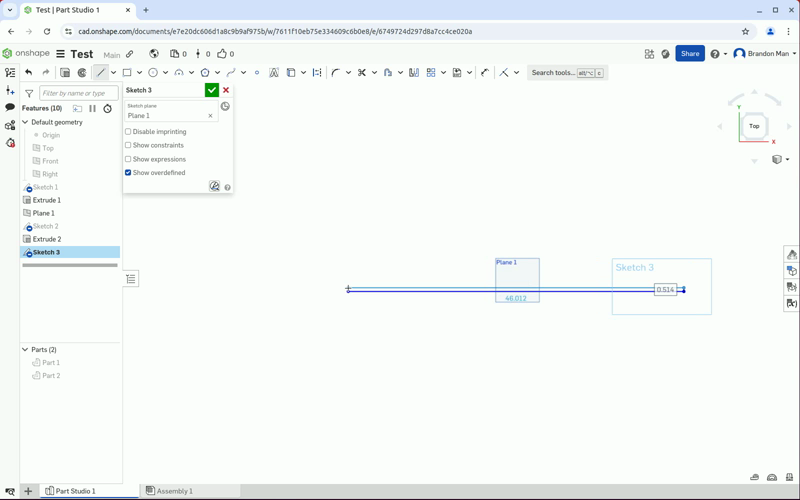
scroll(6)
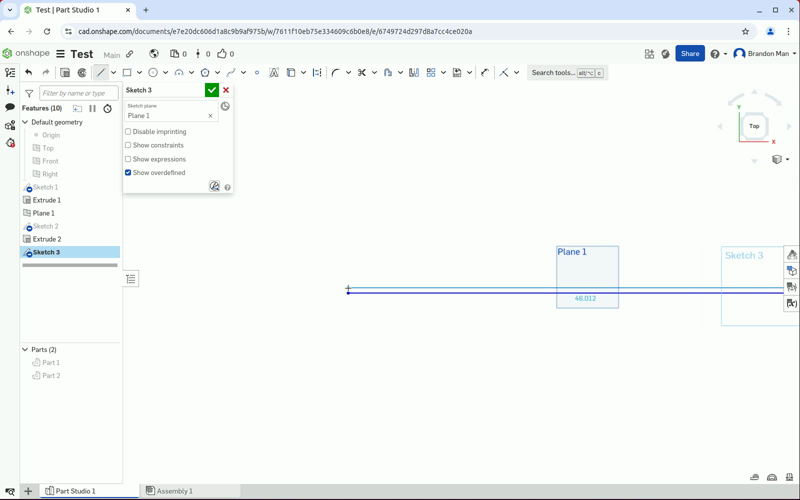
scroll(6)
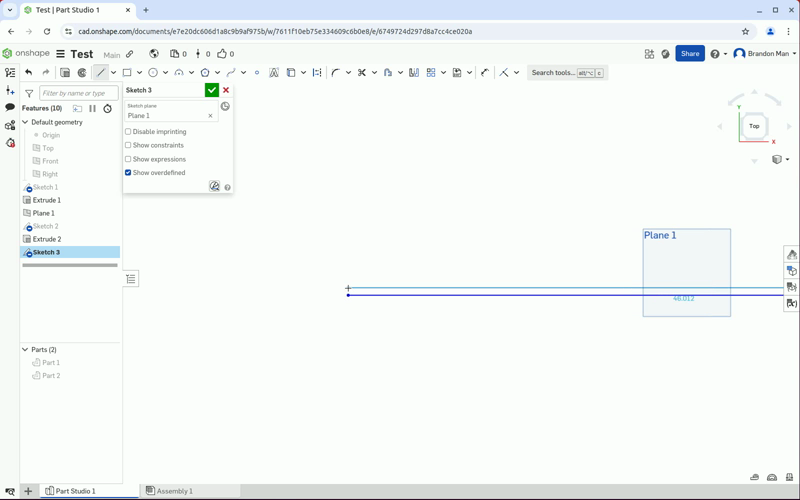
scroll(6)
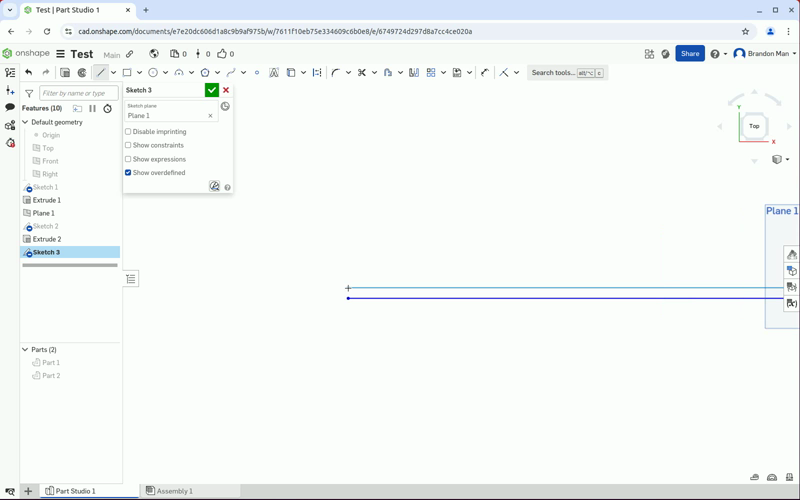
scroll(6)
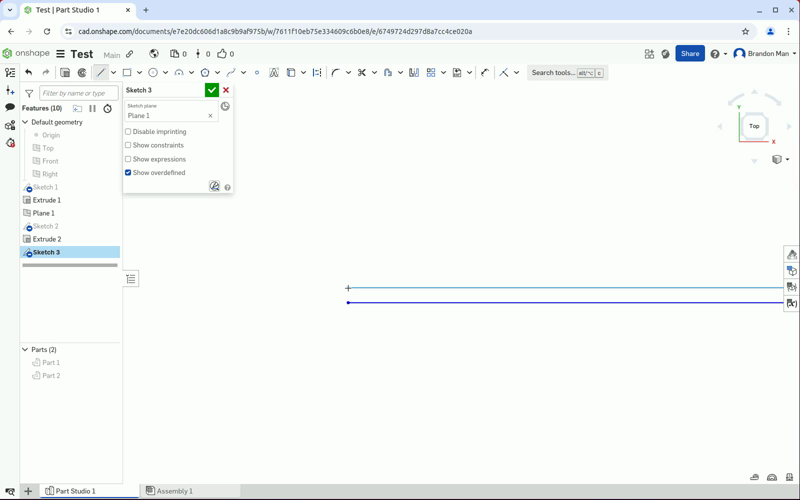
scroll(6)
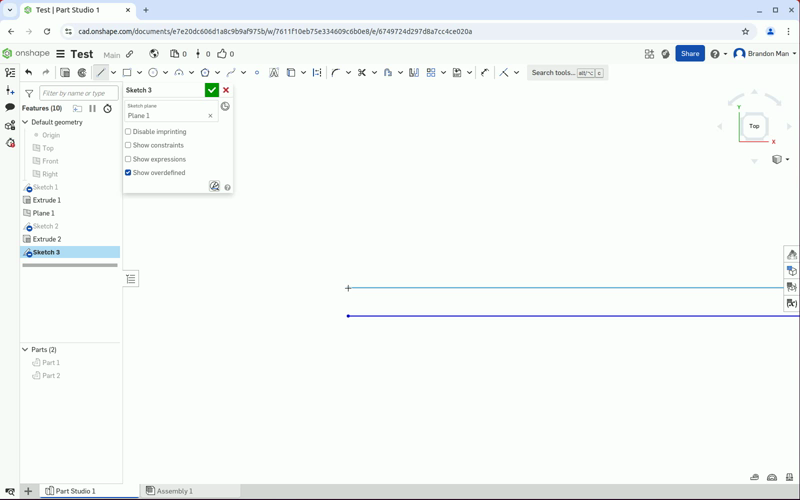
click(348, 287)
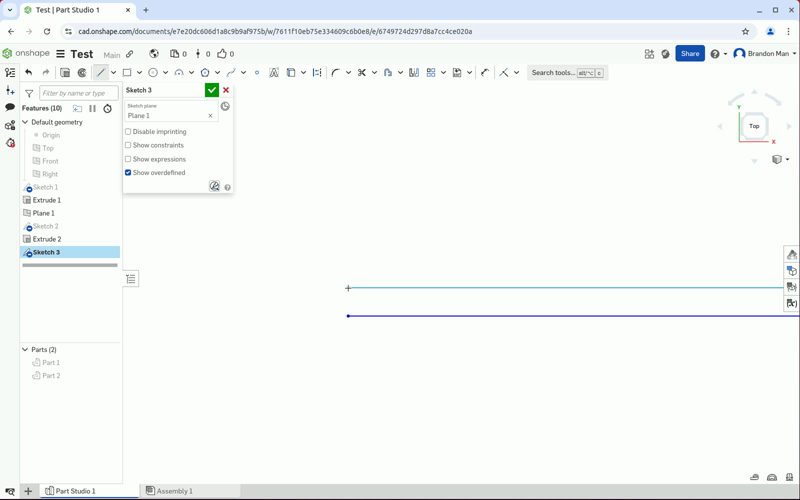
scroll(-6)
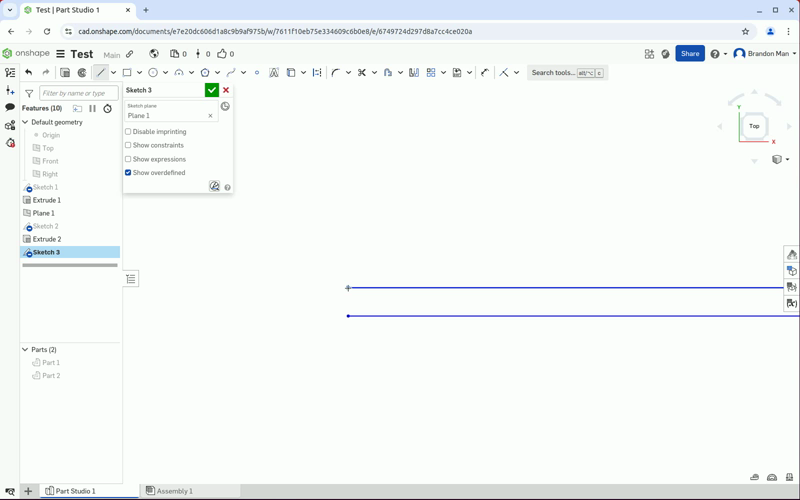
scroll(-6)
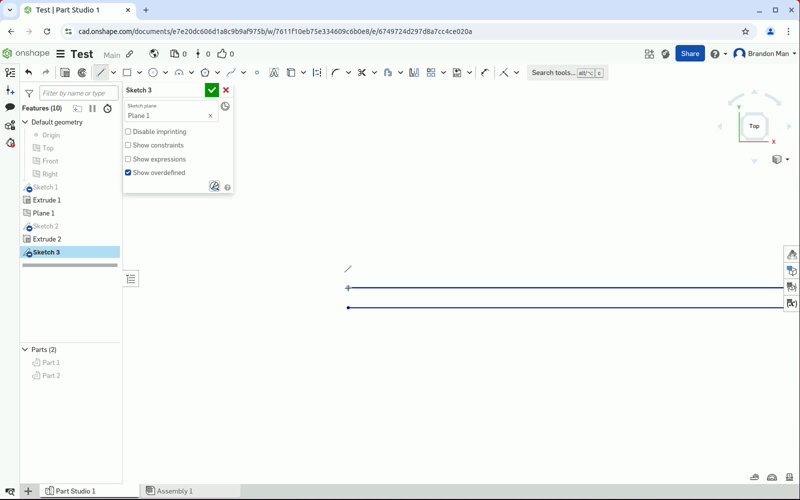
scroll(-6)
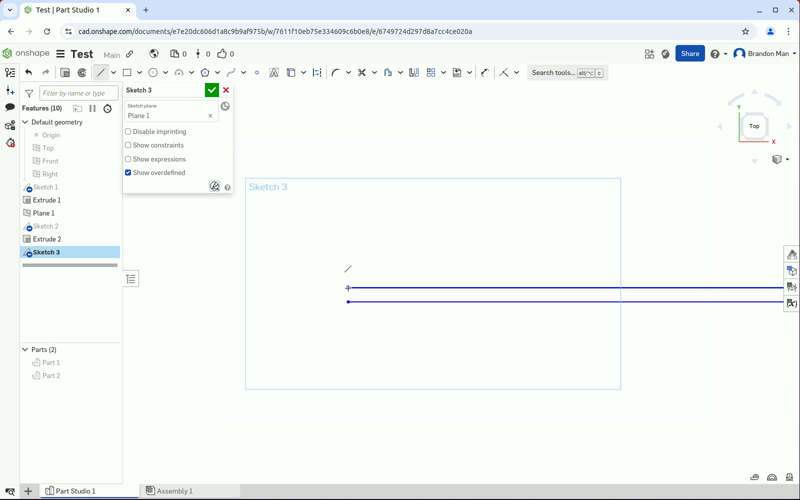
scroll(-6)
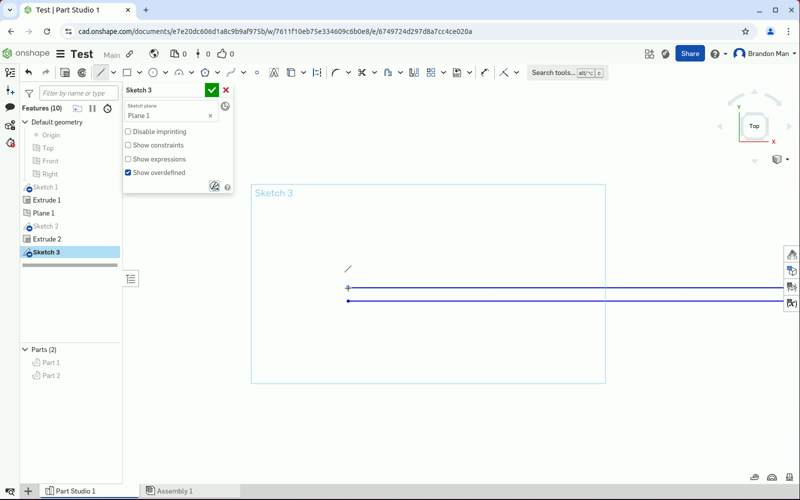
scroll(-6)
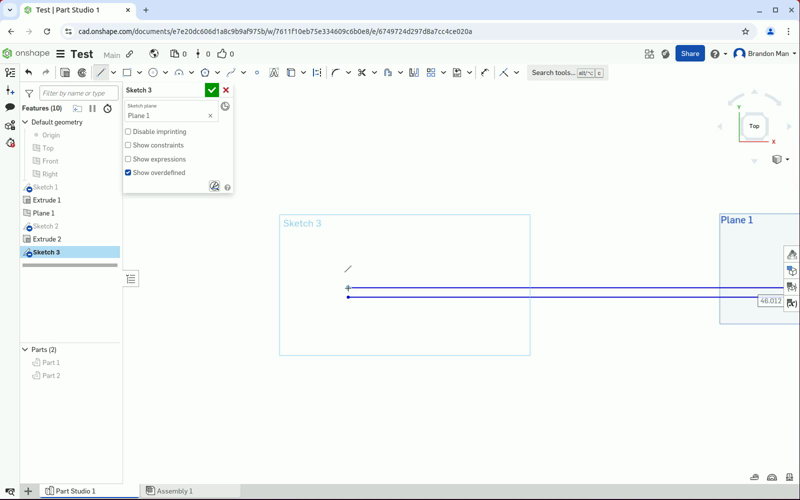
scroll(-6)
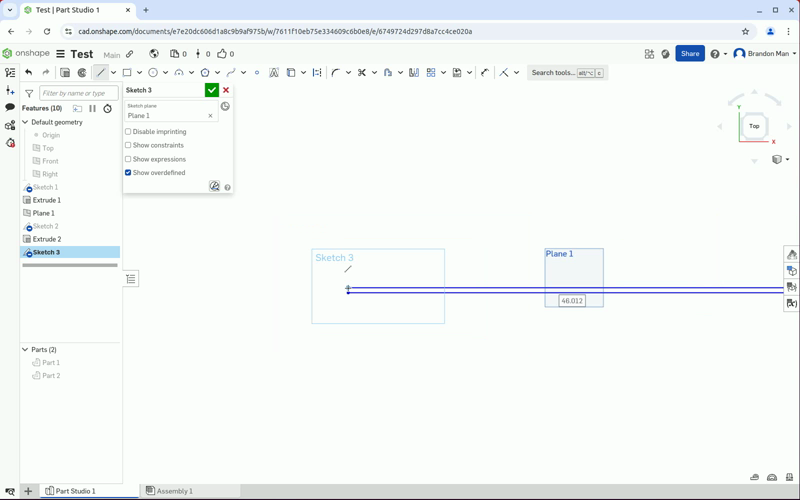
scroll(-6)
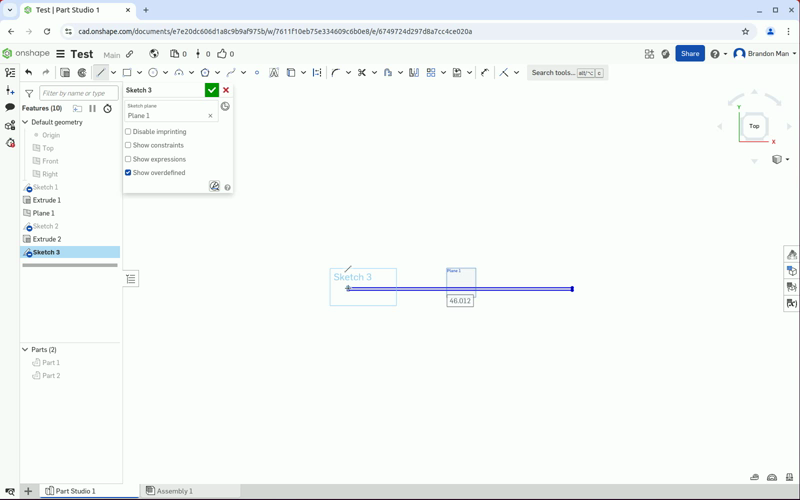
key_up(shift)
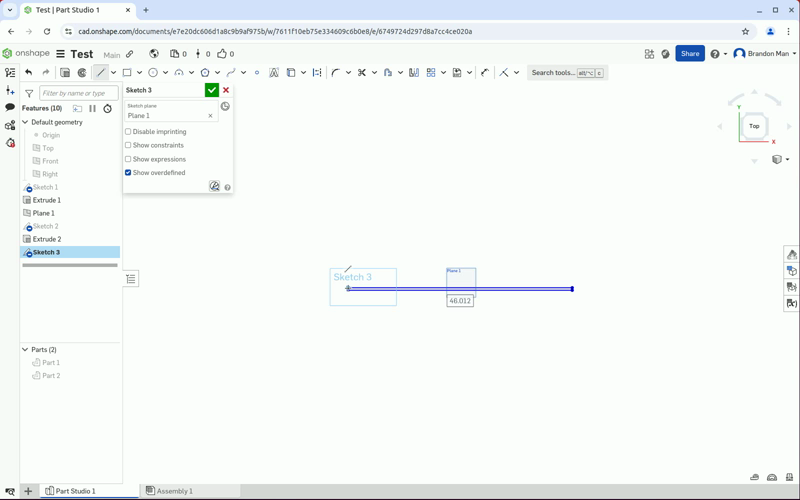
mouse_move(378, 287)
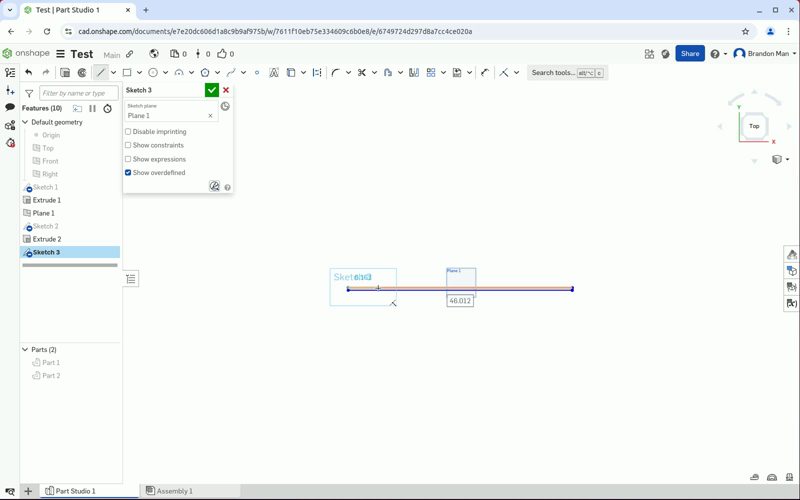
key_down(shift)
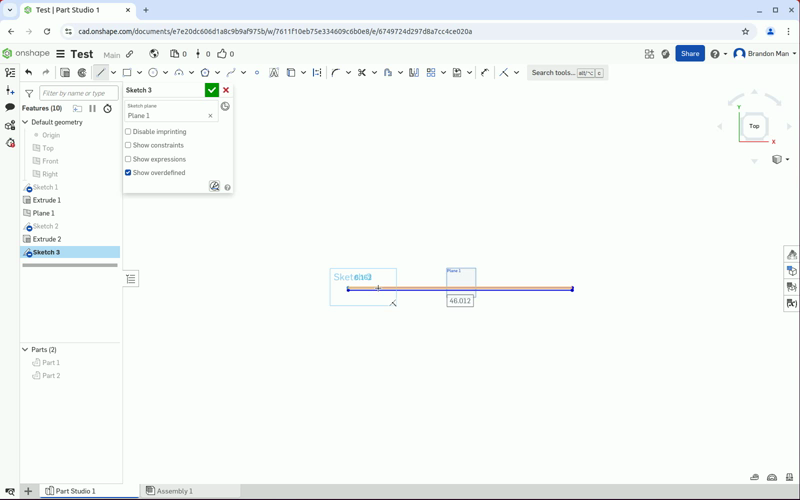
mouse_move(348, 290)
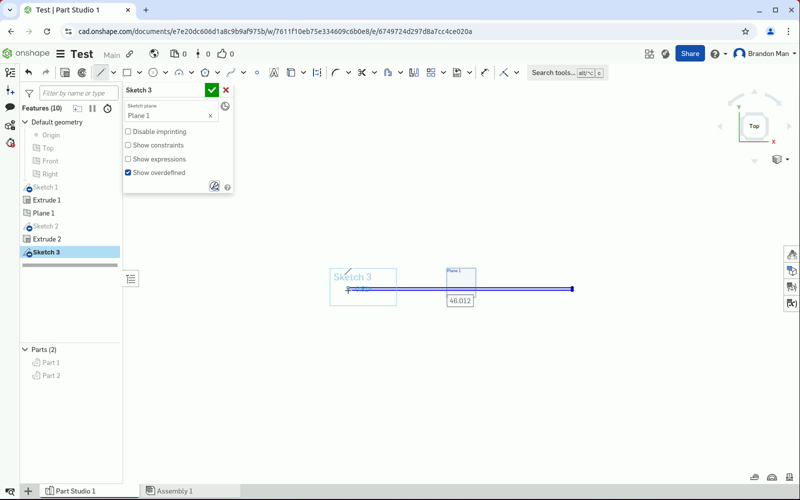
scroll(6)
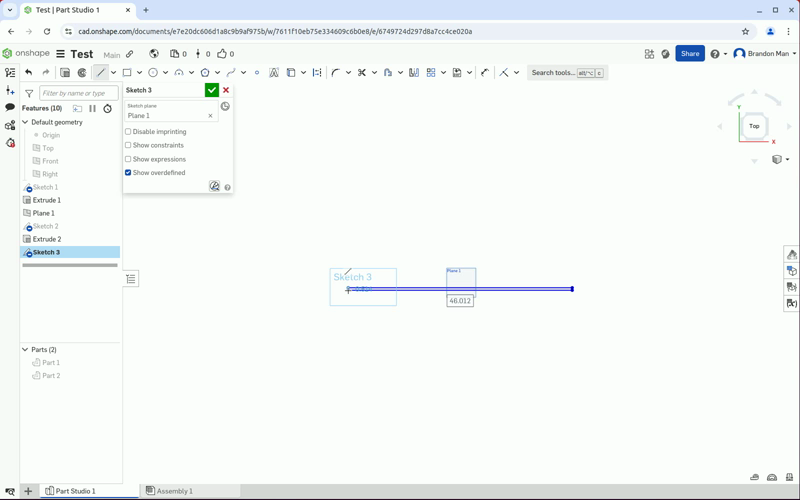
scroll(6)
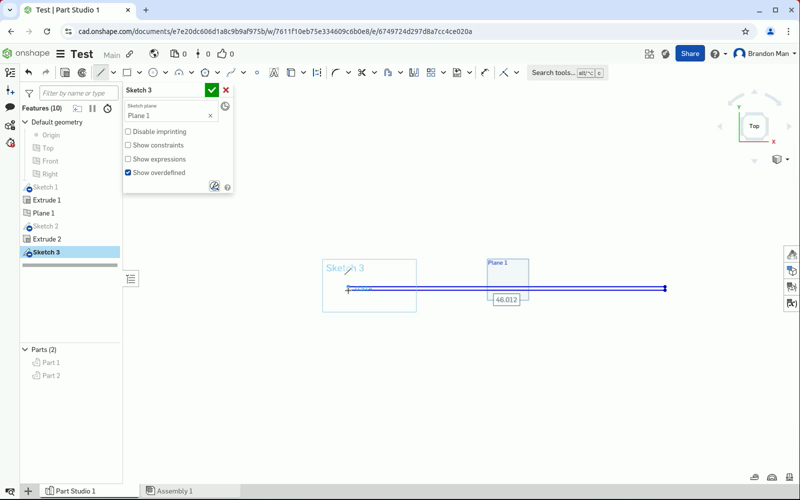
scroll(6)
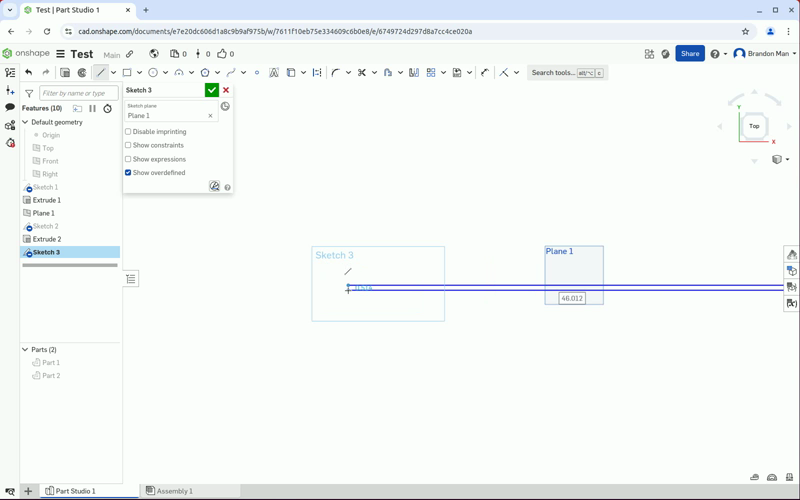
scroll(6)
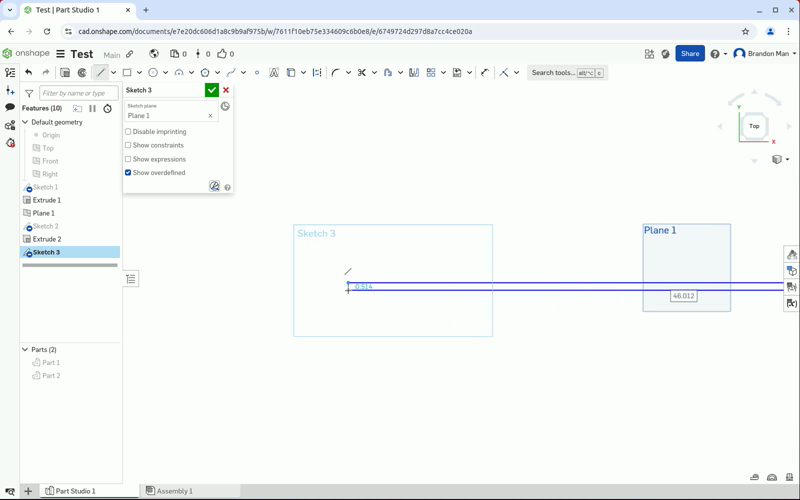
scroll(6)
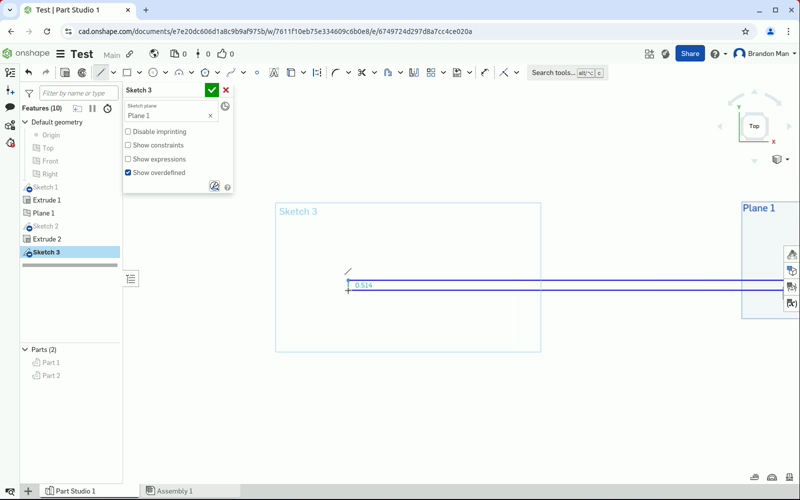
scroll(6)
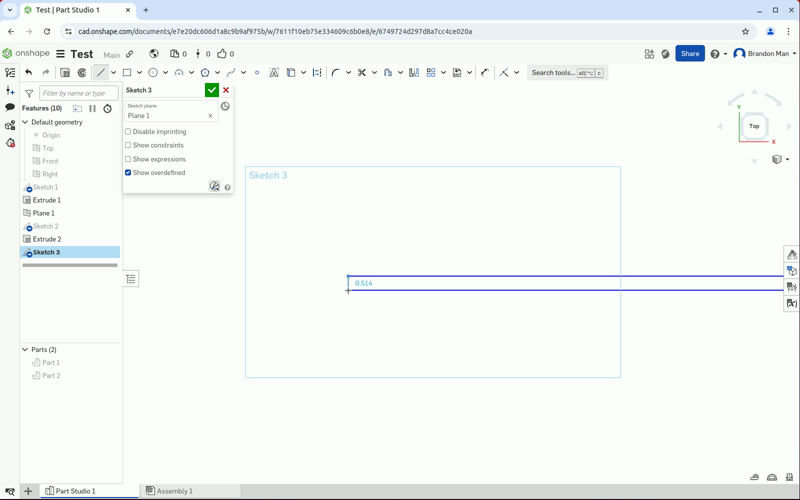
scroll(6)
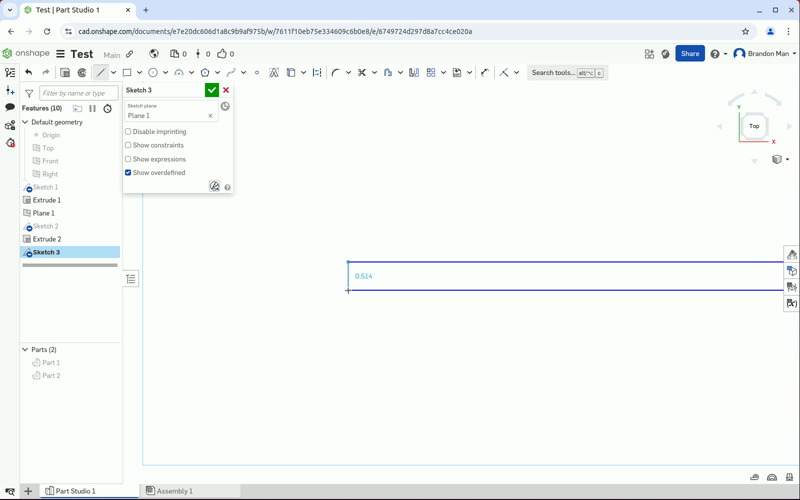
key_up(shift)
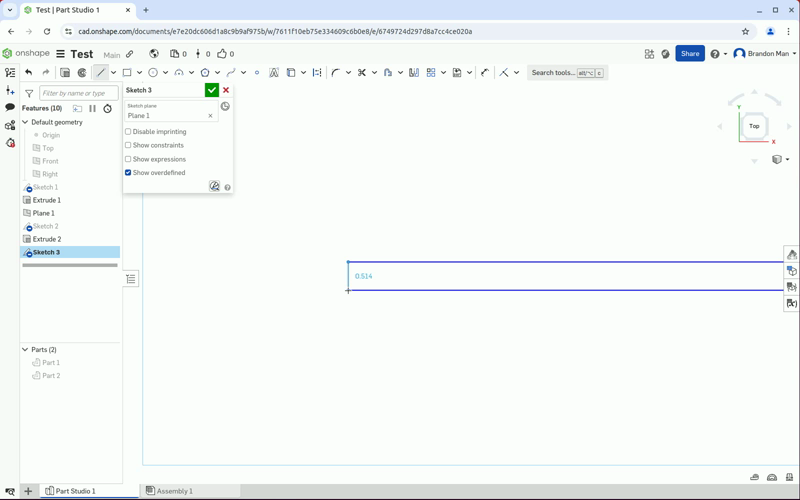
click(348, 290)
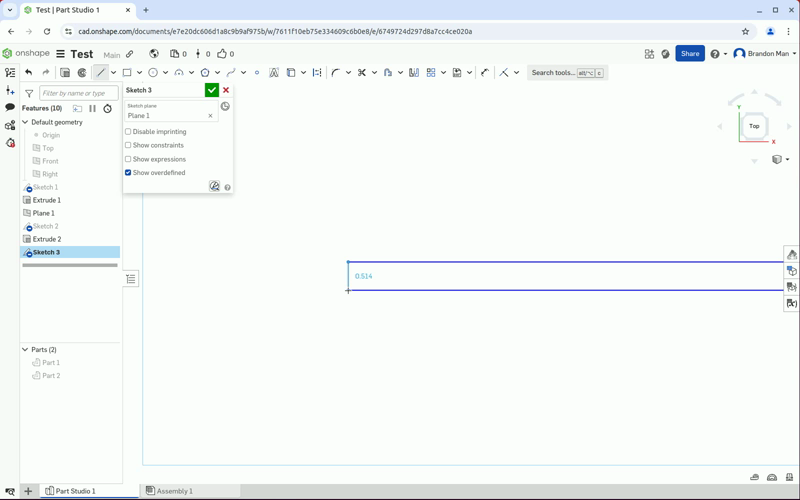
scroll(-6)
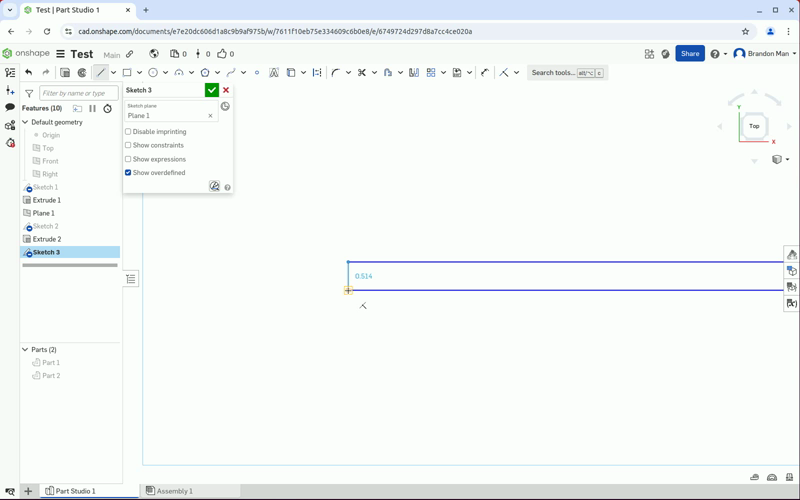
scroll(-6)
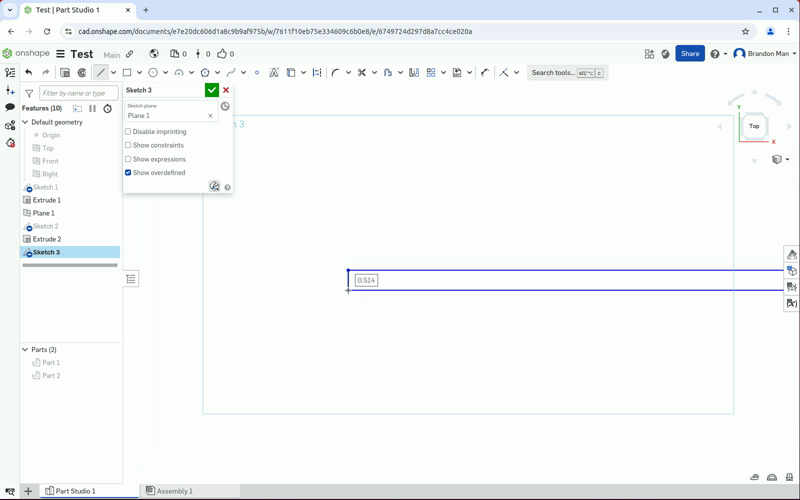
scroll(-6)
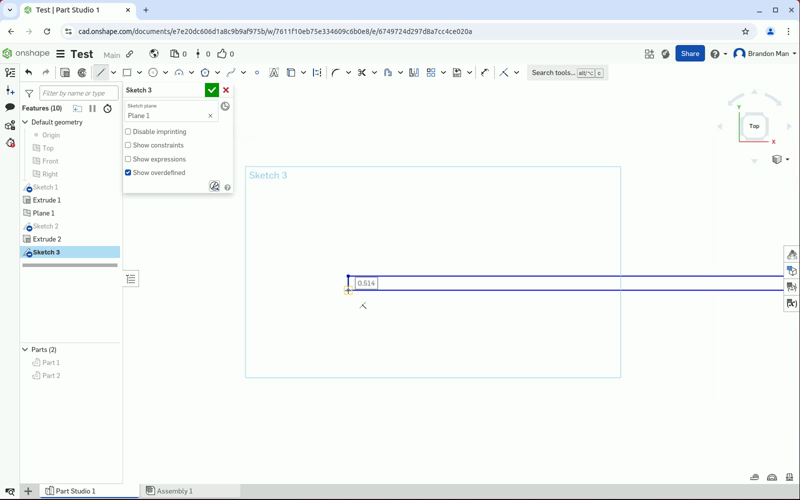
scroll(-6)
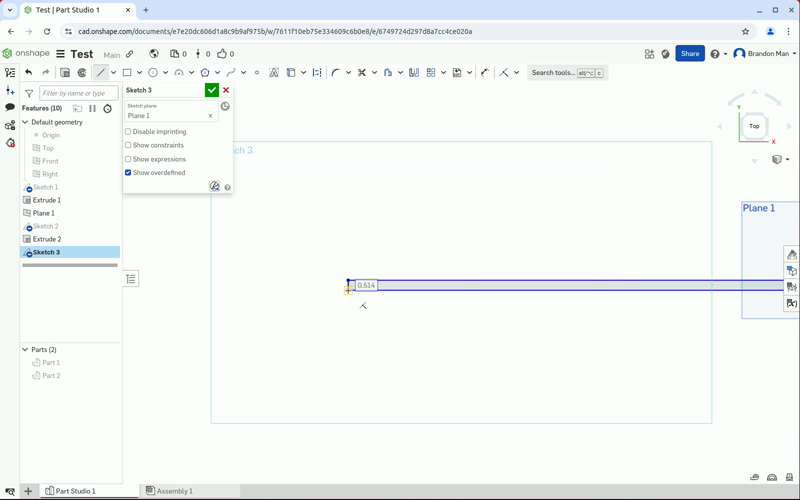
scroll(-6)
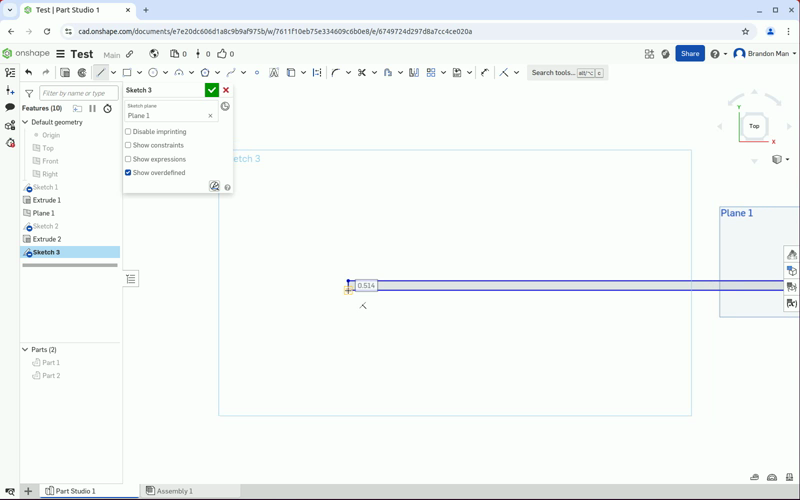
scroll(-6)
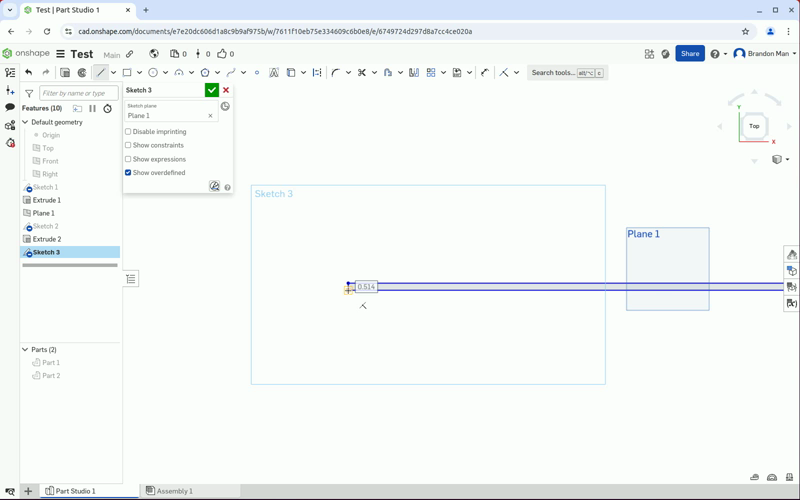
scroll(-6)
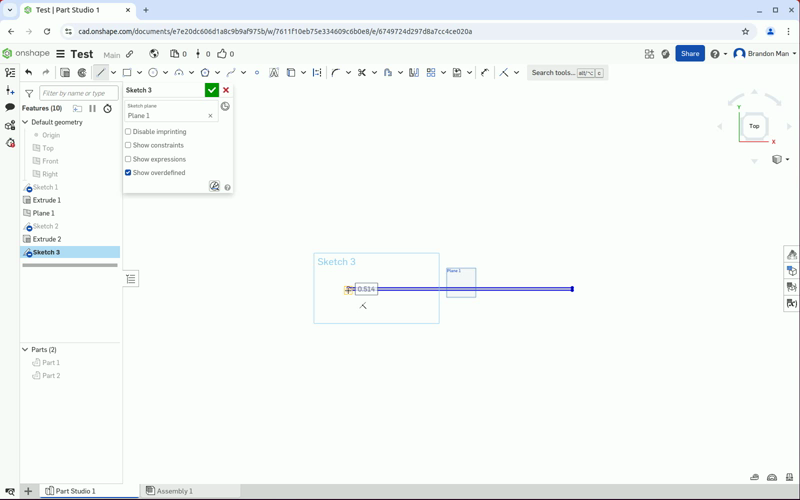
key(esc)
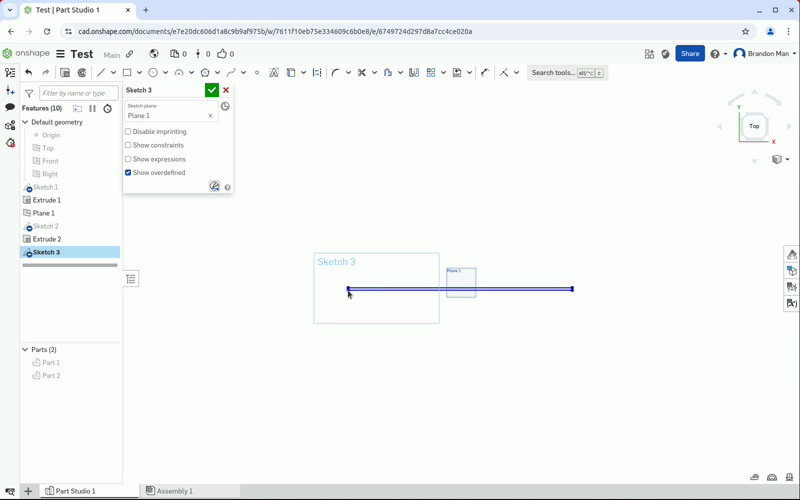
mouse_move(515, 289)
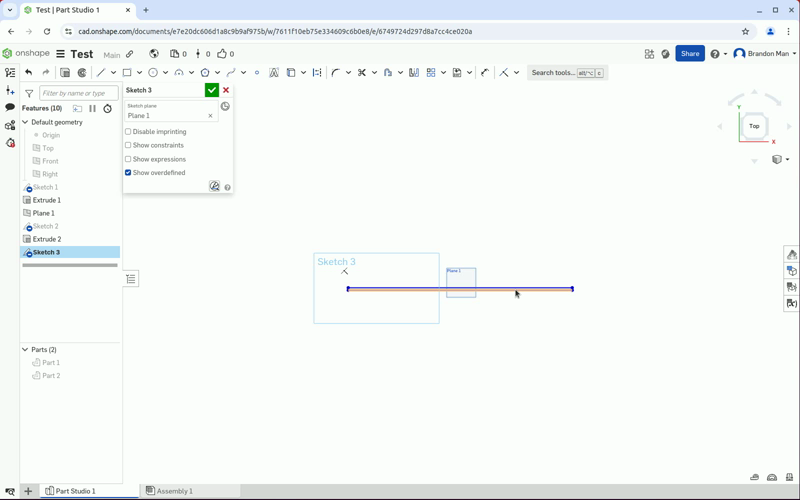
scroll(6)
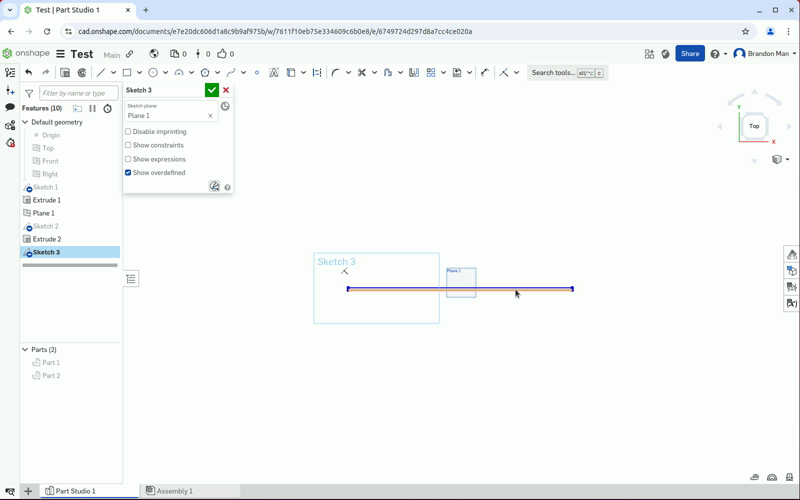
scroll(6)
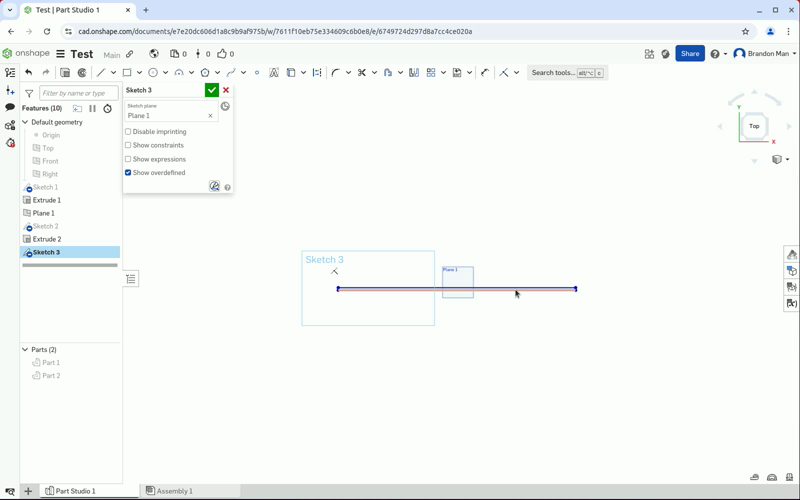
scroll(6)
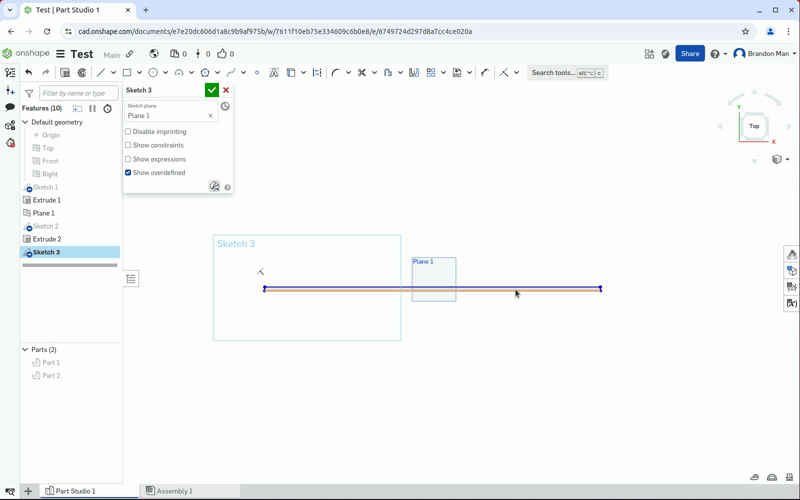
scroll(6)
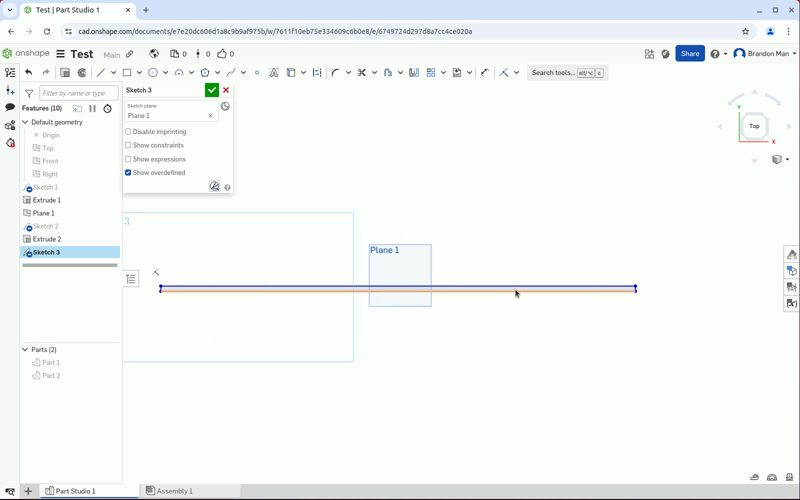
scroll(6)
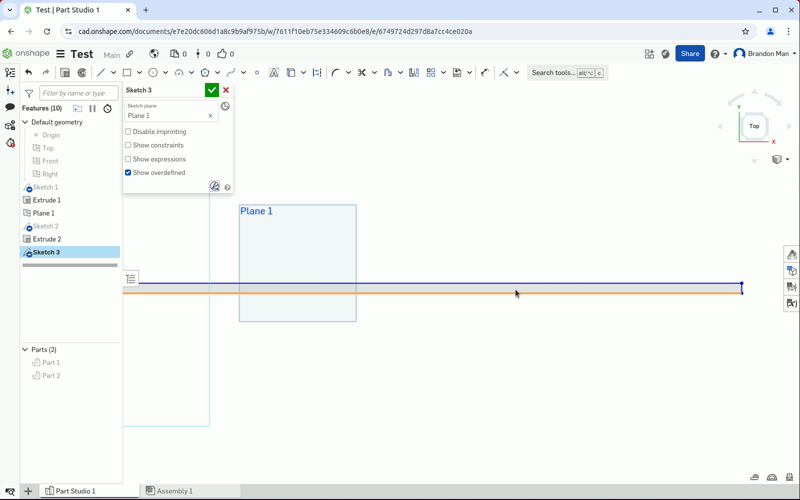
scroll(6)
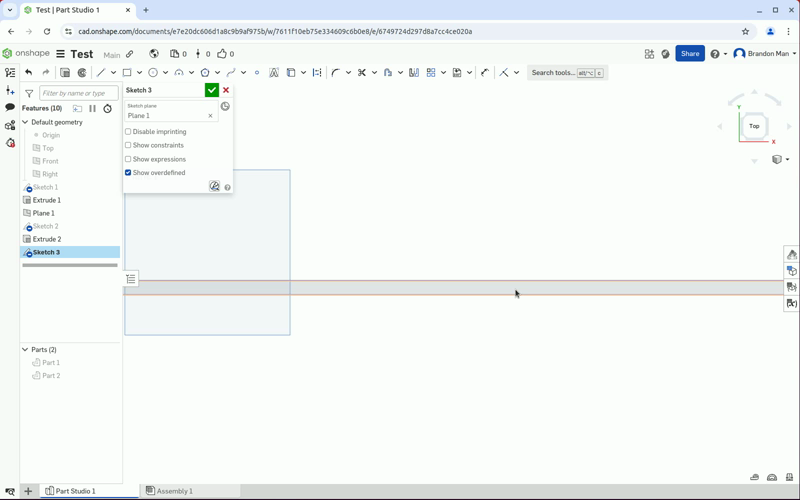
scroll(6)
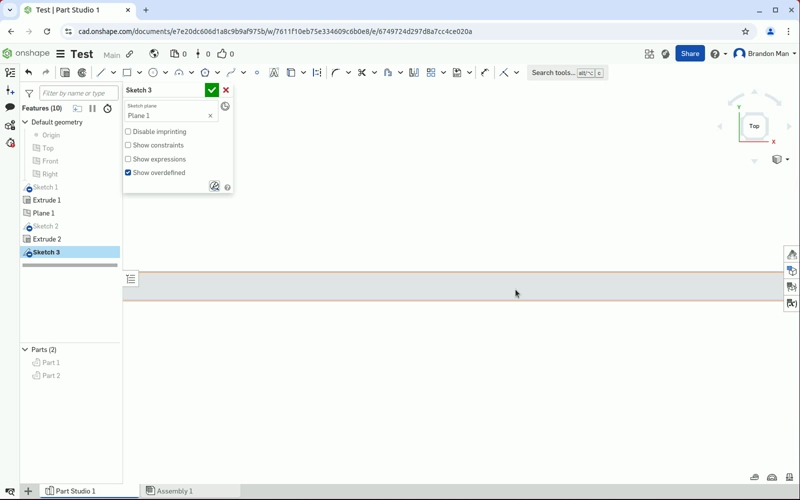
click(515, 289)
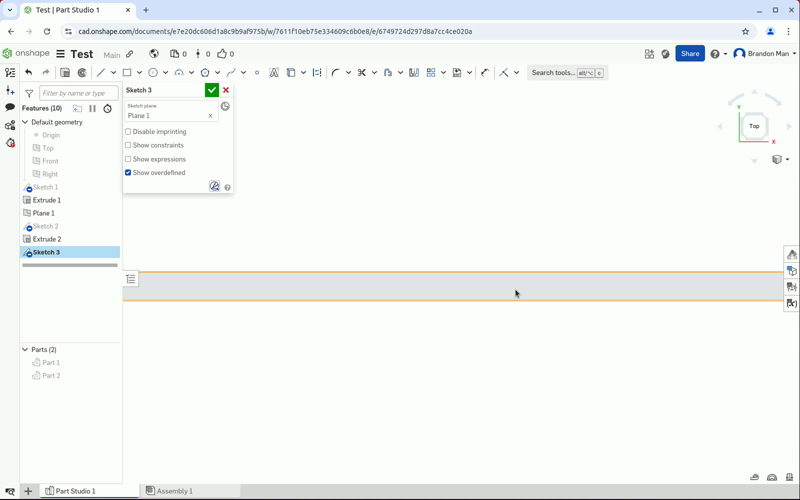
scroll(-6)
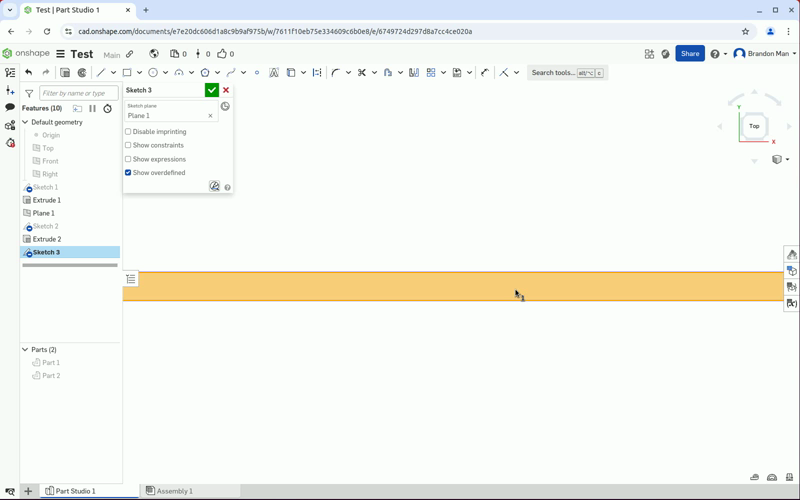
scroll(-6)
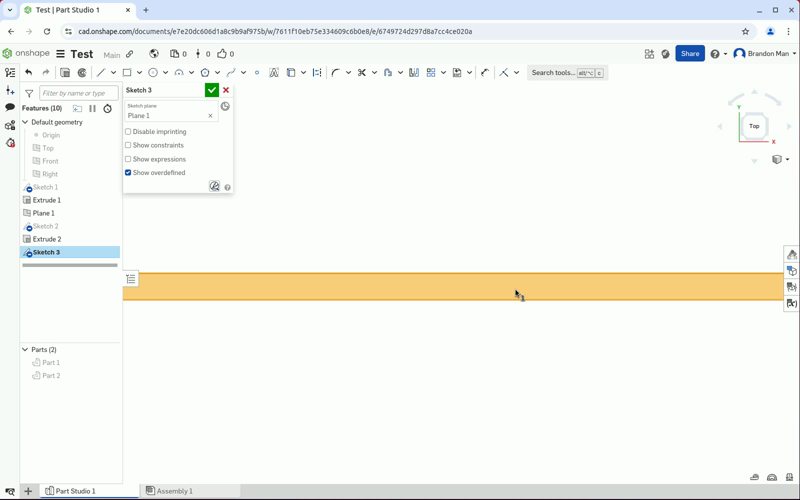
scroll(-6)
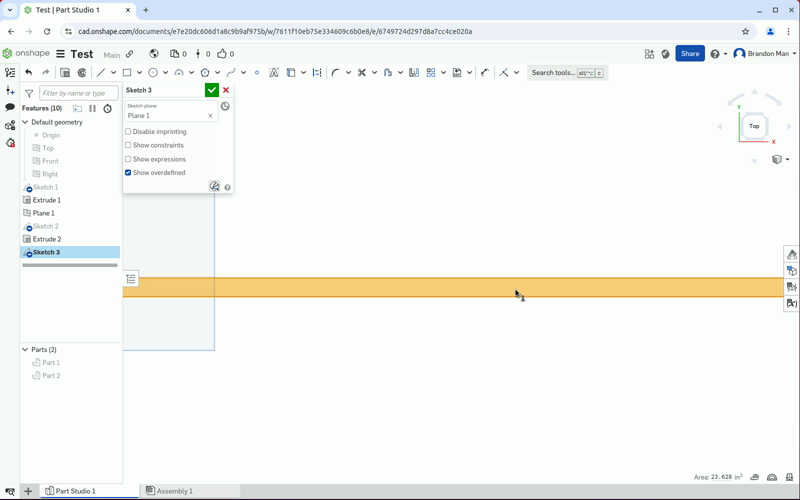
scroll(-6)
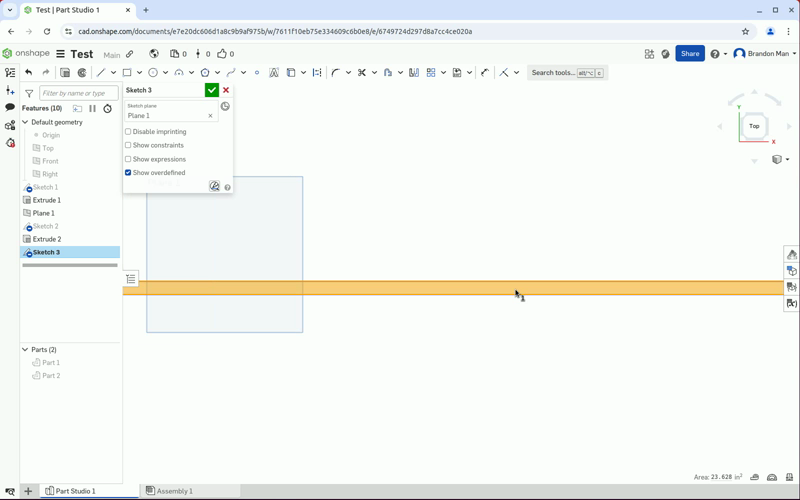
scroll(-6)
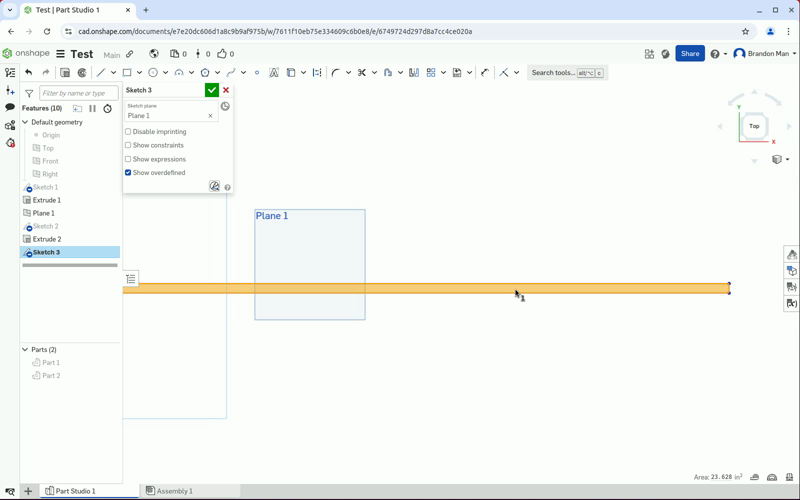
scroll(-6)
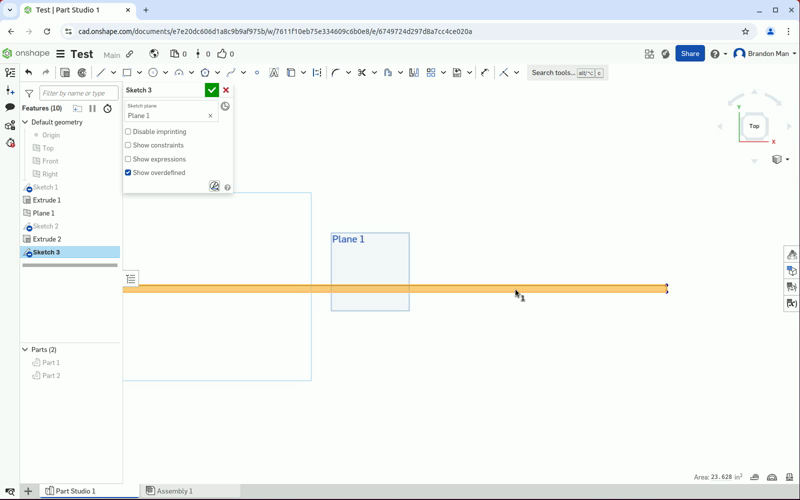
scroll(-6)
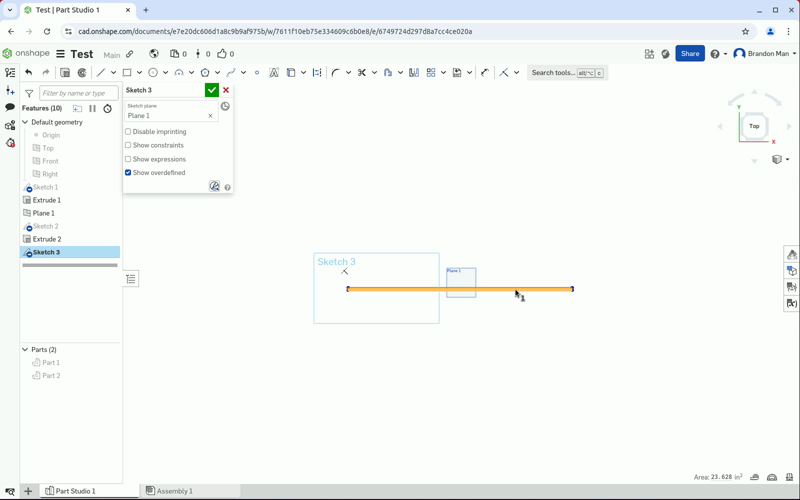
mouse_move(73, 352)
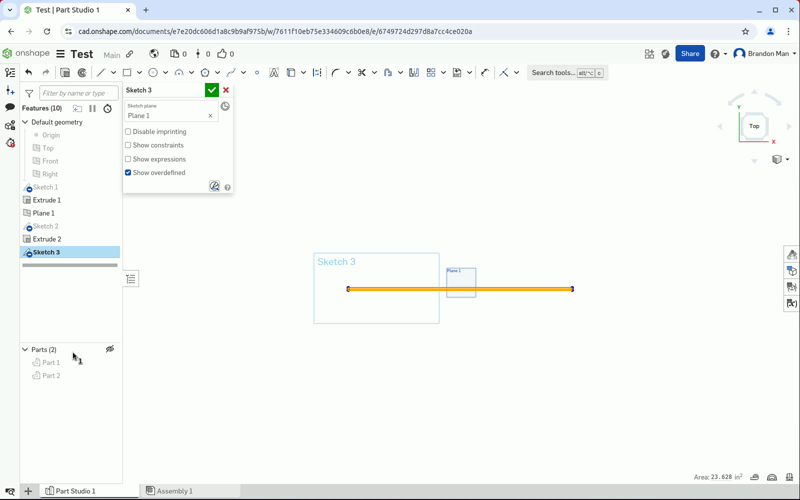
key(shift+y)
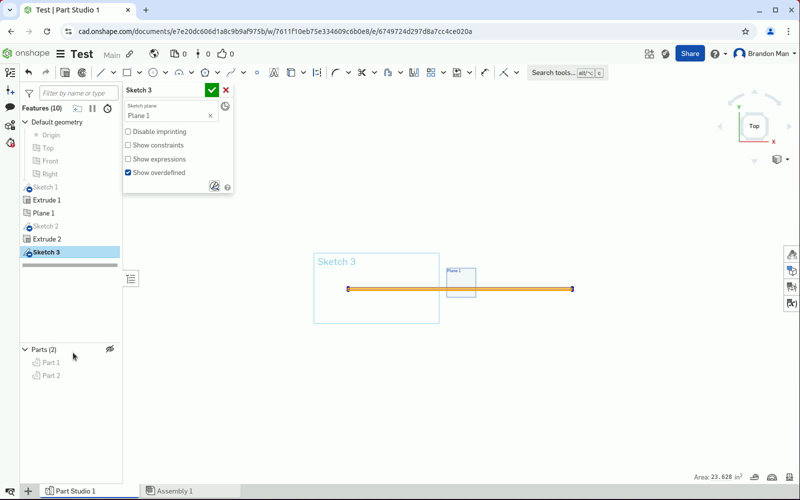
key(shift+e)
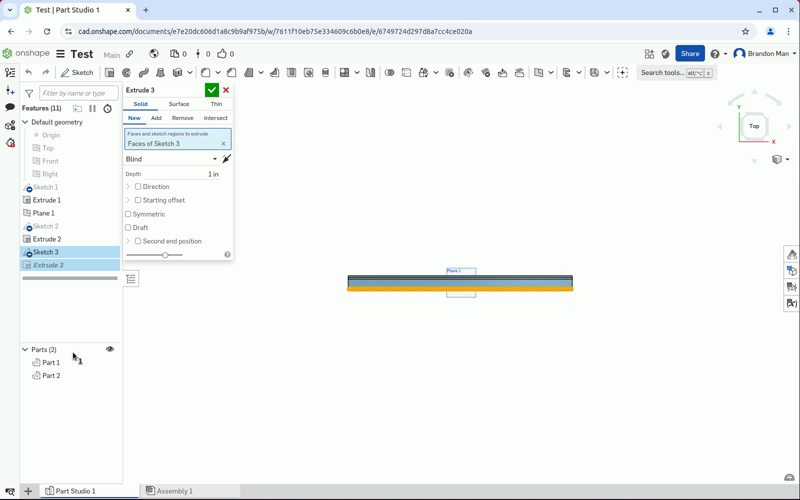
mouse_move(143, 106)
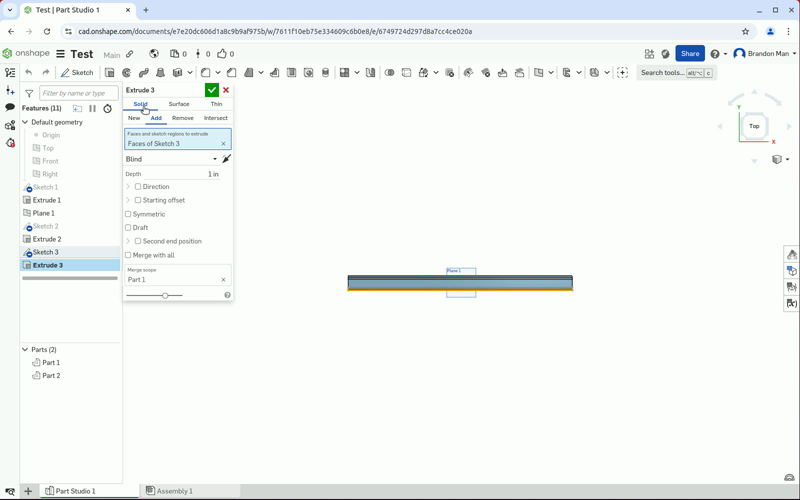
click(143, 106)
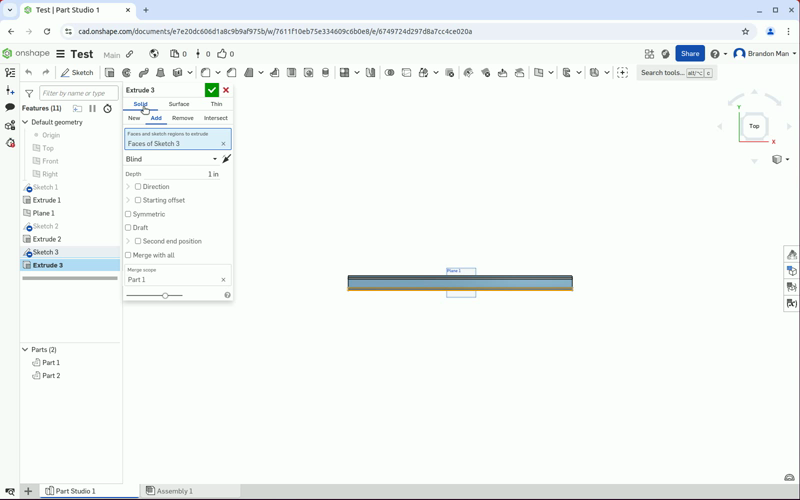
mouse_move(137, 120)
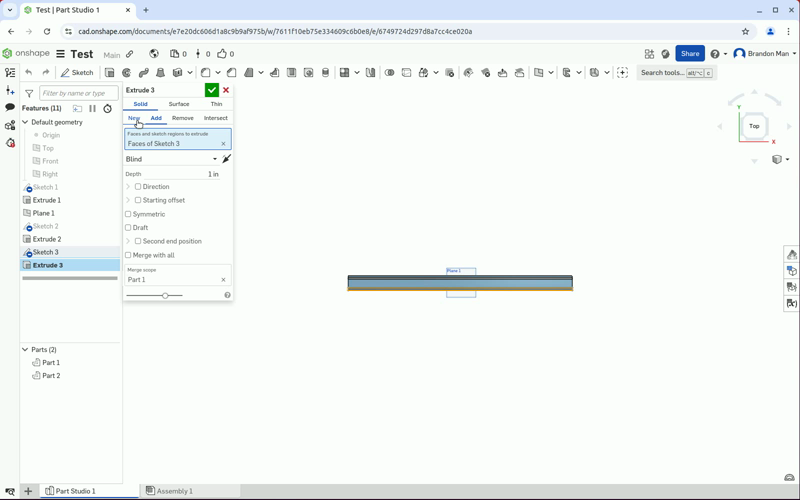
click(137, 120)
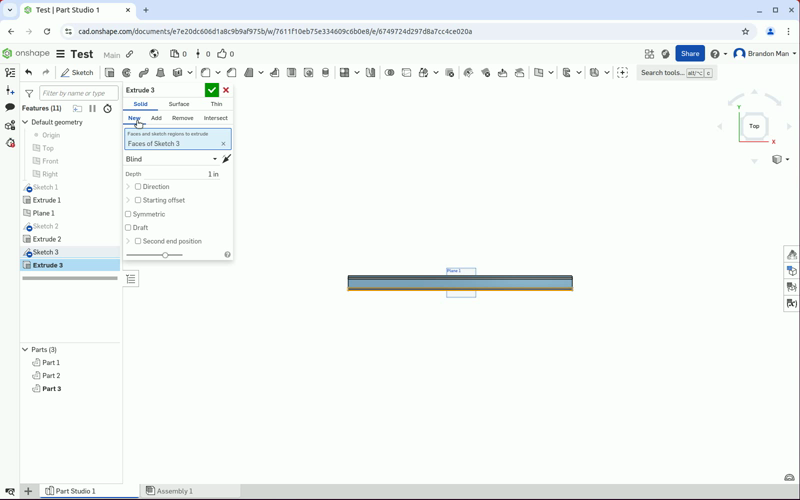
key(tab, 4)
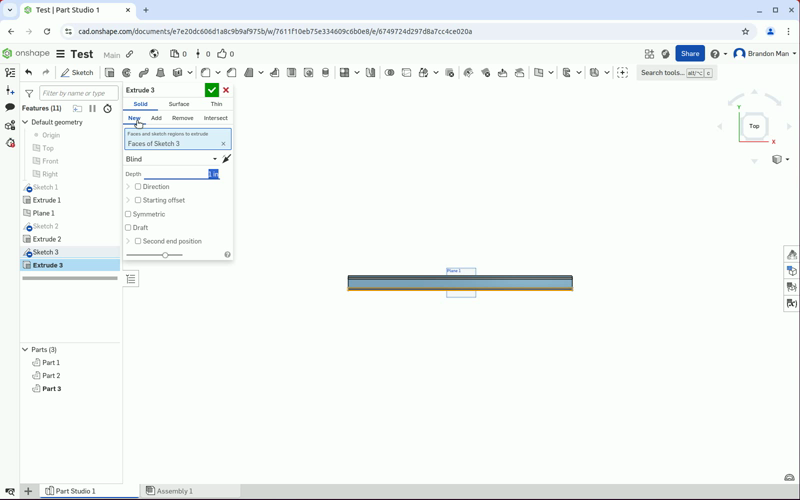
text(3.611)
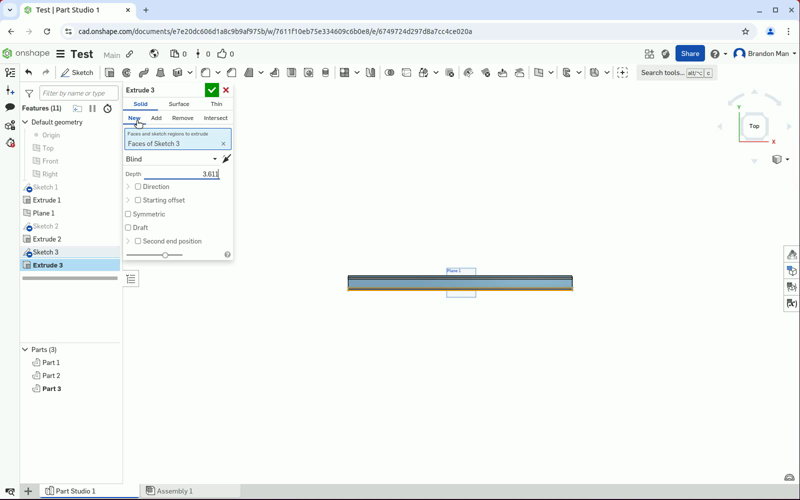
key(enter)
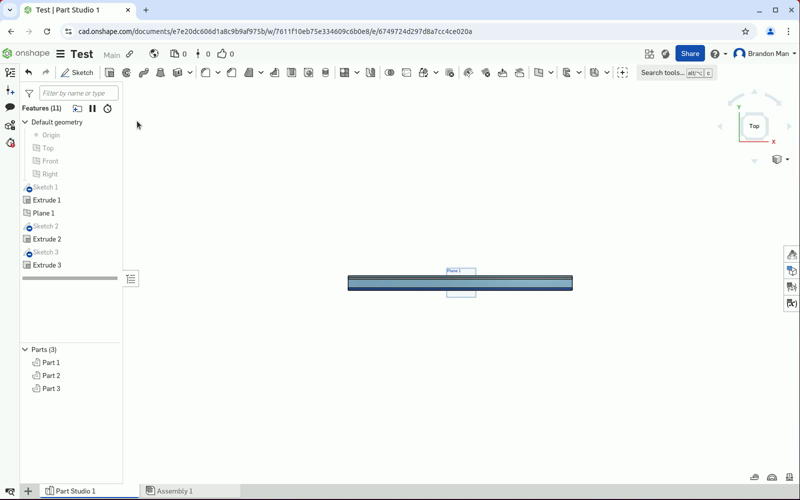
key(shift+h)
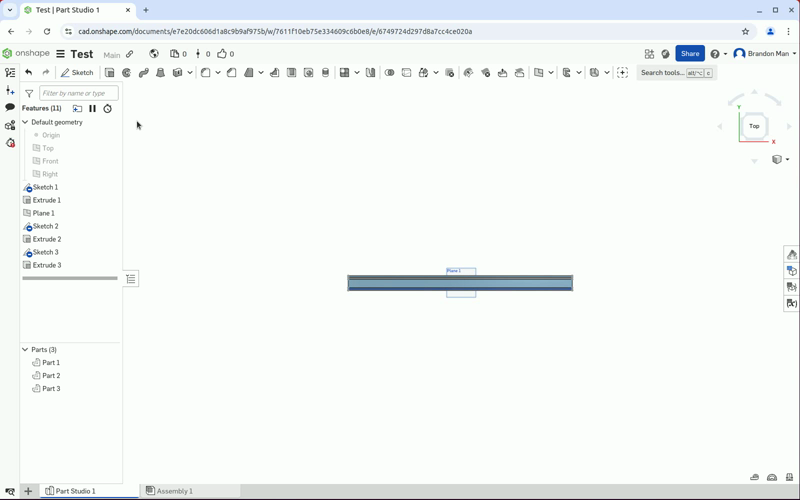
key(shift+h)
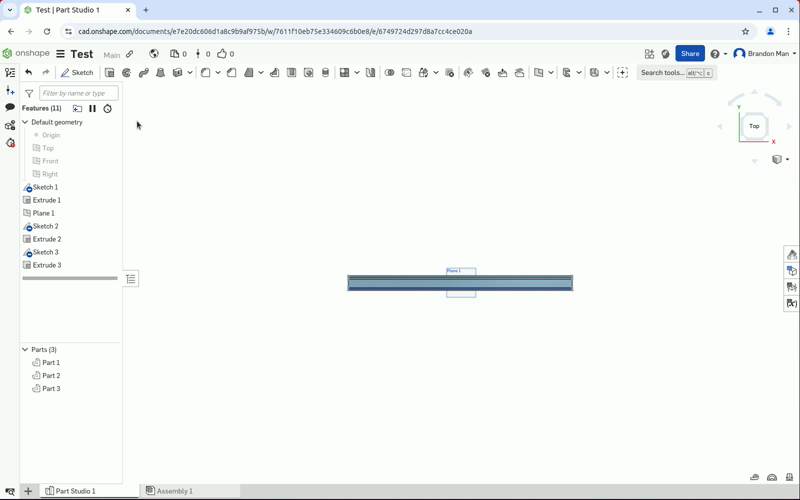
key(shift+7)
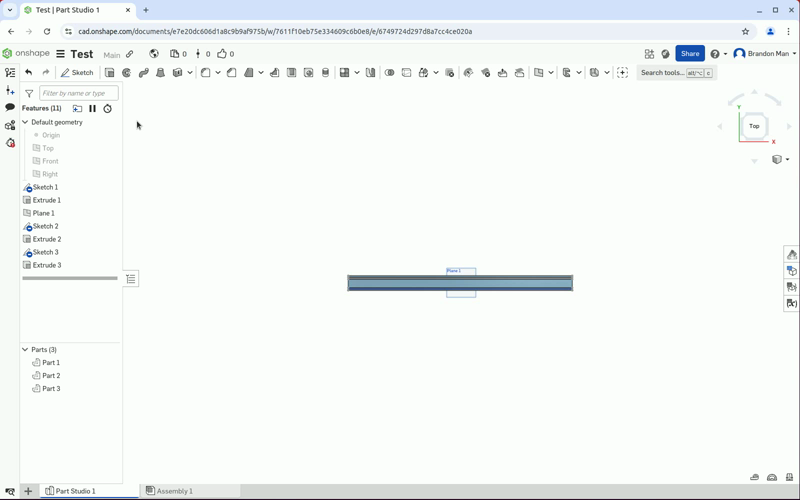
key(up, 3)
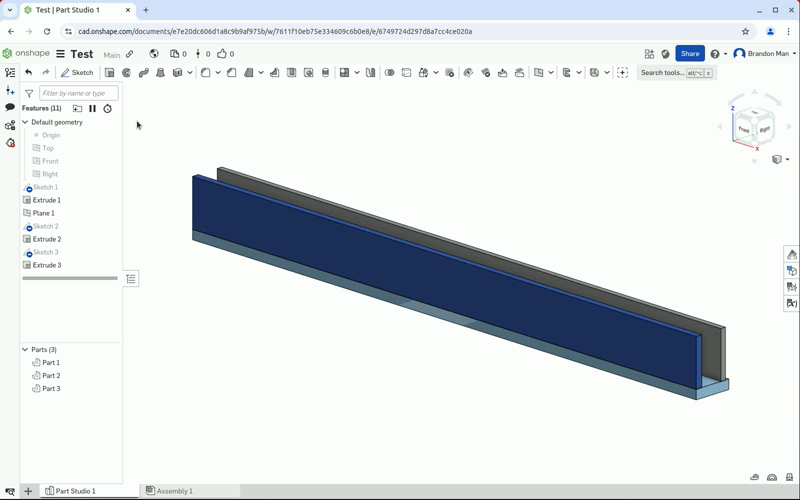
key(left, 3)
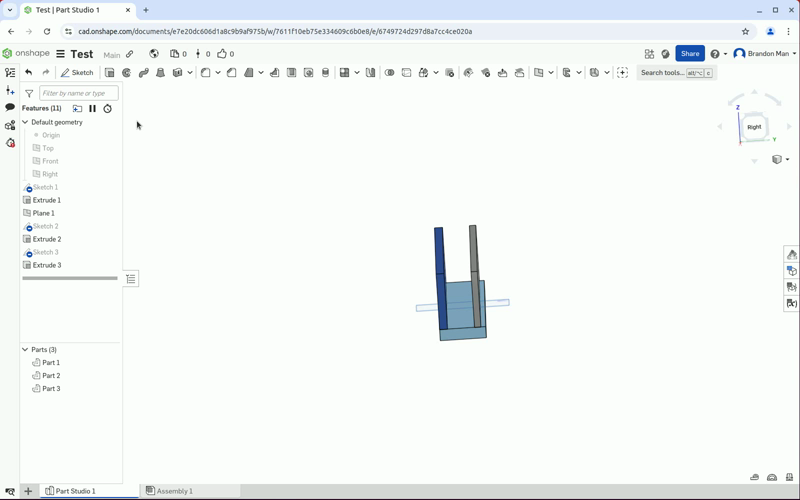
key(right, 3)
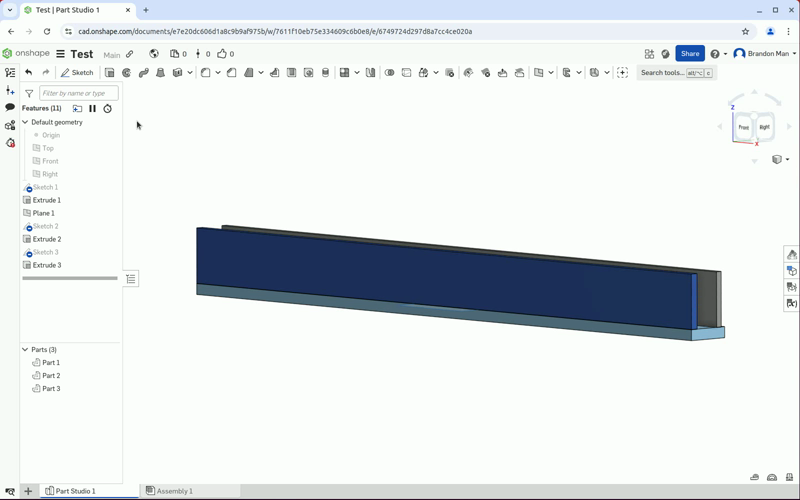
key(down, 3)
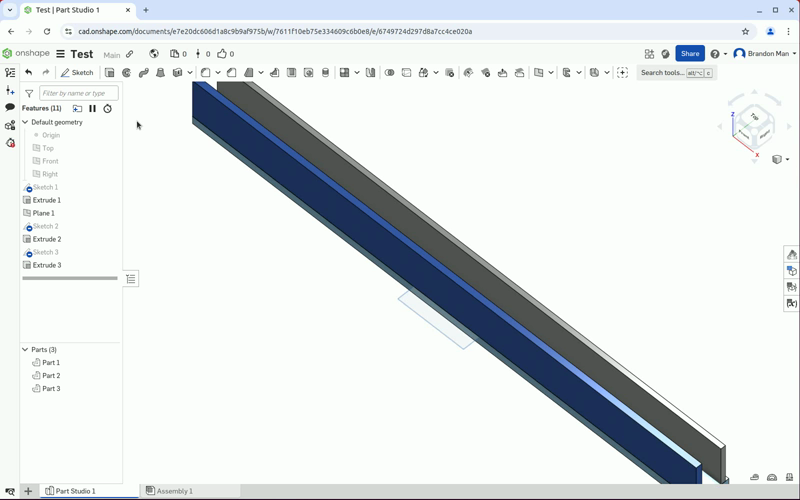
mouse_move(73, 189)
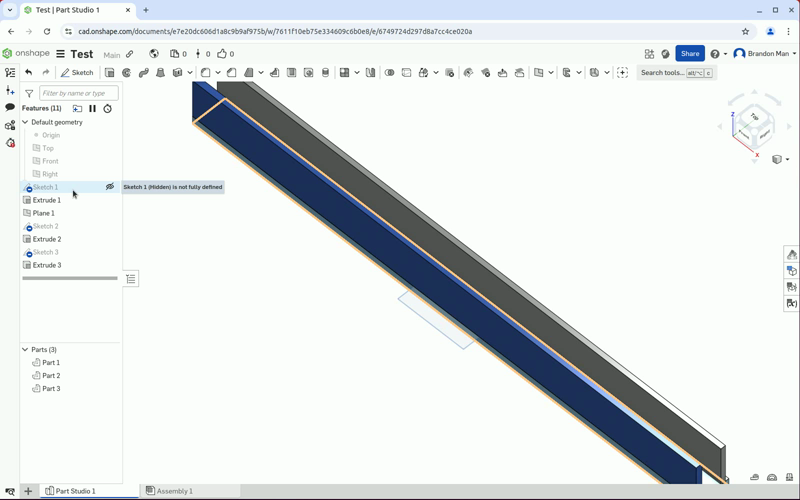
click(73, 189)